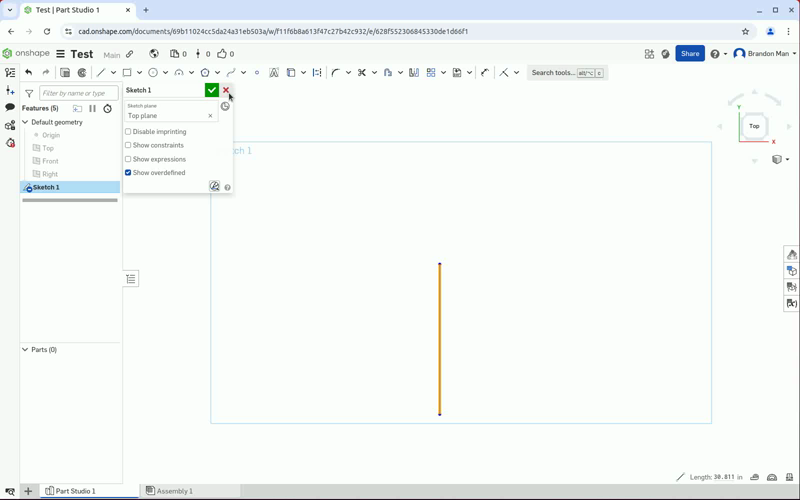
key(shift+h)
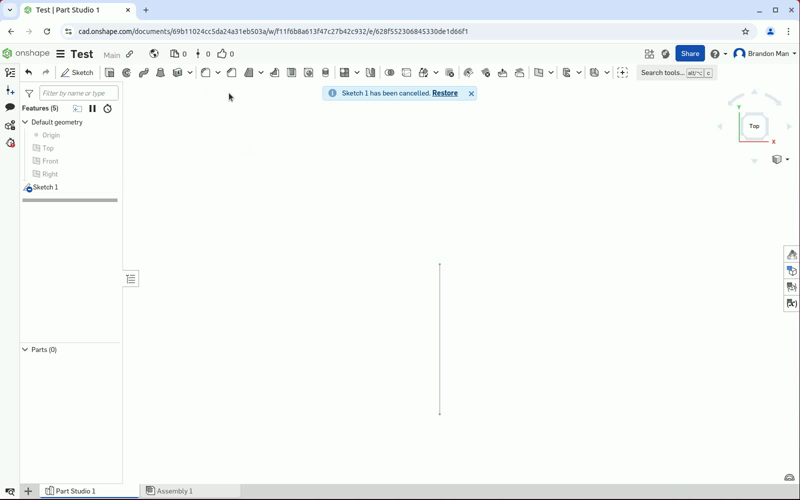
key(shift+s)
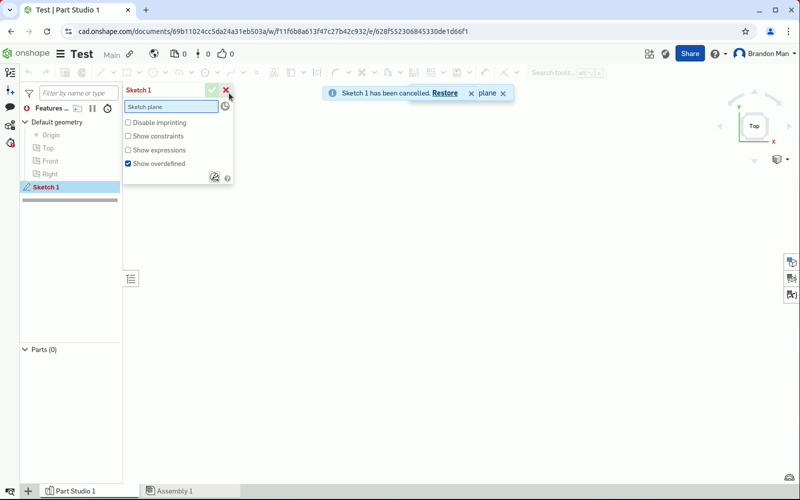
mouse_move(73, 150)
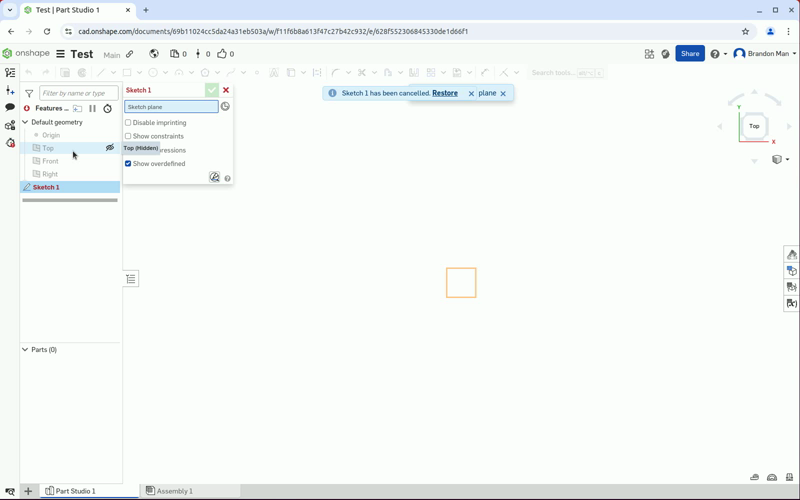
click(73, 150)
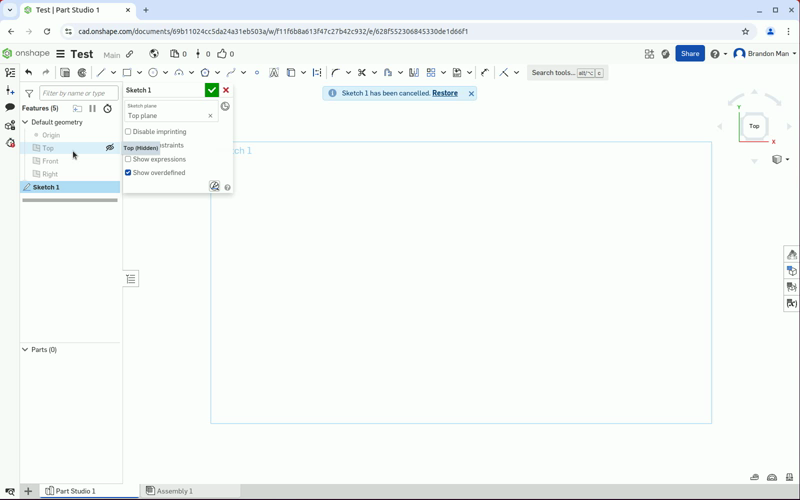
mouse_move(73, 352)
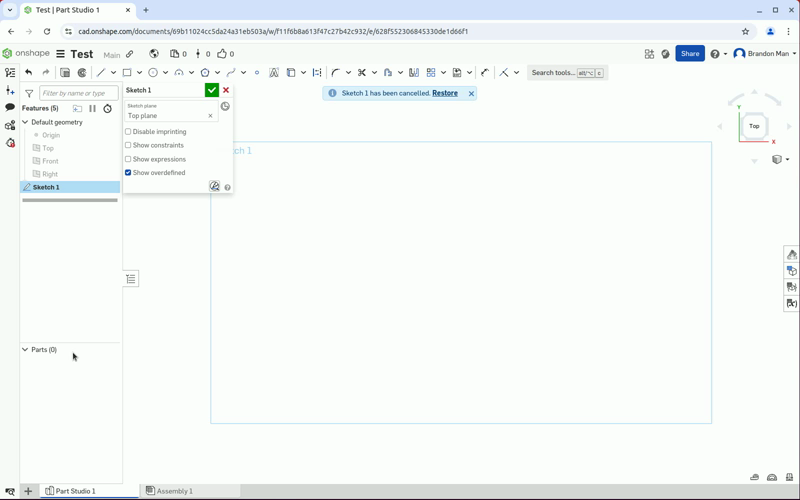
key(y)
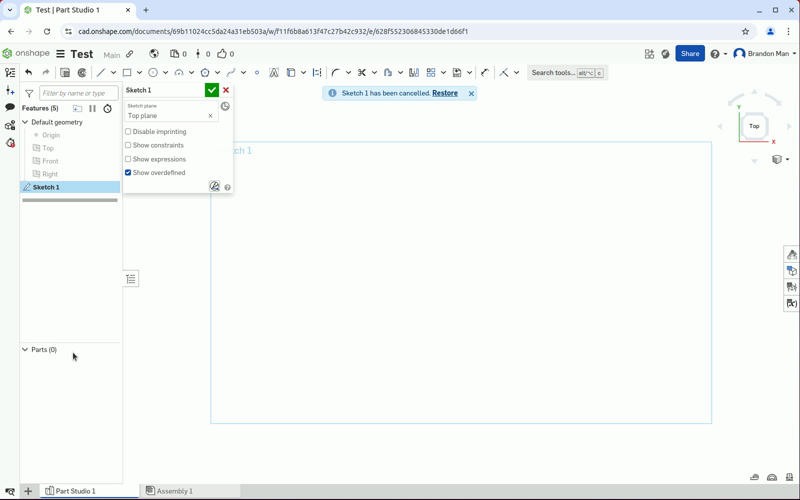
key(l)
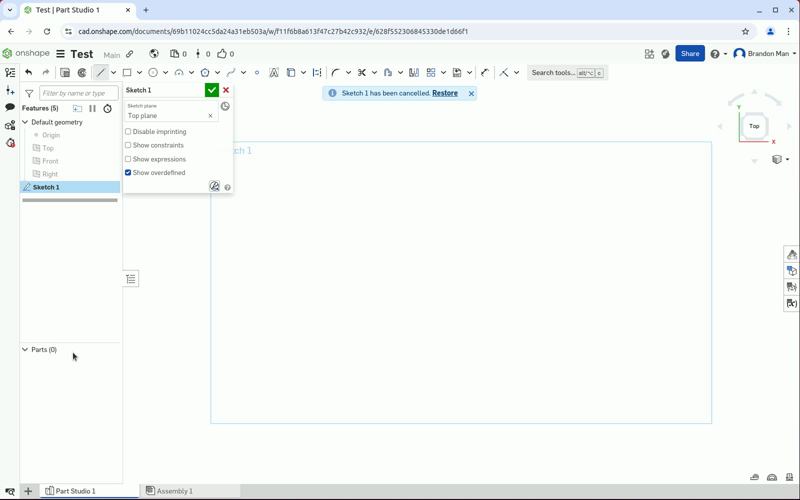
key_down(shift)
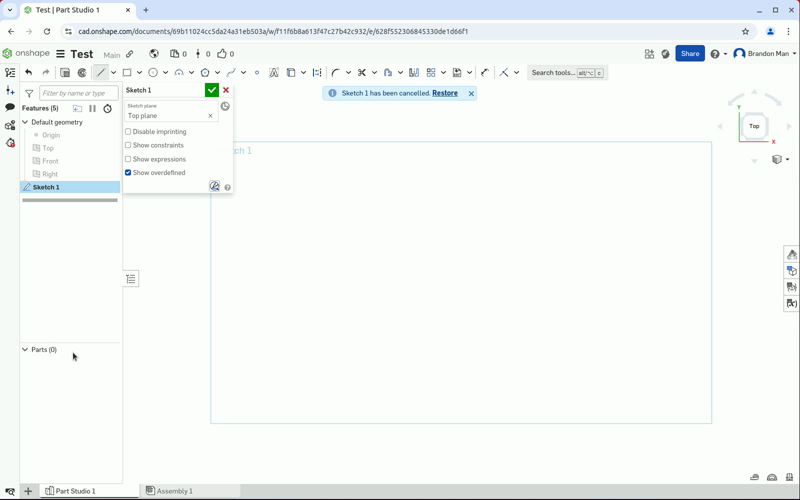
mouse_move(348, 372)
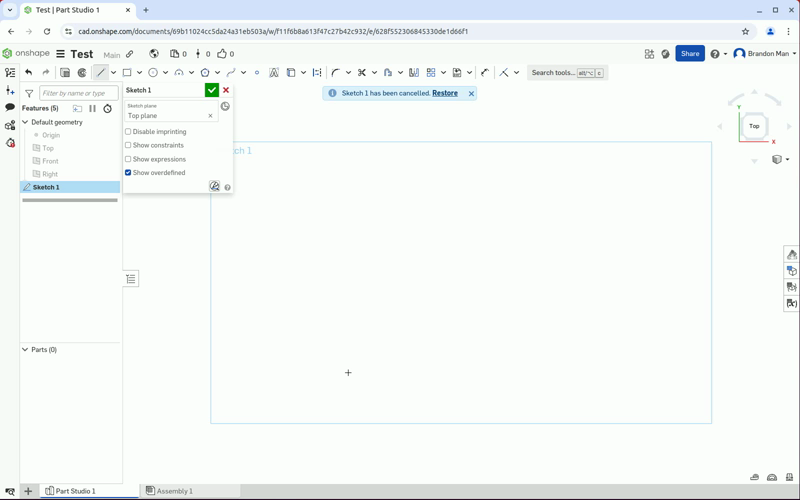
click(348, 372)
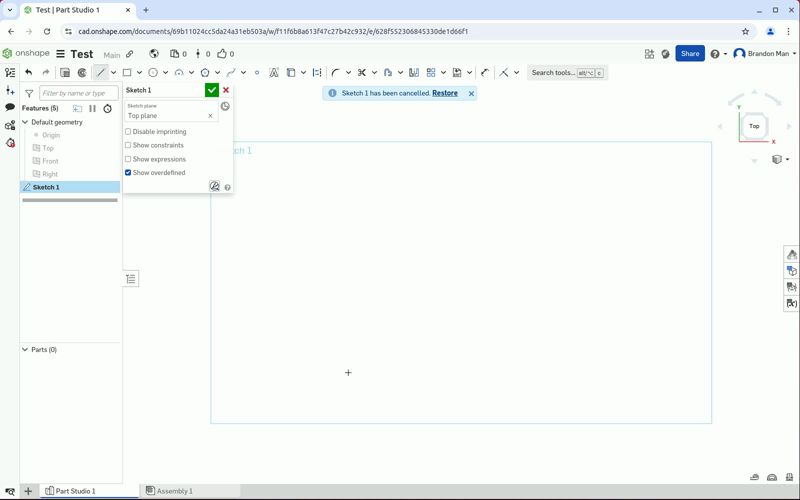
key_up(shift)
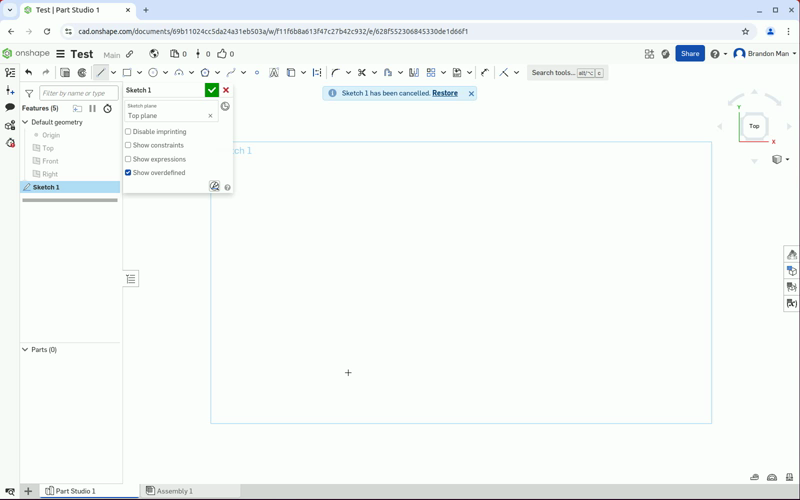
key_down(shift)
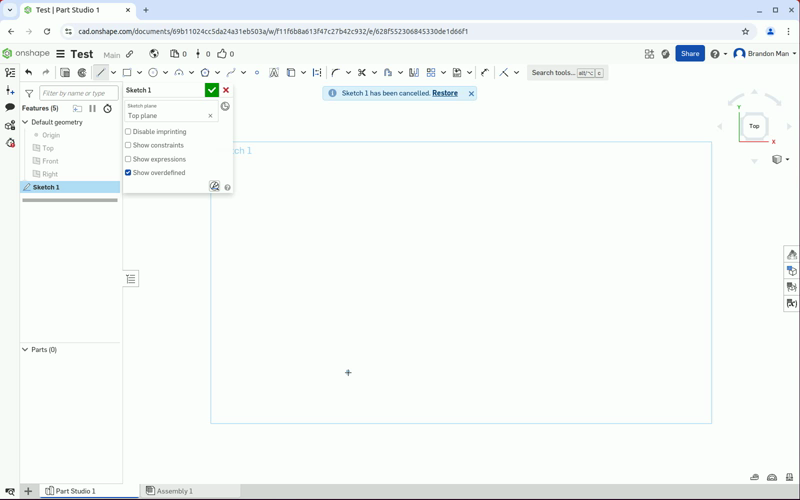
mouse_move(572, 372)
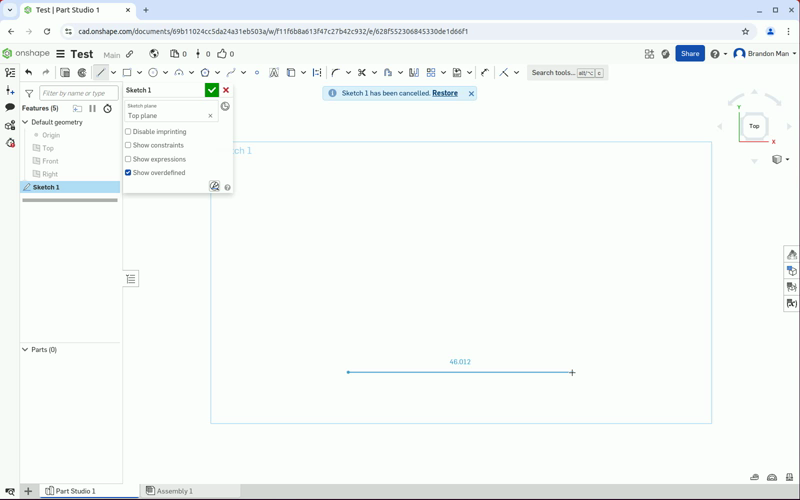
click(572, 372)
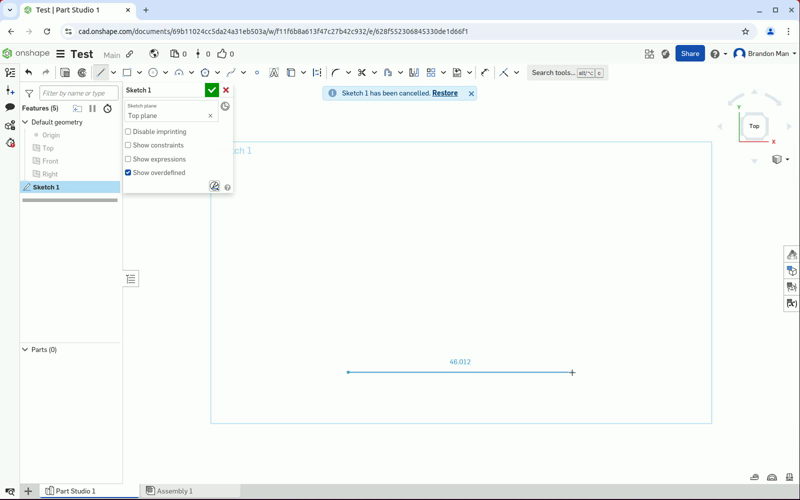
key_up(shift)
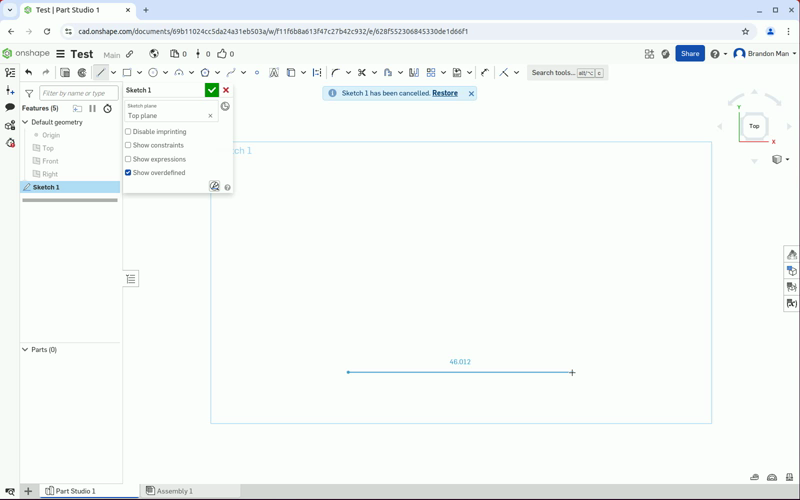
key_down(shift)
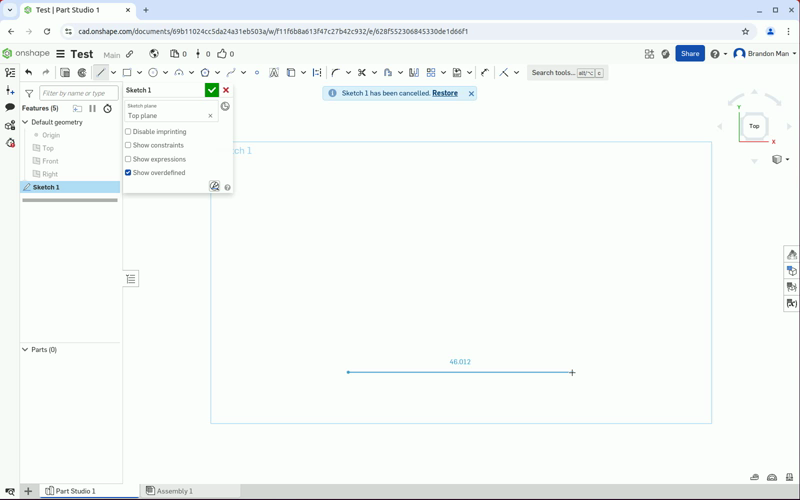
mouse_move(572, 195)
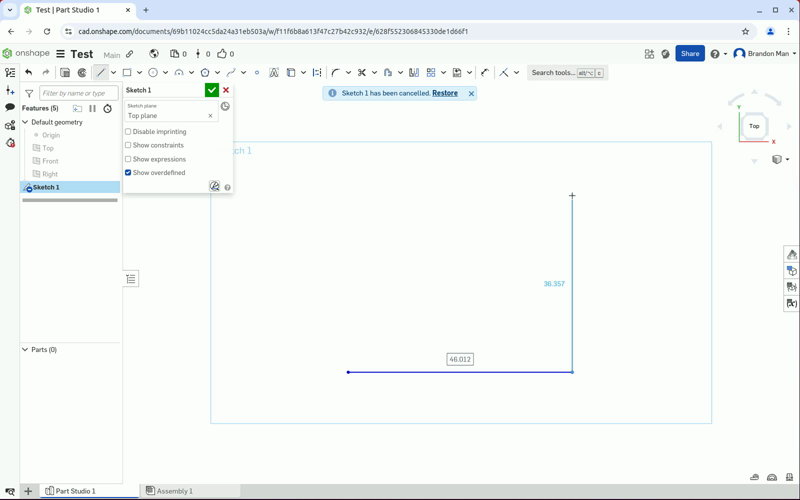
click(572, 195)
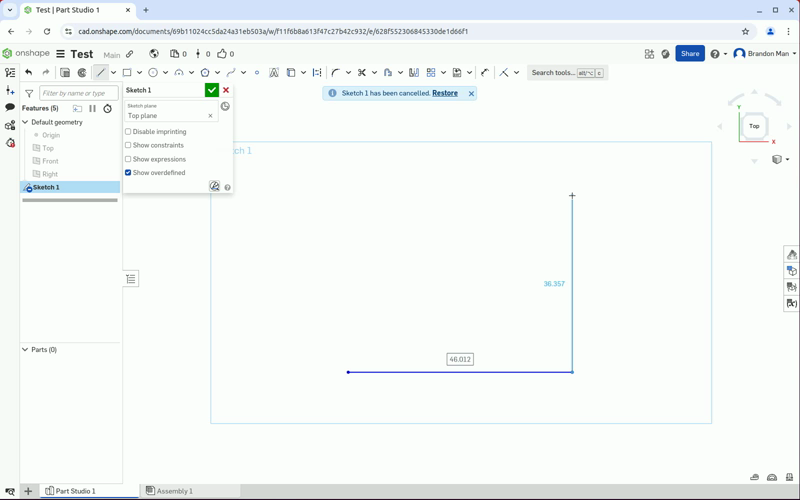
key_up(shift)
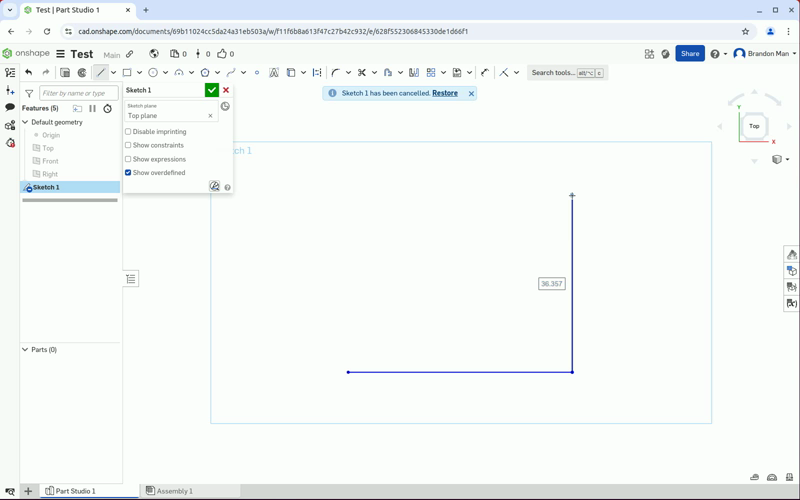
key_down(shift)
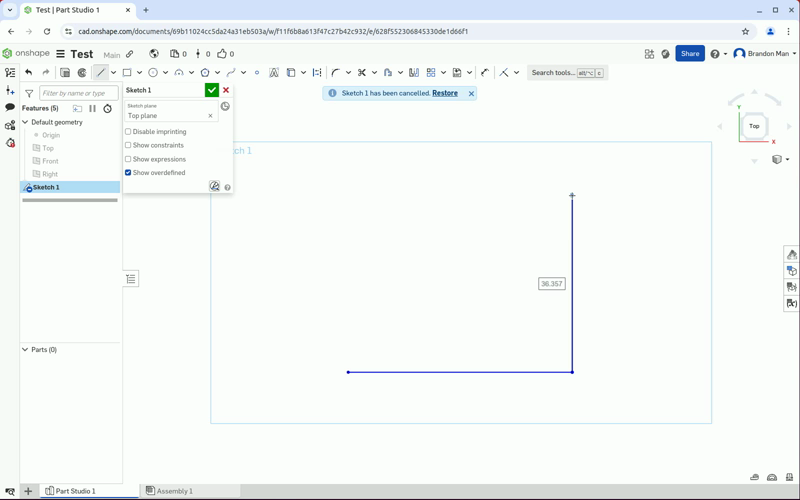
mouse_move(348, 195)
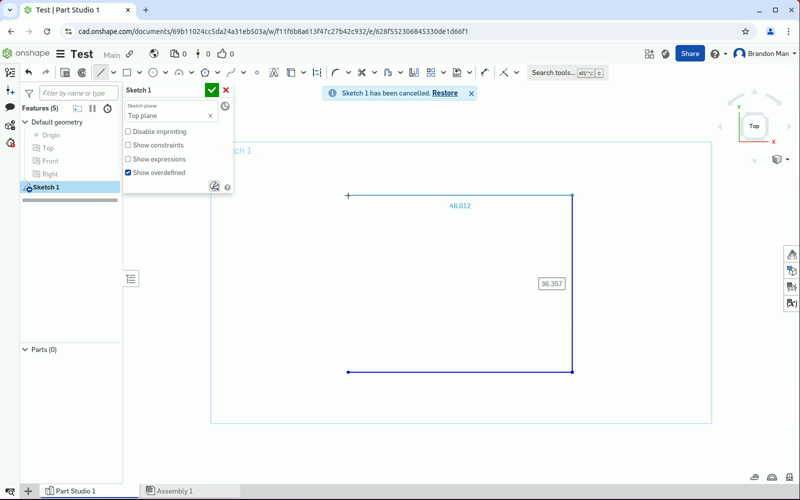
click(348, 195)
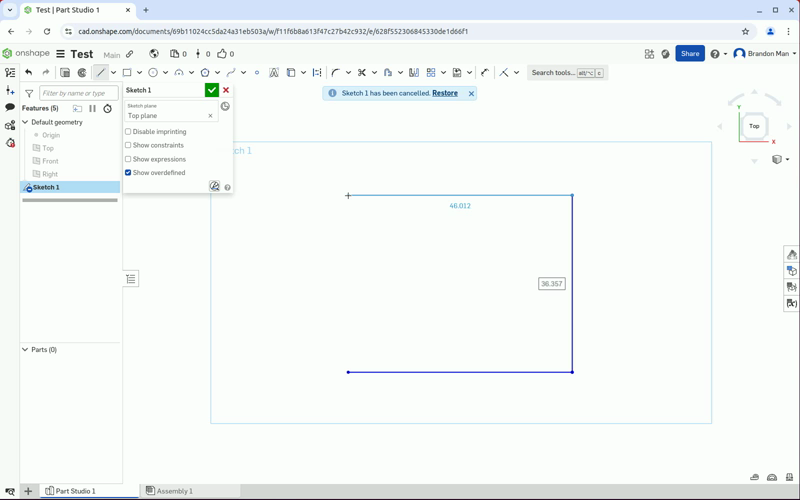
key_up(shift)
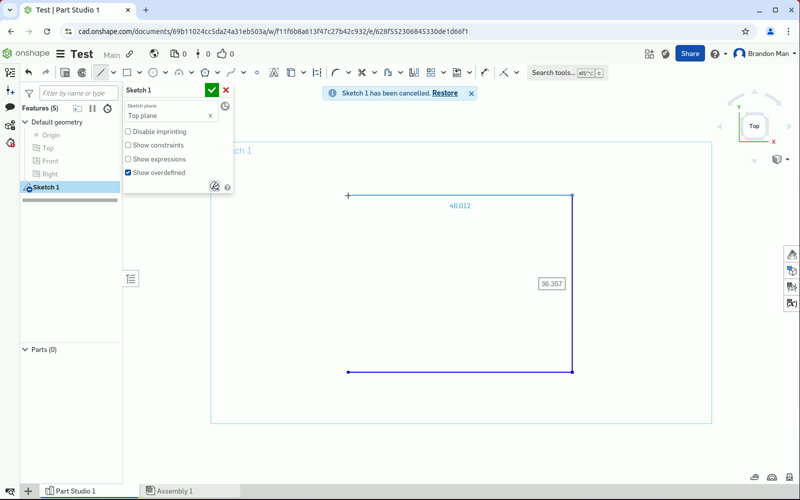
key_down(shift)
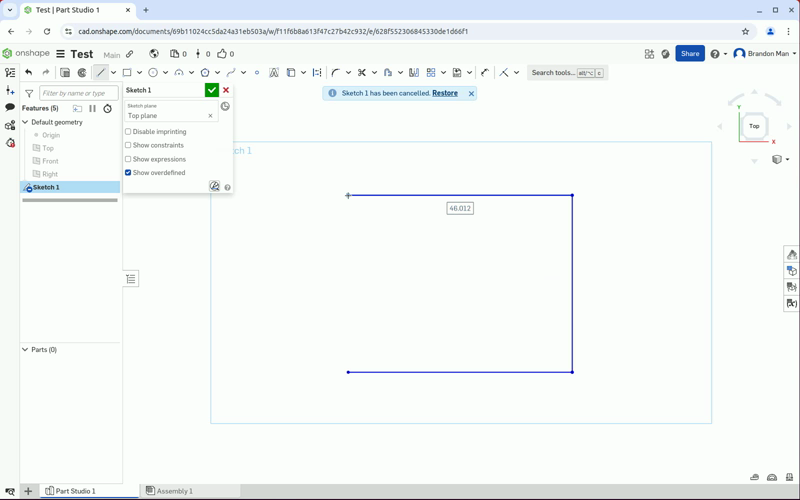
mouse_move(348, 372)
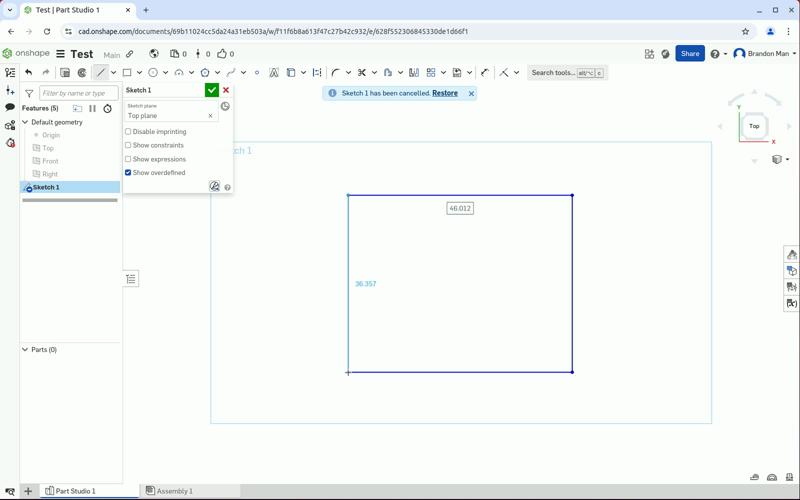
key_up(shift)
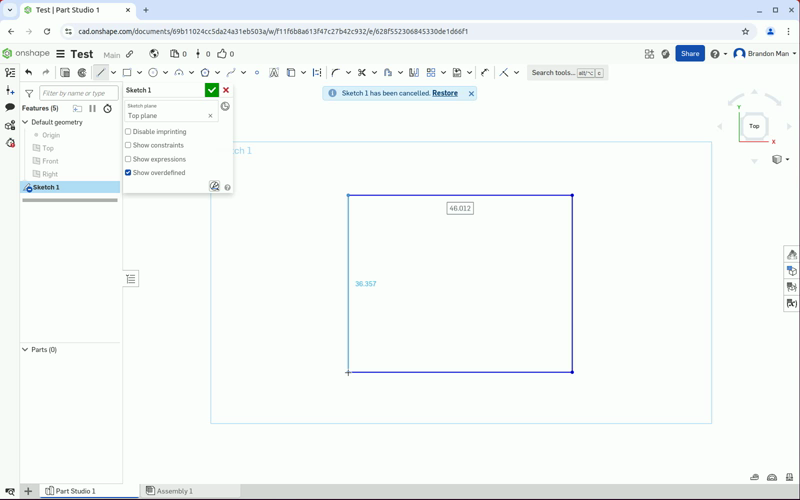
click(348, 372)
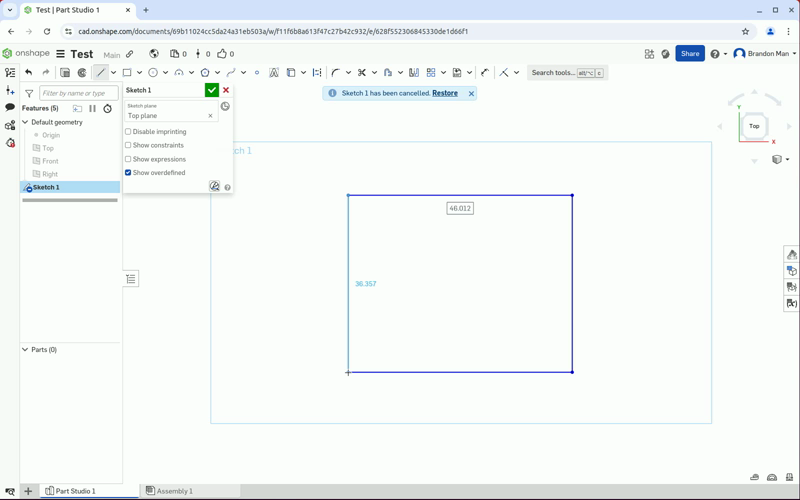
key(esc)
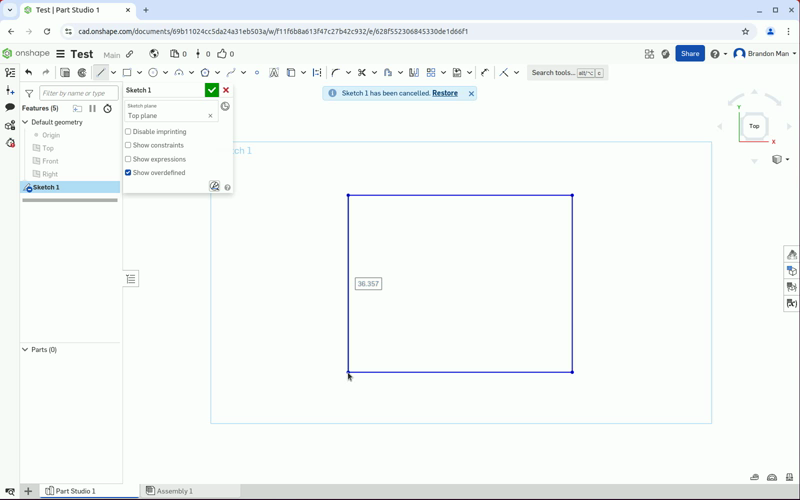
key(c)
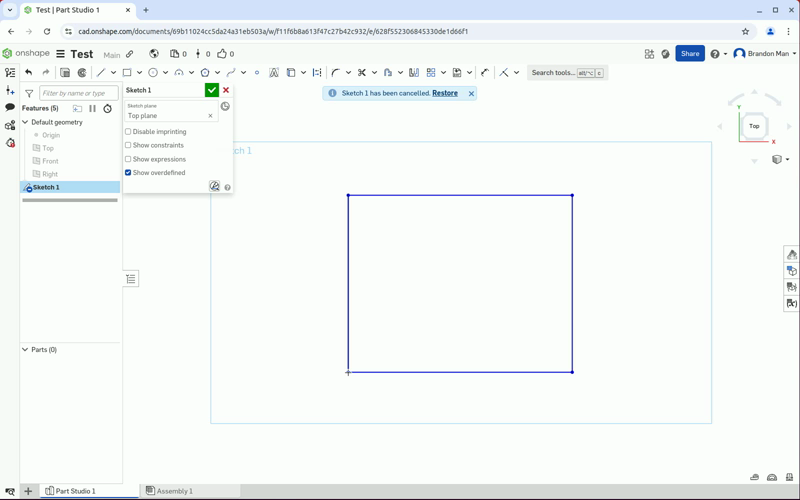
key_down(shift)
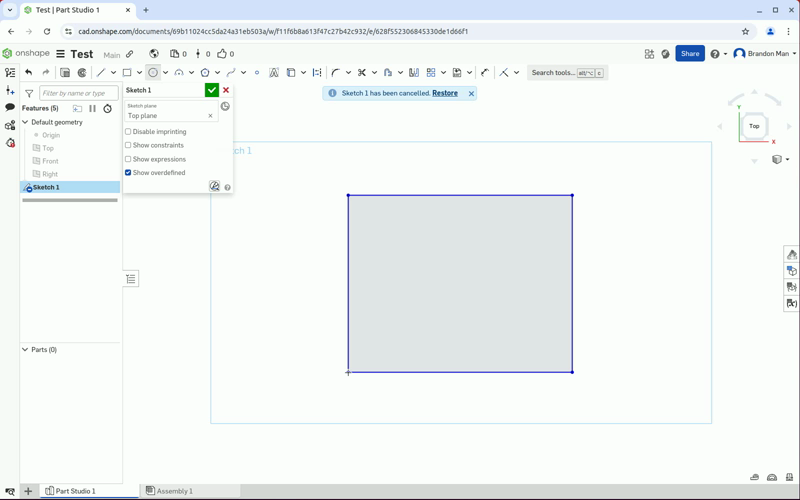
mouse_move(376, 348)
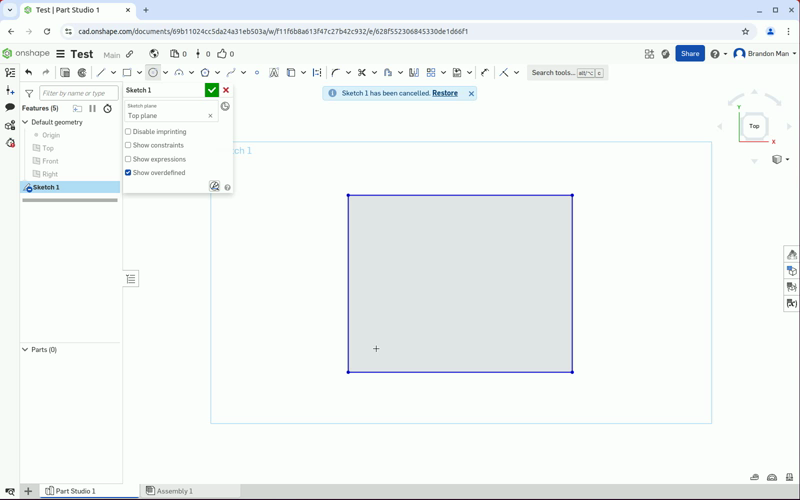
click(376, 348)
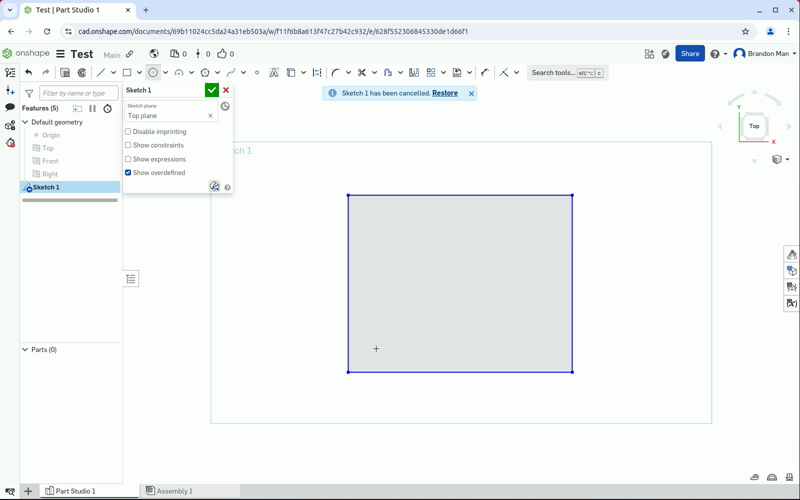
key_up(shift)
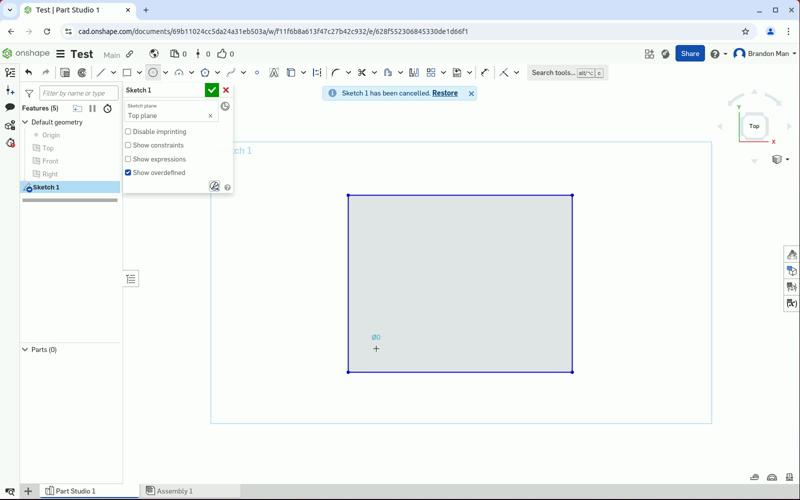
mouse_move(378, 348)
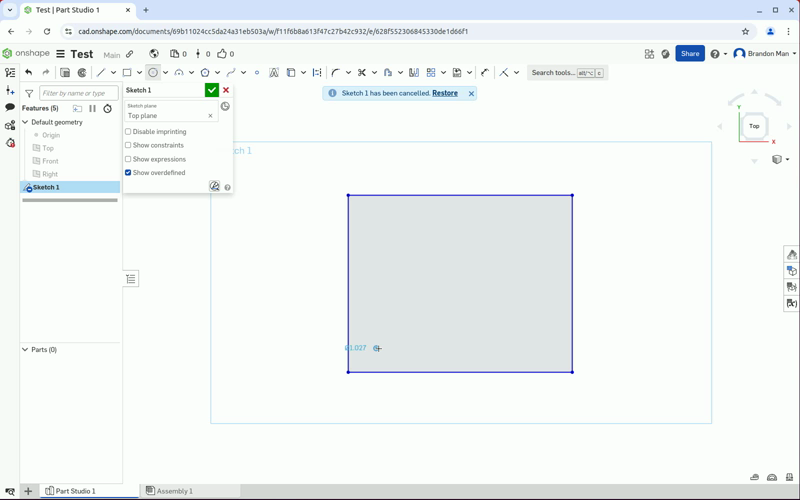
scroll(6)
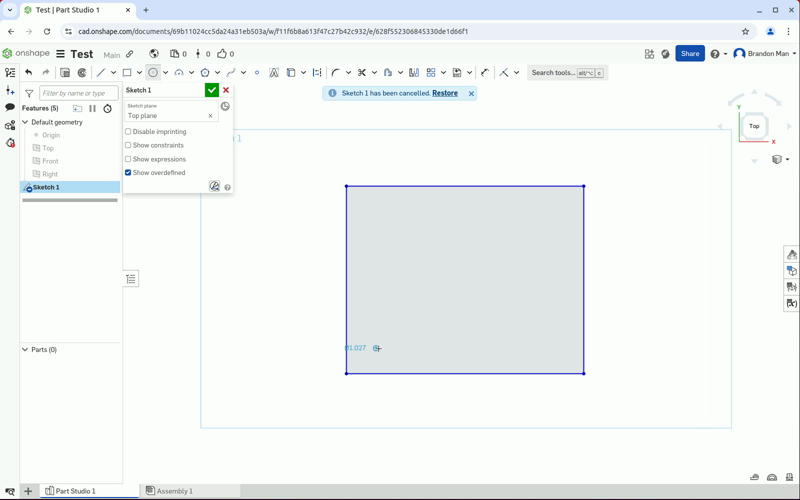
scroll(6)
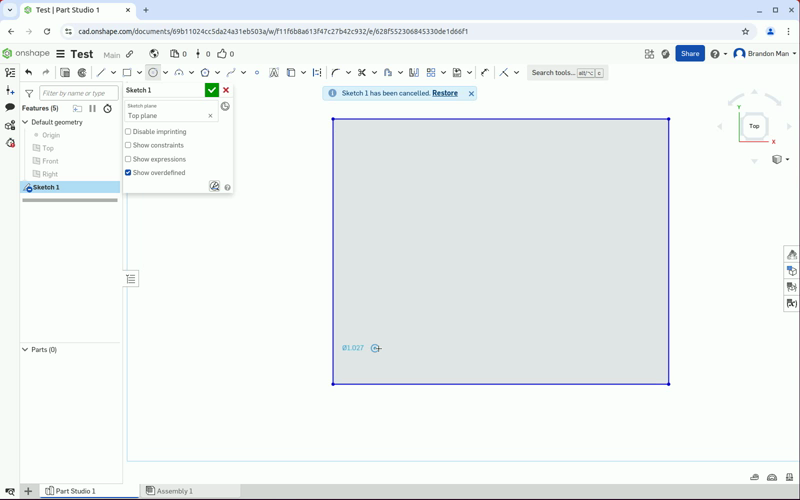
scroll(6)
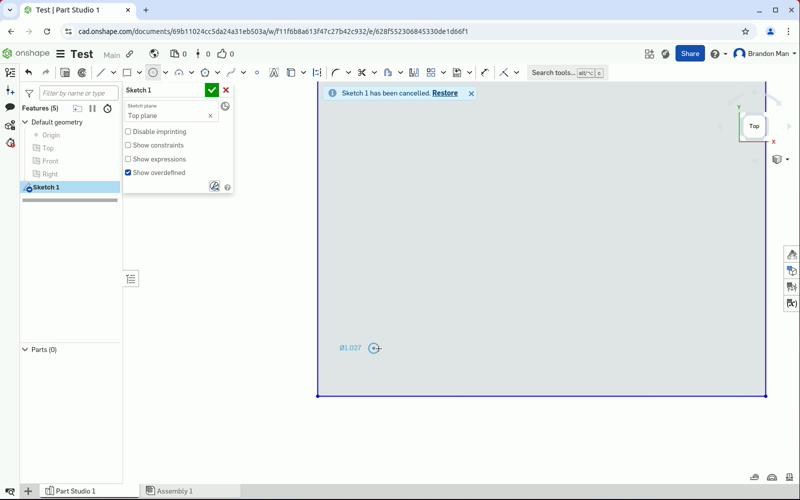
scroll(6)
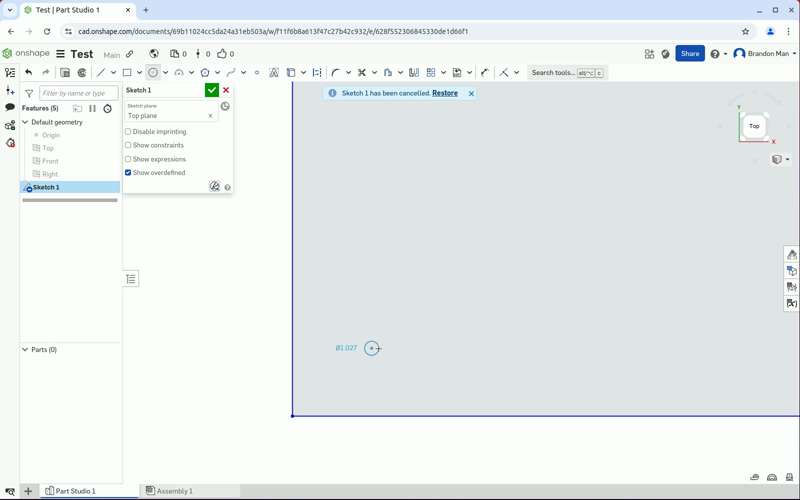
scroll(6)
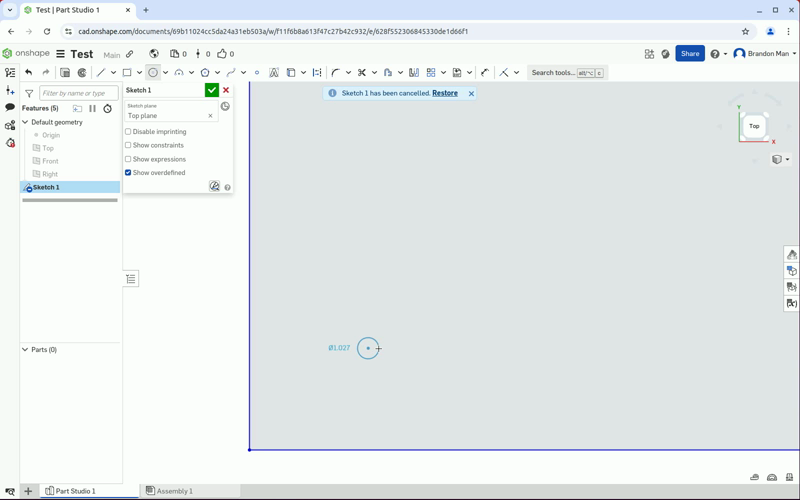
scroll(6)
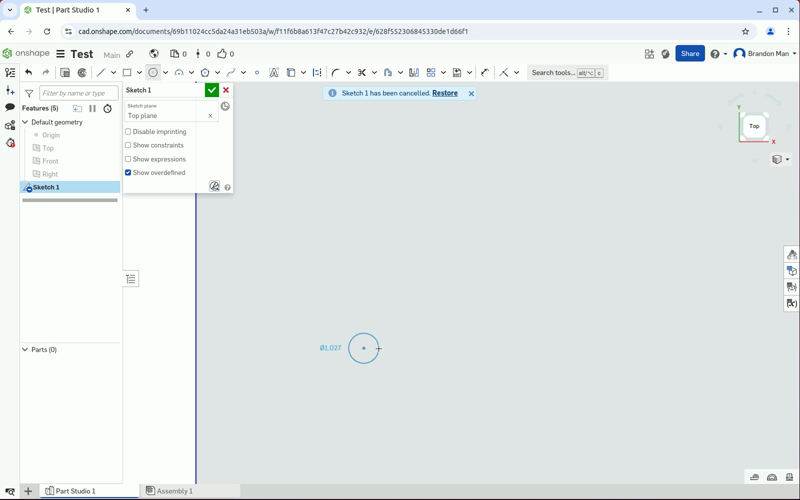
scroll(6)
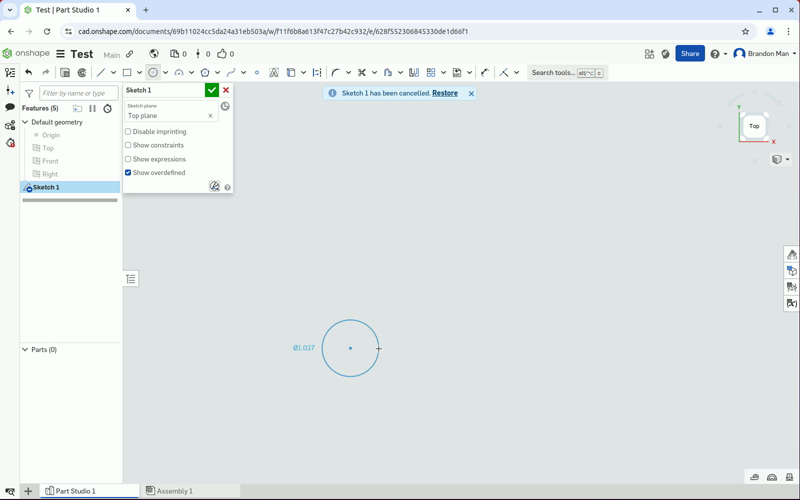
click(378, 348)
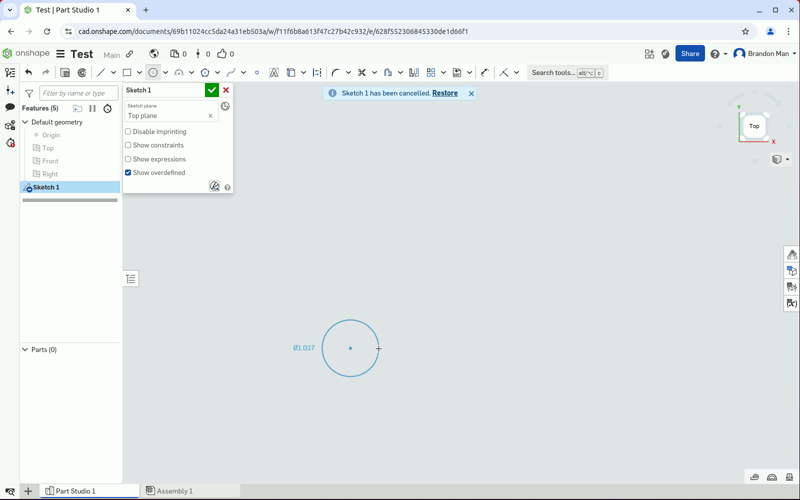
scroll(-6)
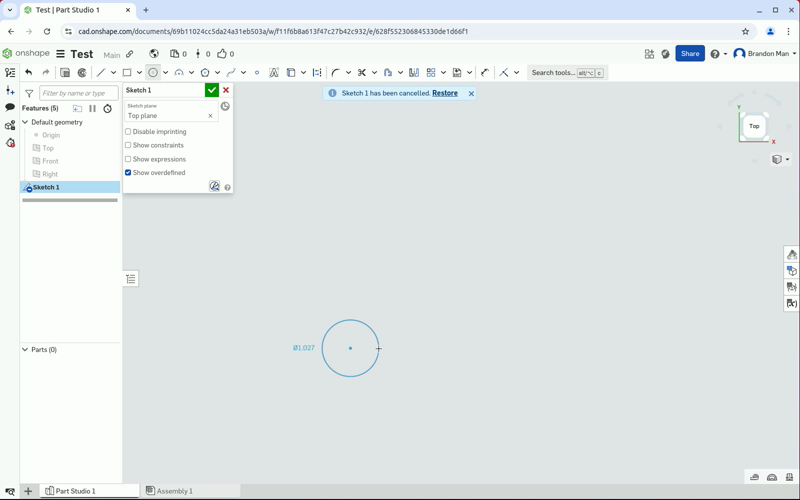
scroll(-6)
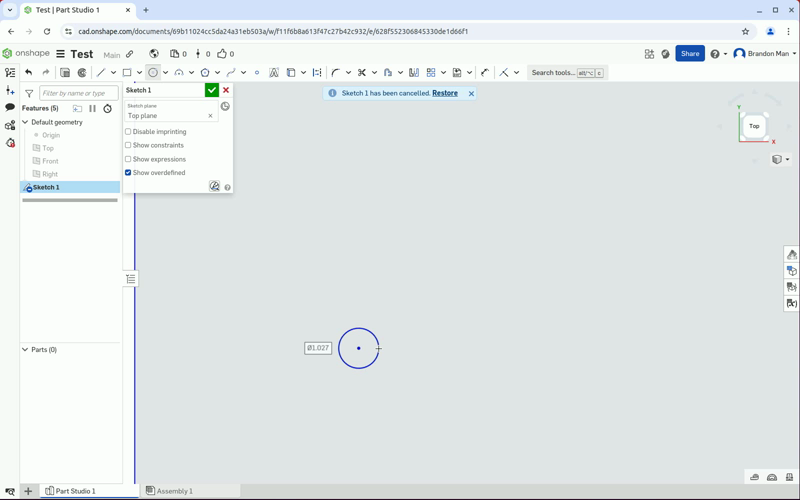
scroll(-6)
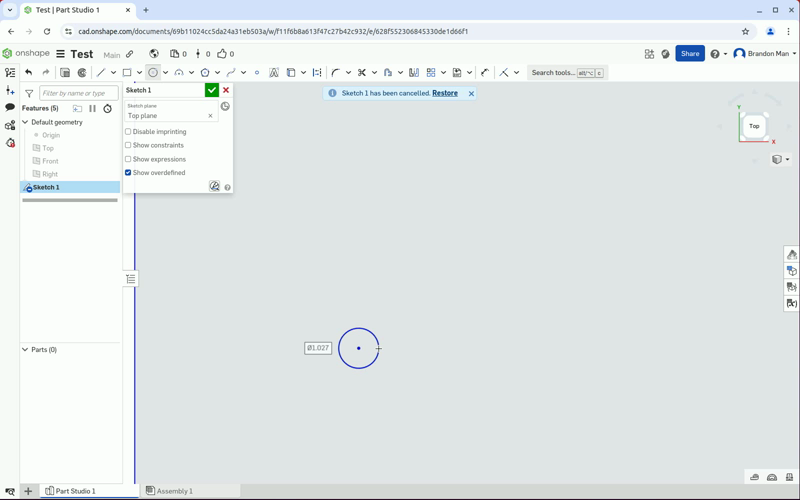
scroll(-6)
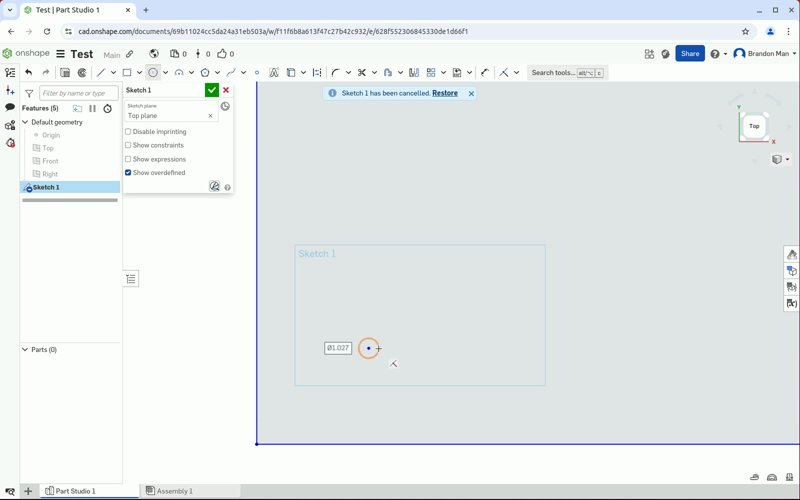
scroll(-6)
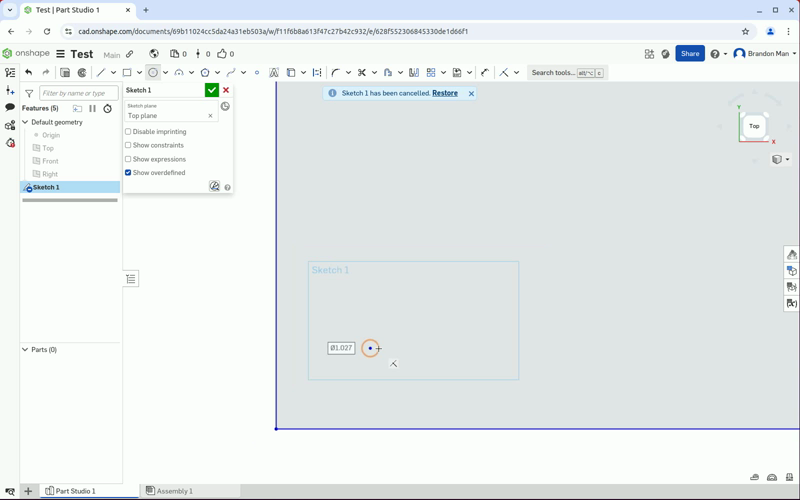
scroll(-6)
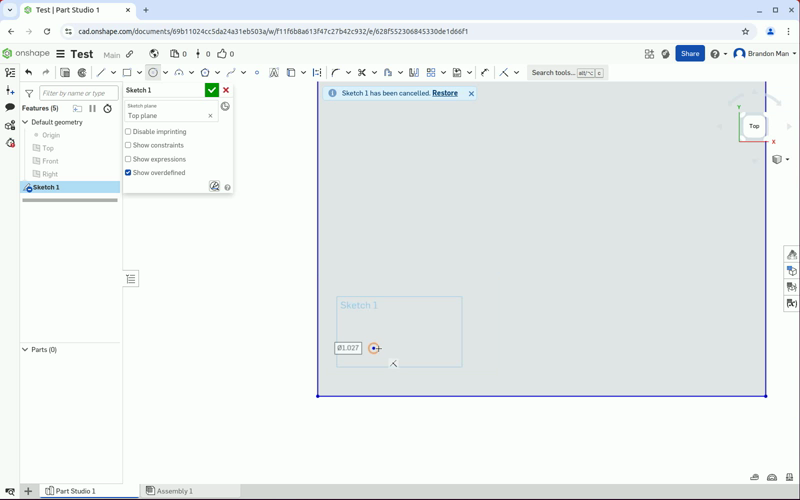
scroll(-6)
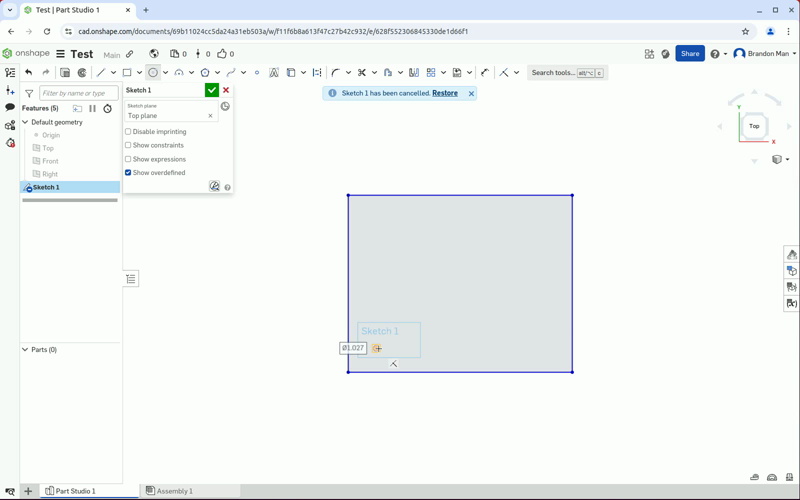
key(esc)
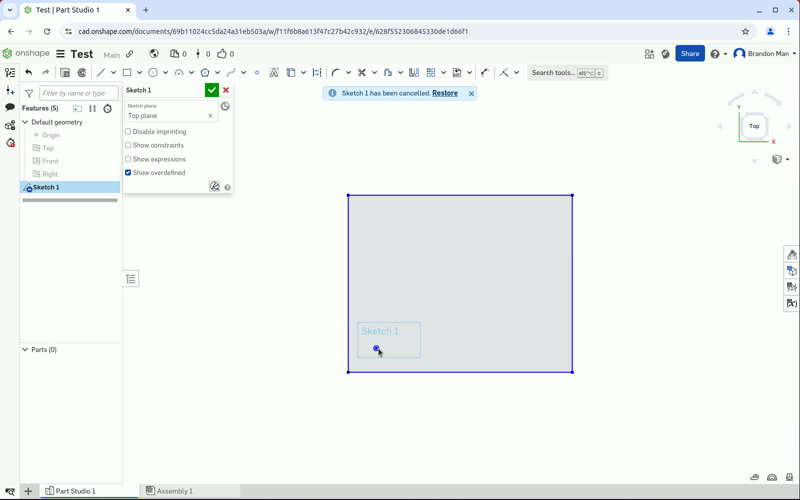
key(c)
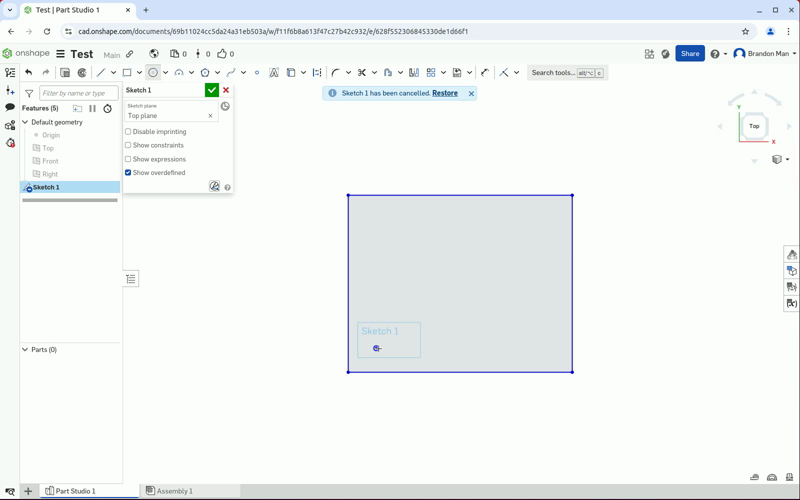
key_down(shift)
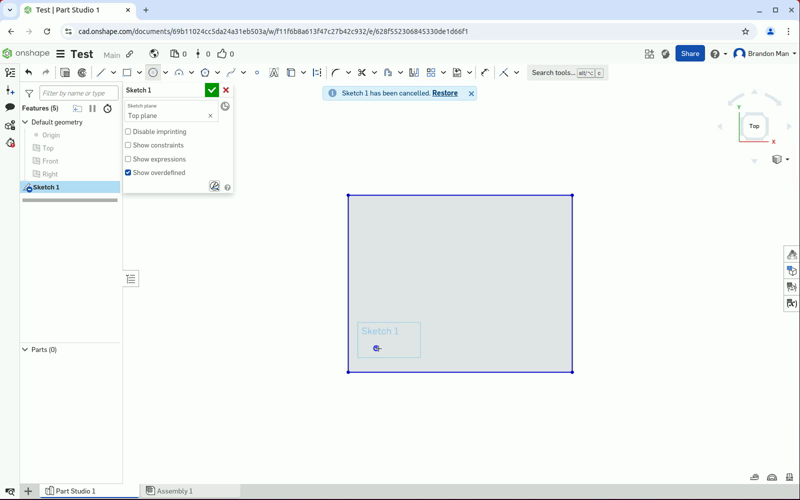
mouse_move(376, 219)
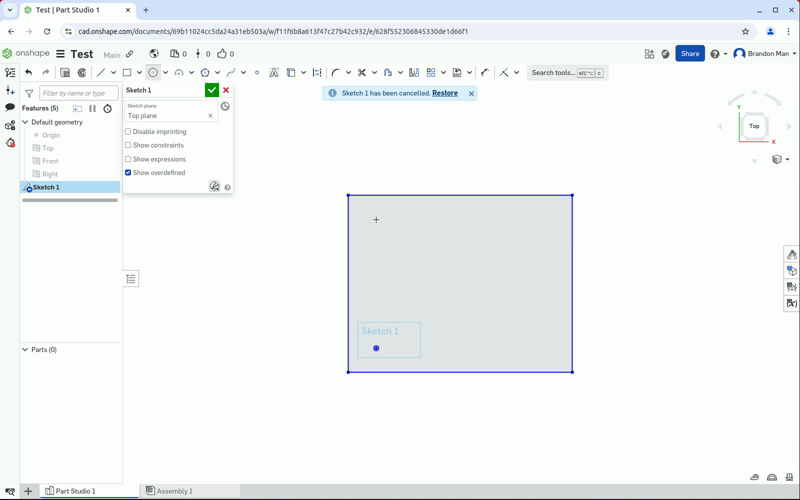
click(376, 219)
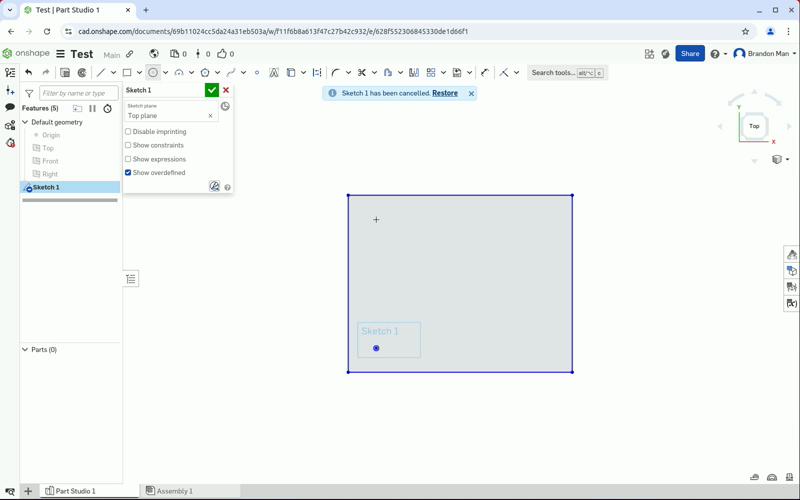
key_up(shift)
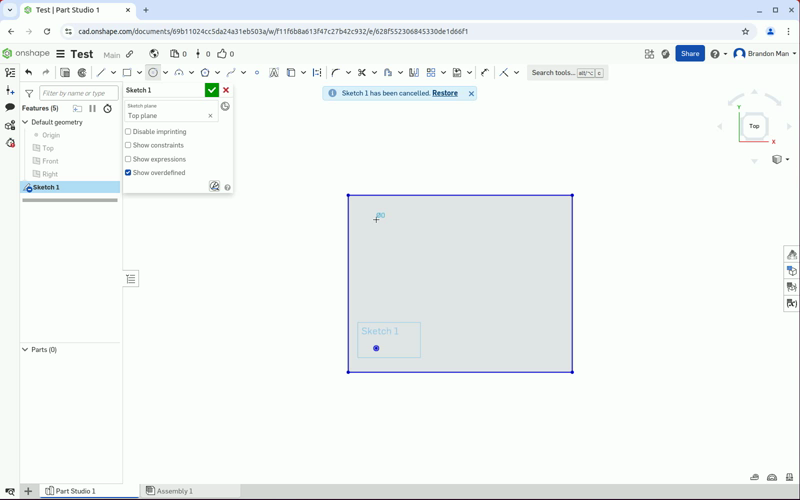
mouse_move(378, 219)
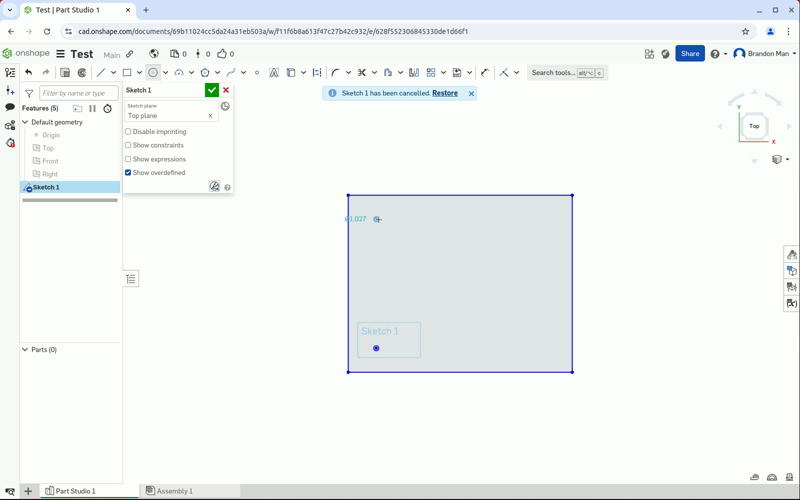
scroll(6)
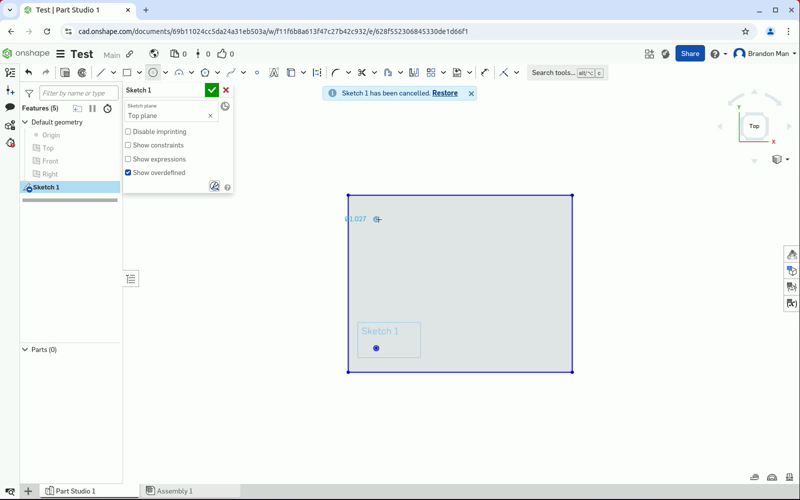
scroll(6)
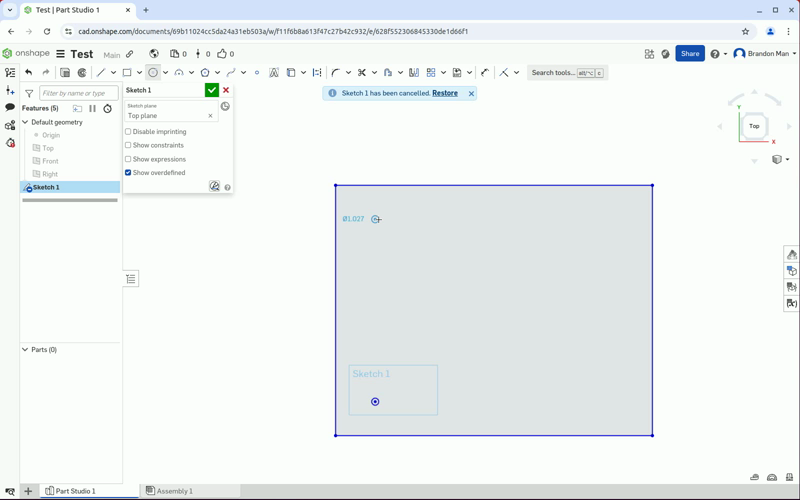
scroll(6)
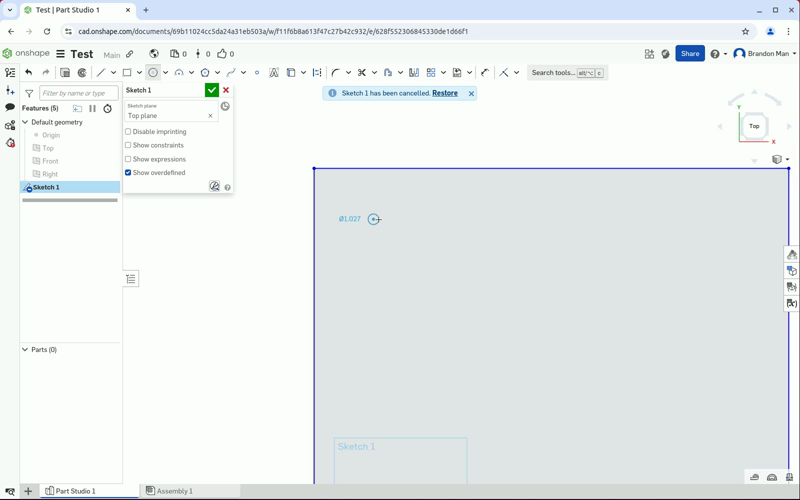
scroll(6)
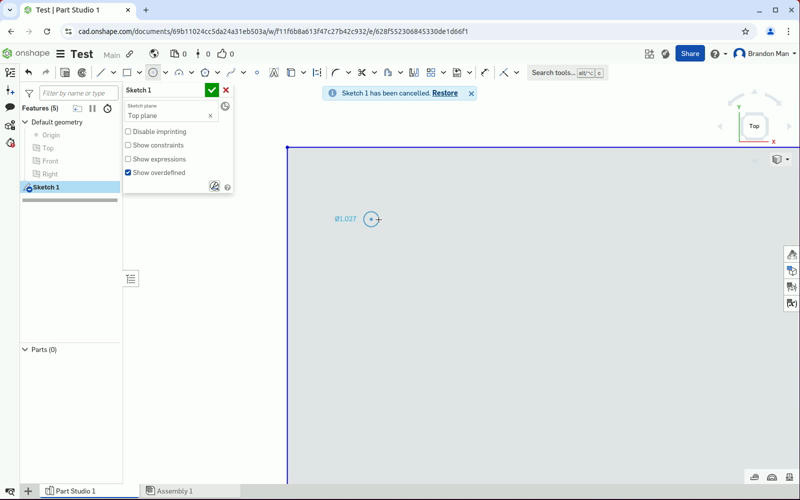
scroll(6)
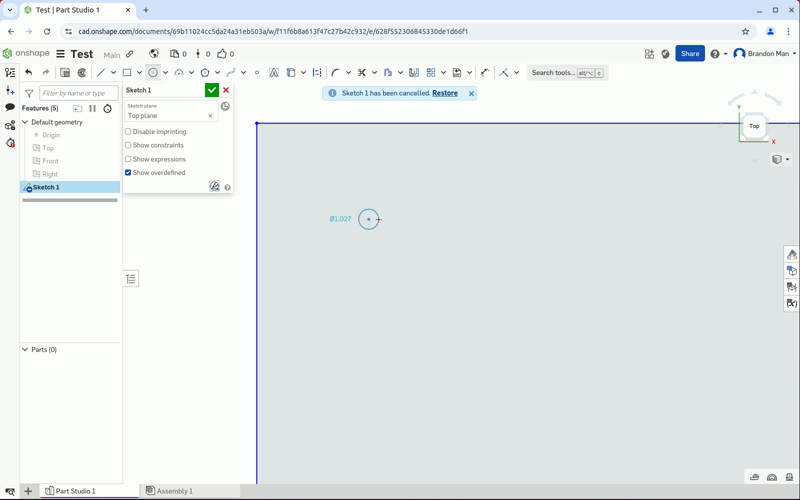
scroll(6)
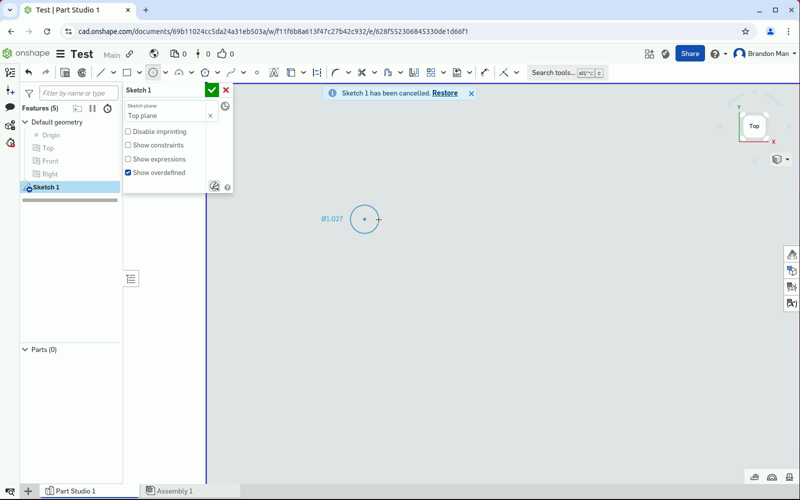
scroll(6)
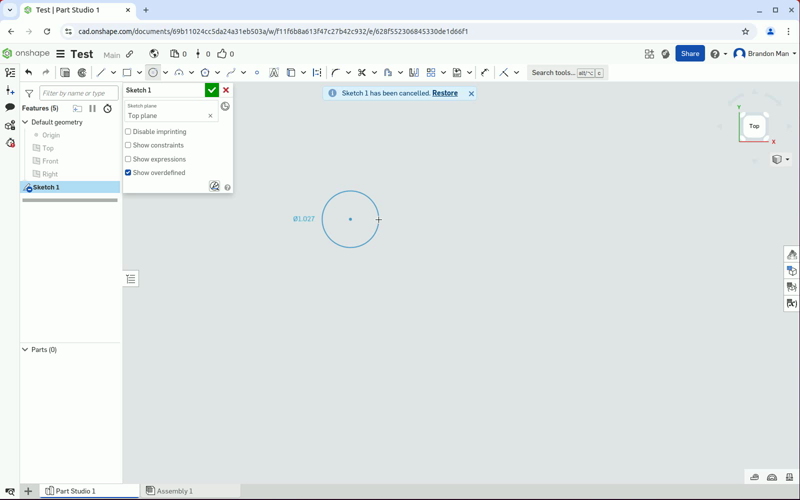
click(378, 219)
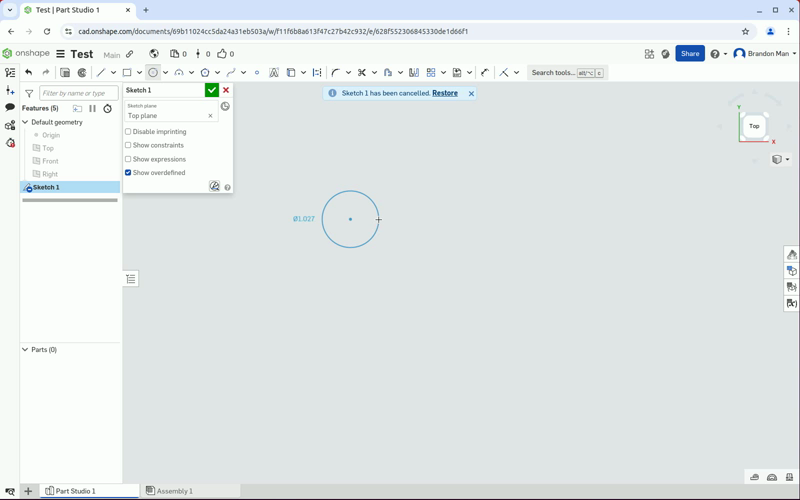
scroll(-6)
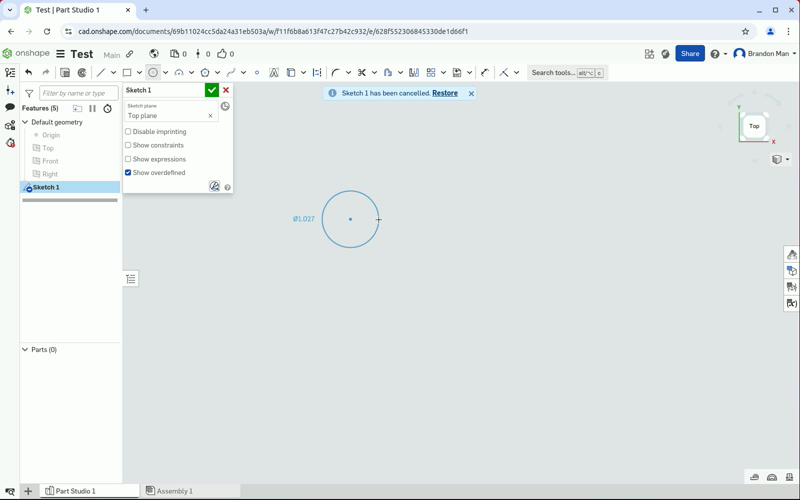
scroll(-6)
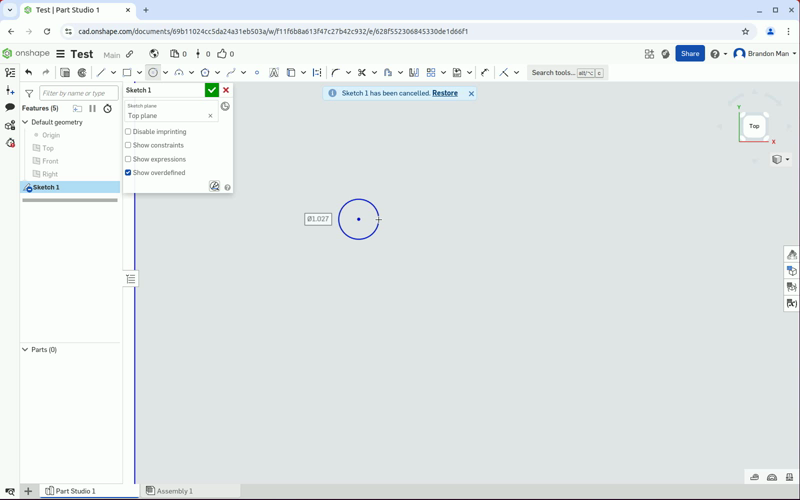
scroll(-6)
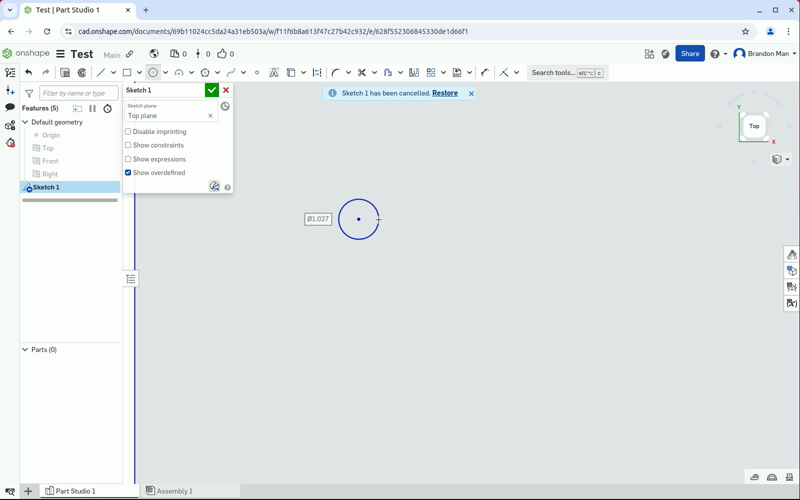
scroll(-6)
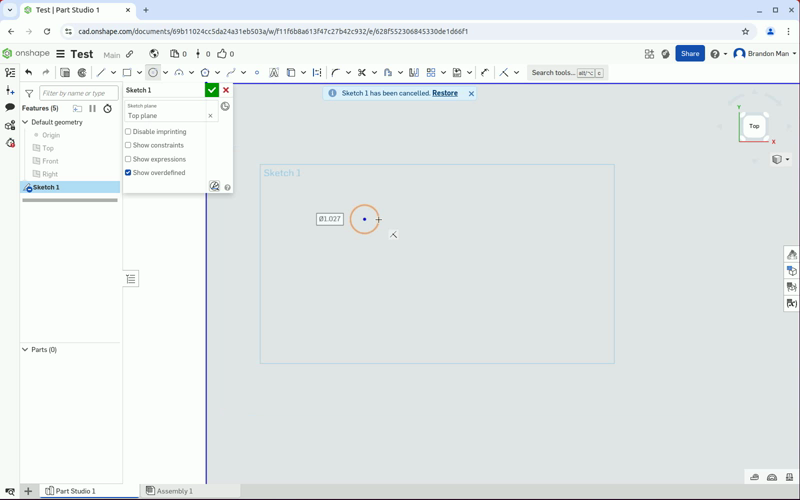
scroll(-6)
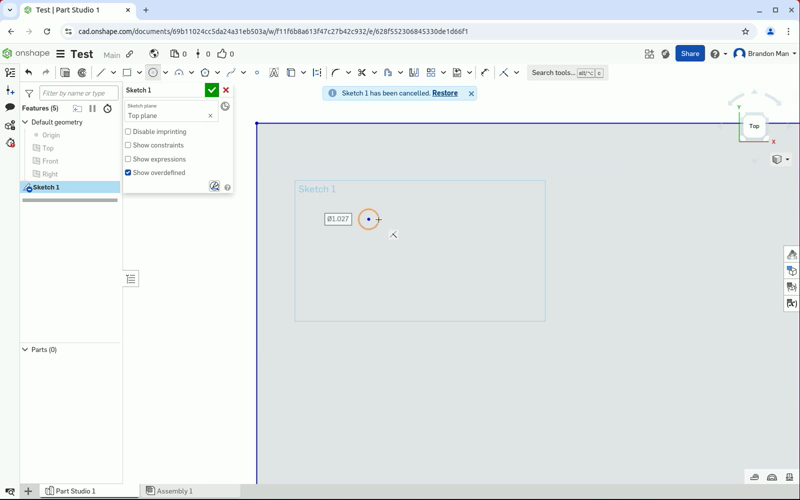
scroll(-6)
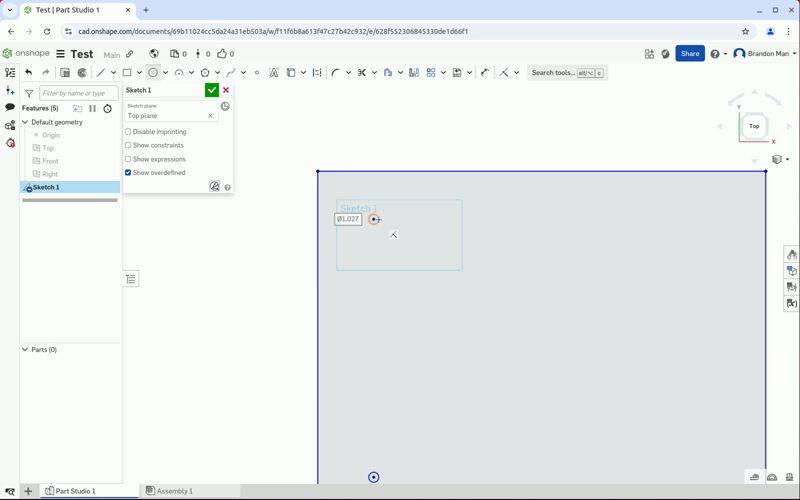
scroll(-6)
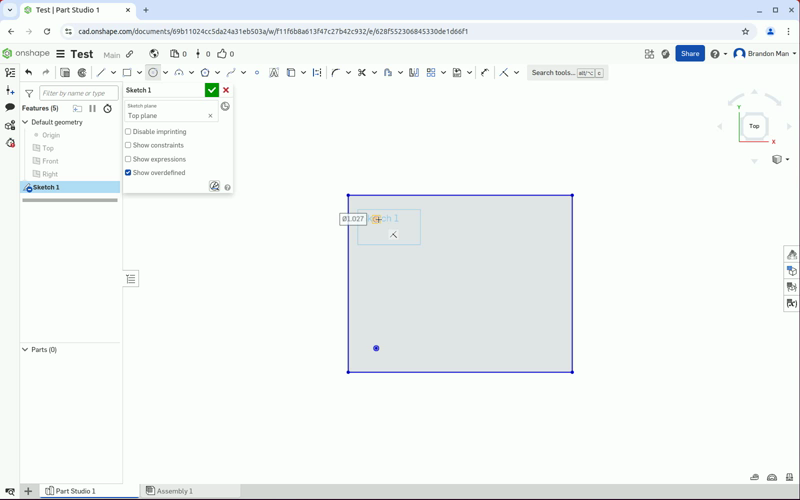
key(esc)
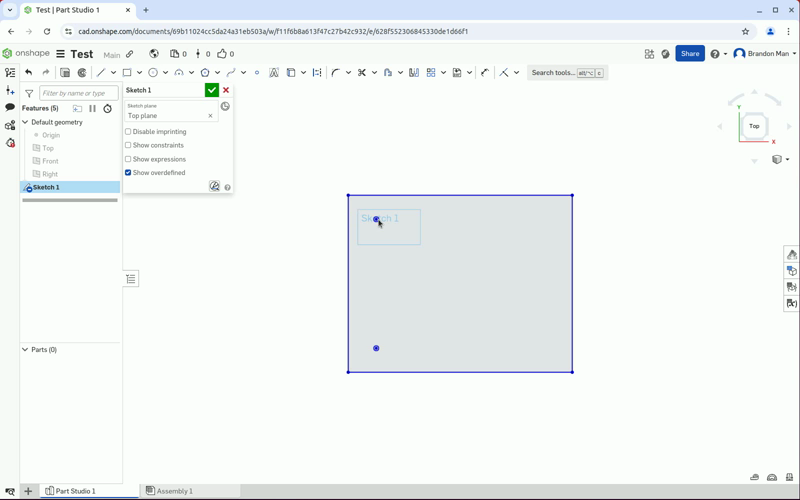
key(l)
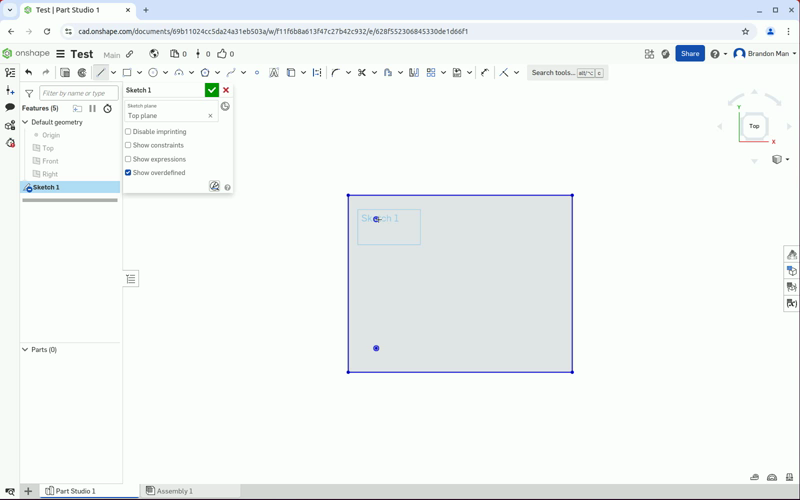
key_down(shift)
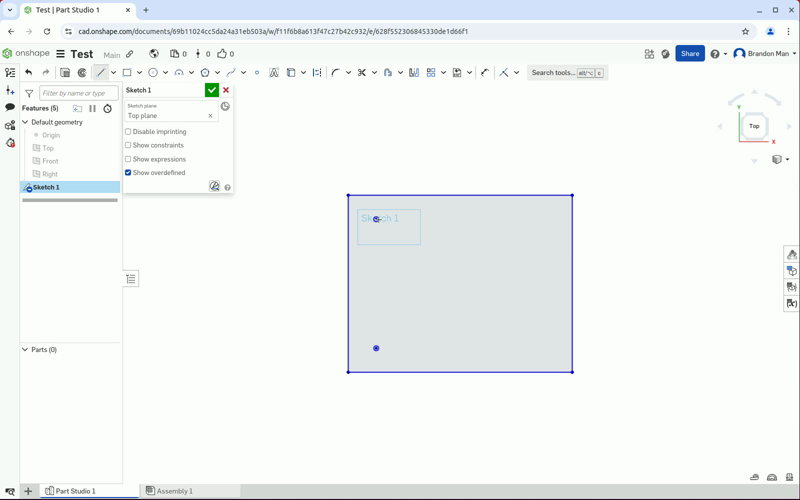
mouse_move(390, 334)
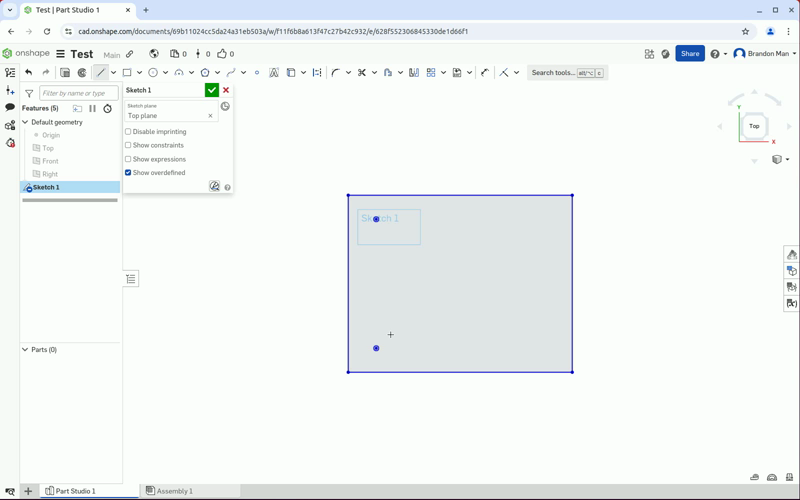
click(390, 334)
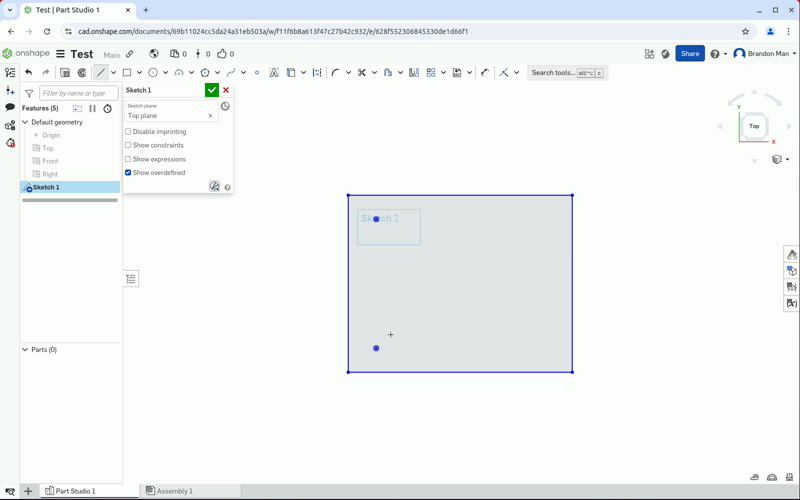
key_up(shift)
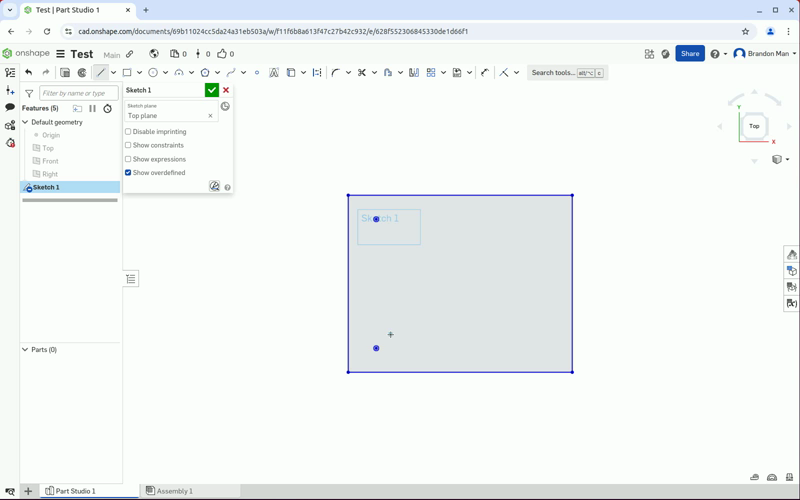
key_down(shift)
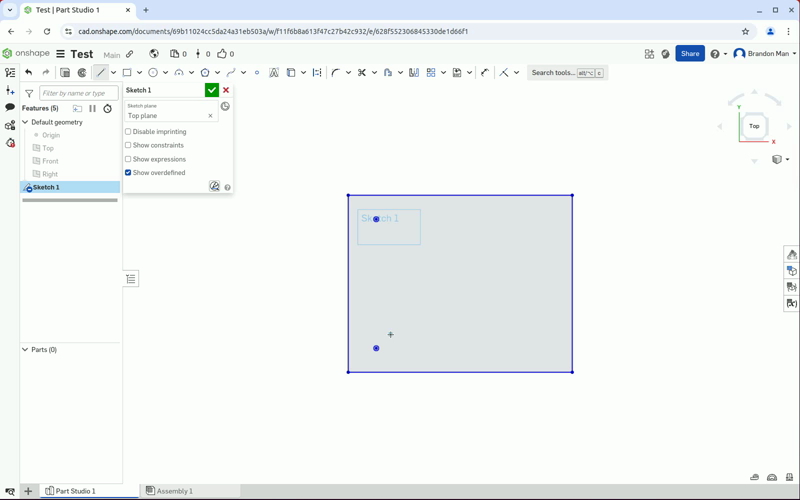
mouse_move(529, 334)
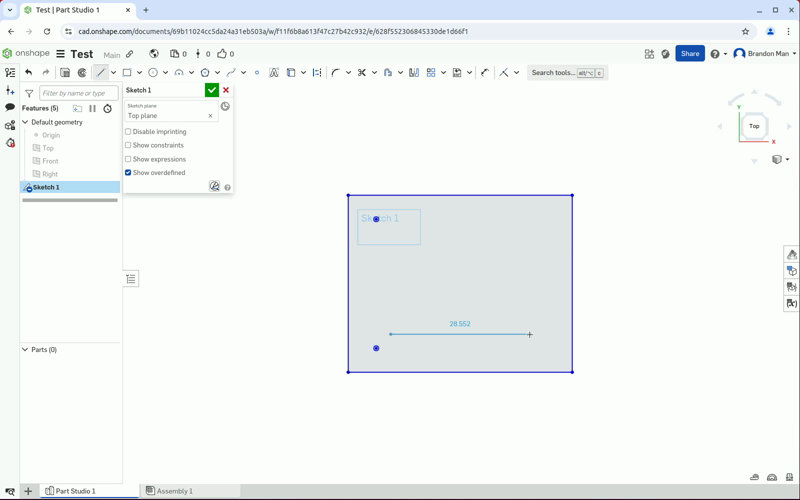
click(529, 334)
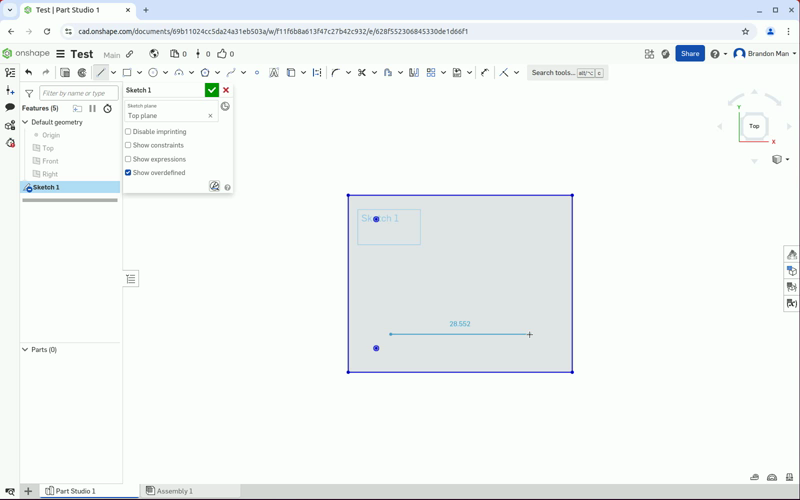
key_up(shift)
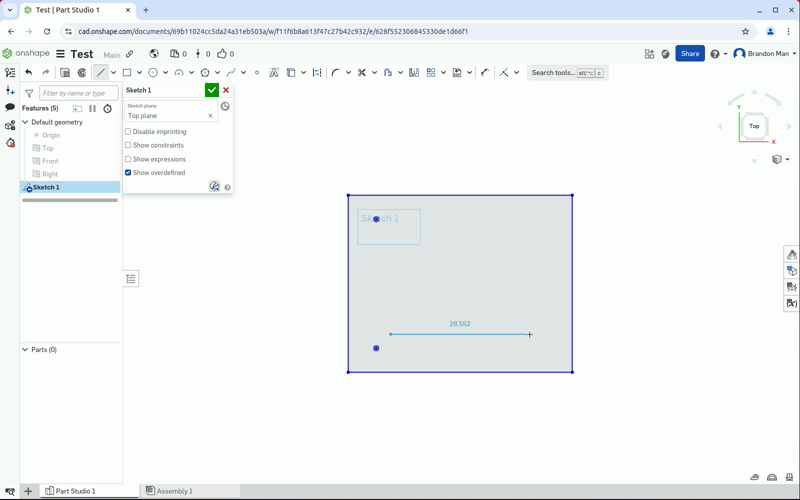
key_down(shift)
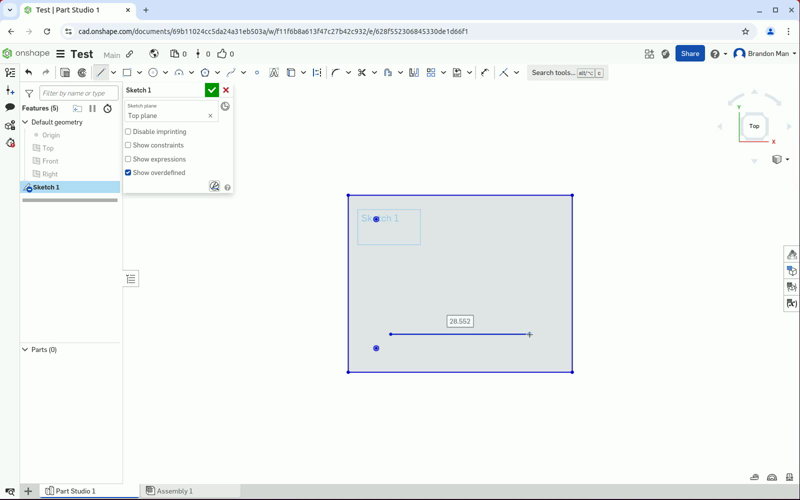
mouse_move(529, 235)
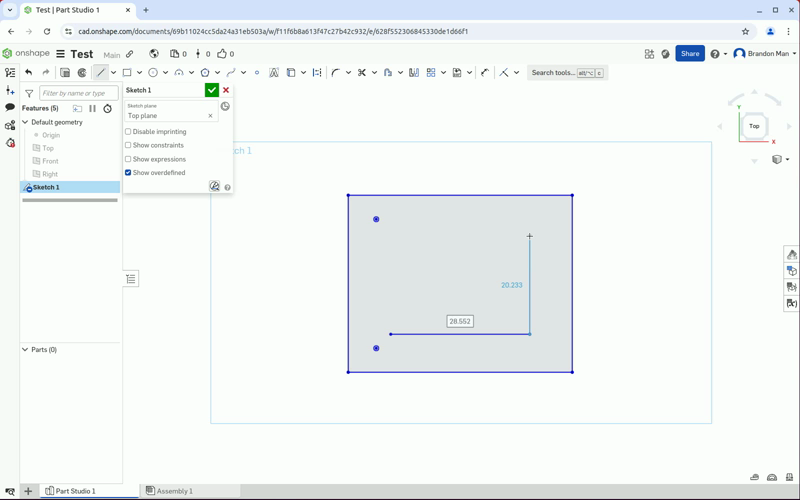
click(529, 235)
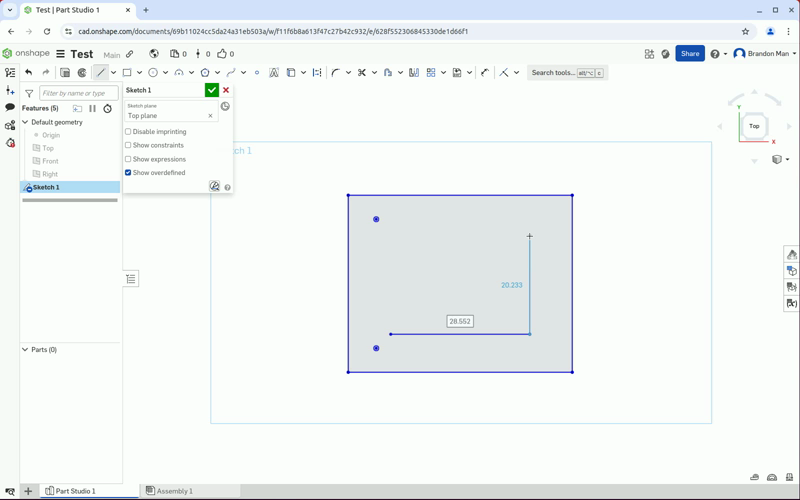
key_up(shift)
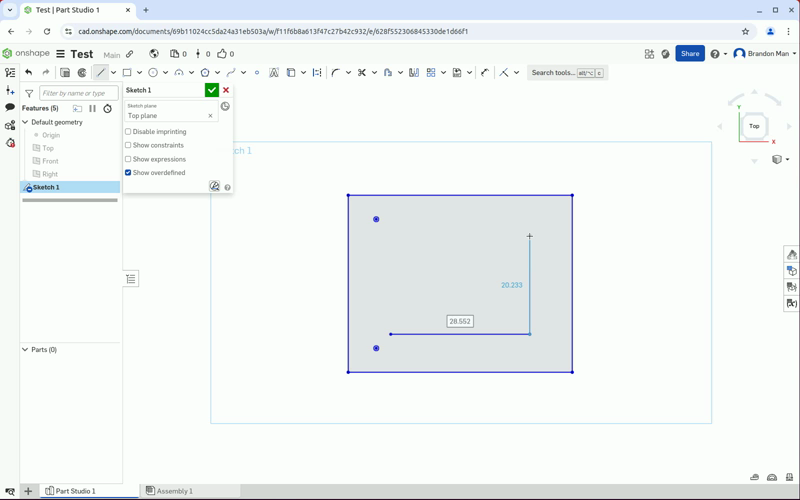
key_down(shift)
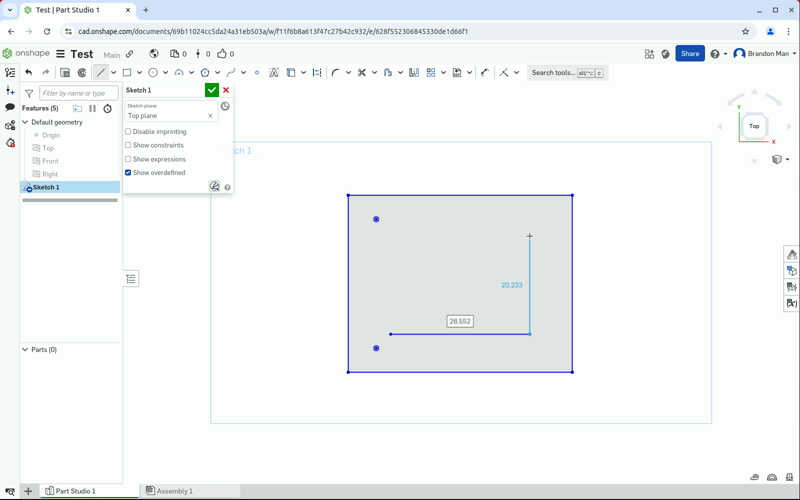
mouse_move(390, 235)
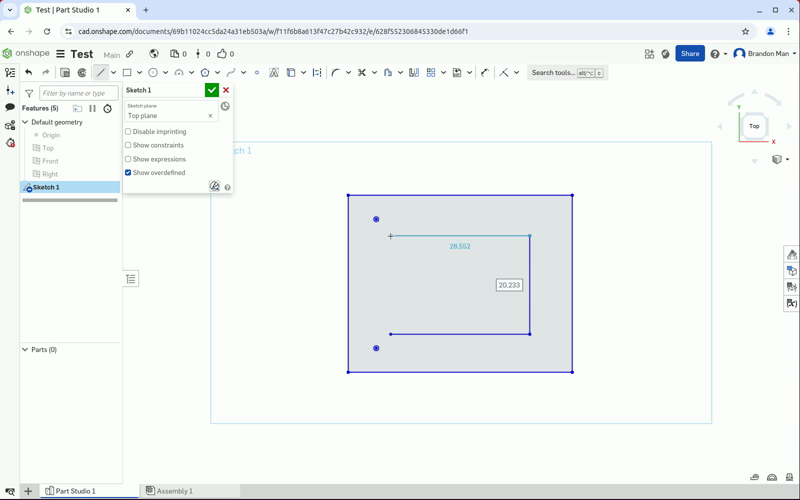
click(390, 235)
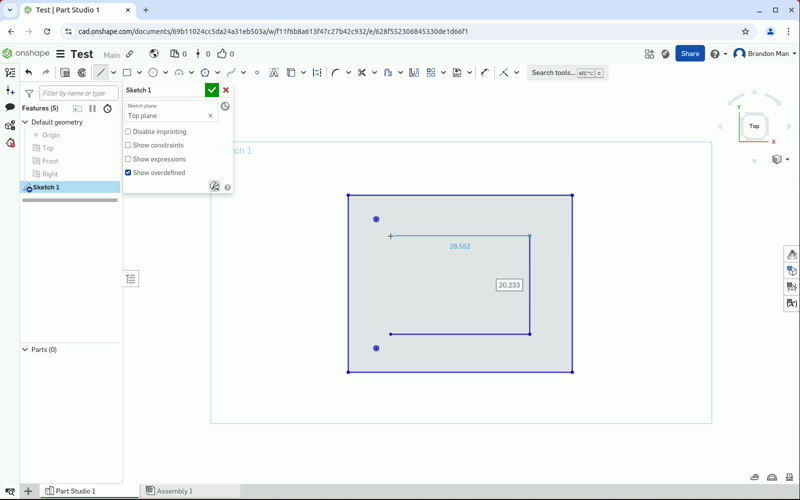
key_up(shift)
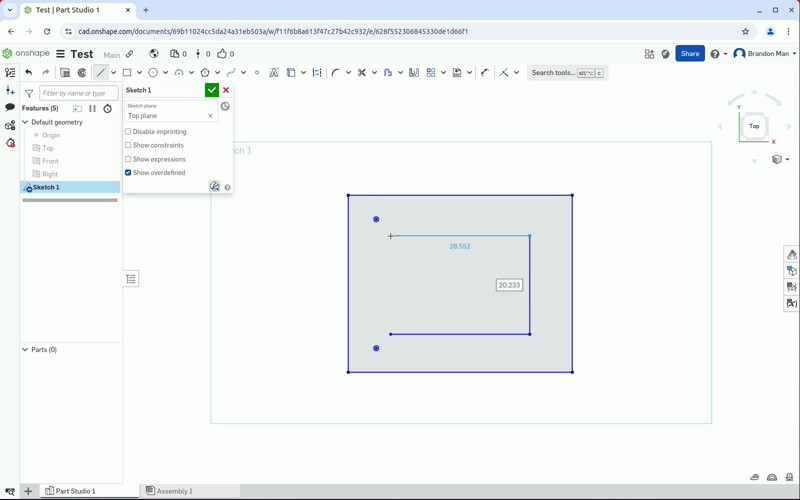
key_down(shift)
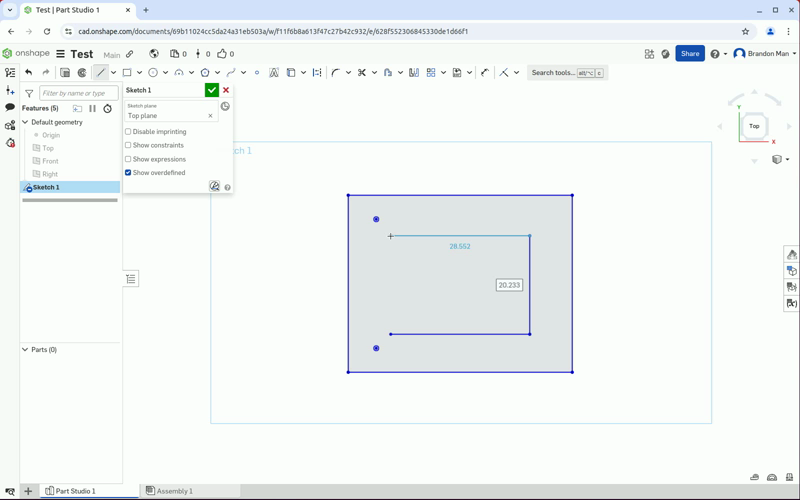
mouse_move(390, 334)
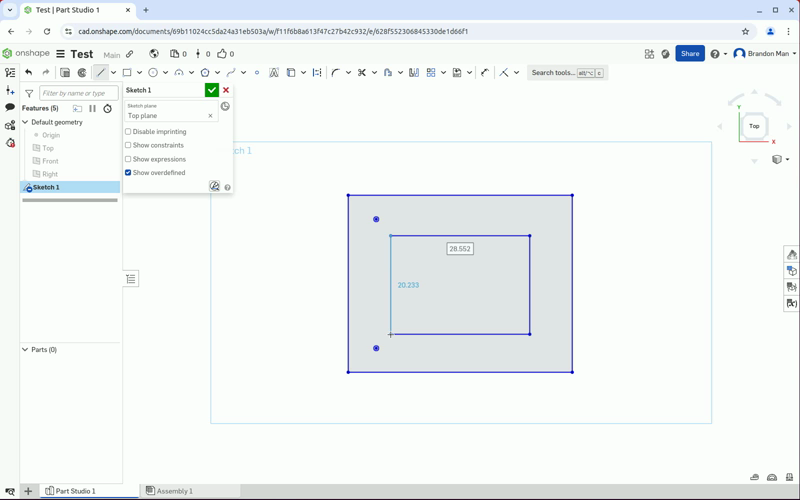
key_up(shift)
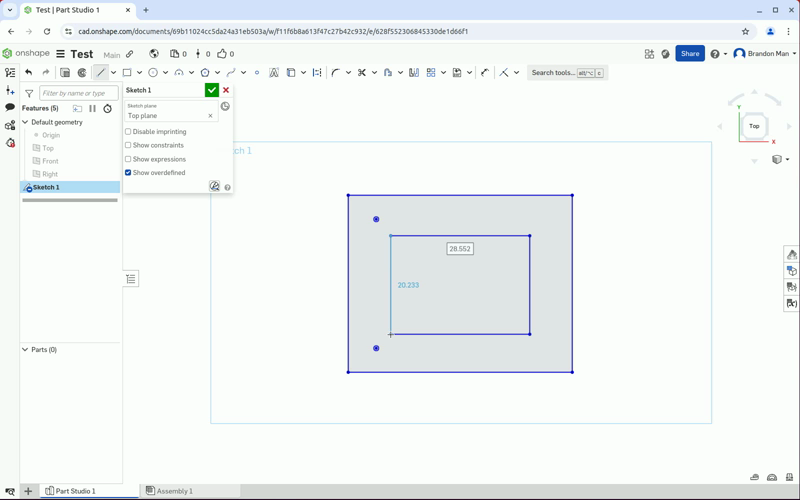
click(390, 334)
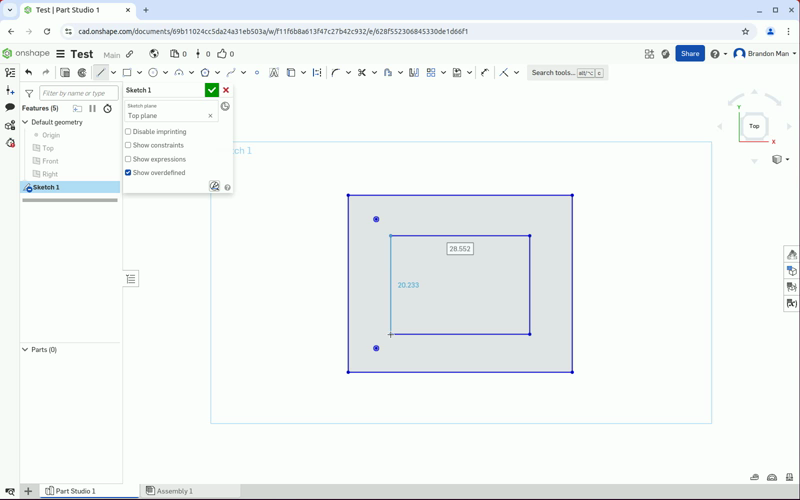
key(esc)
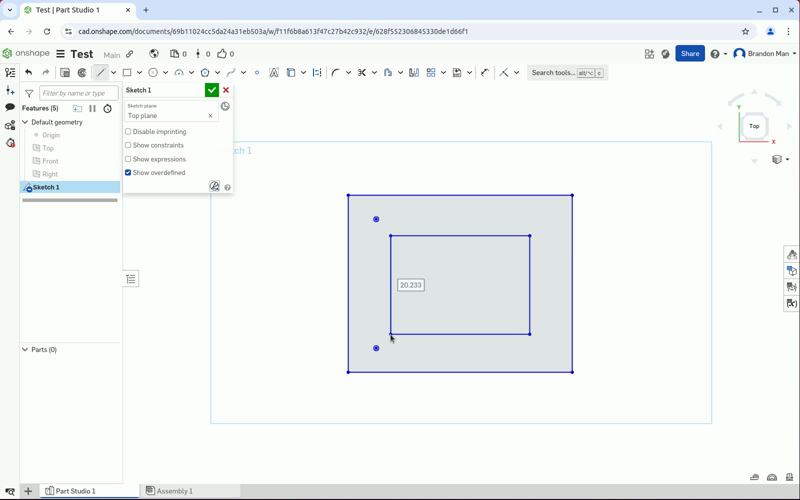
key(c)
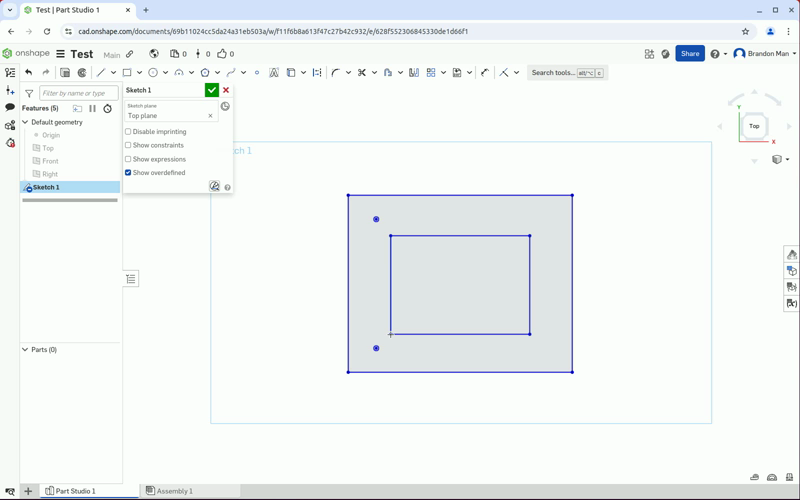
key_down(shift)
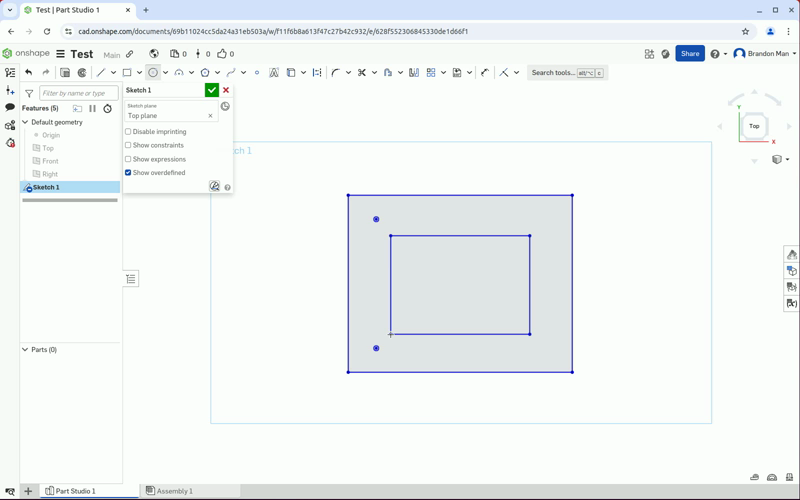
mouse_move(543, 348)
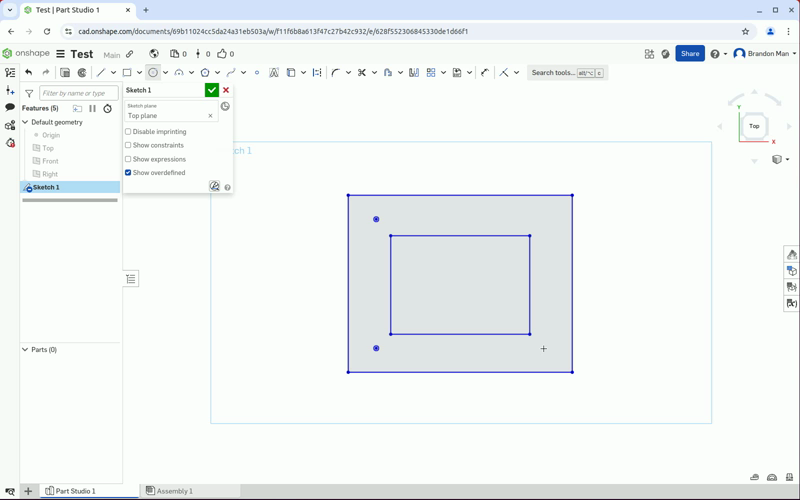
click(543, 348)
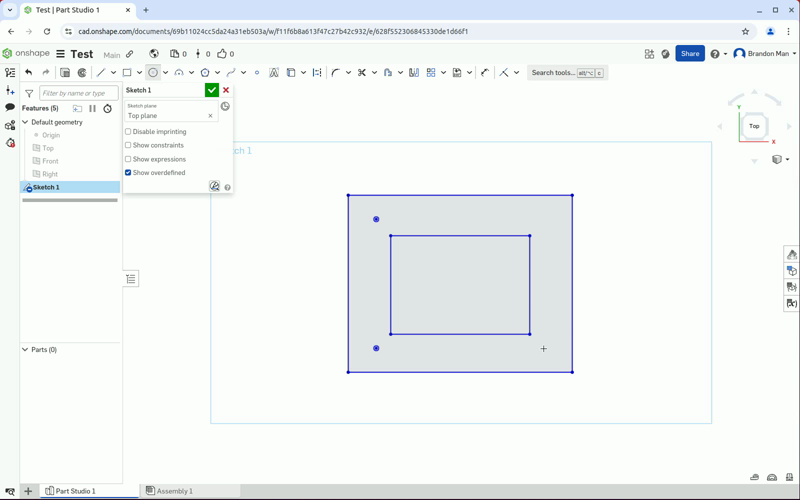
key_up(shift)
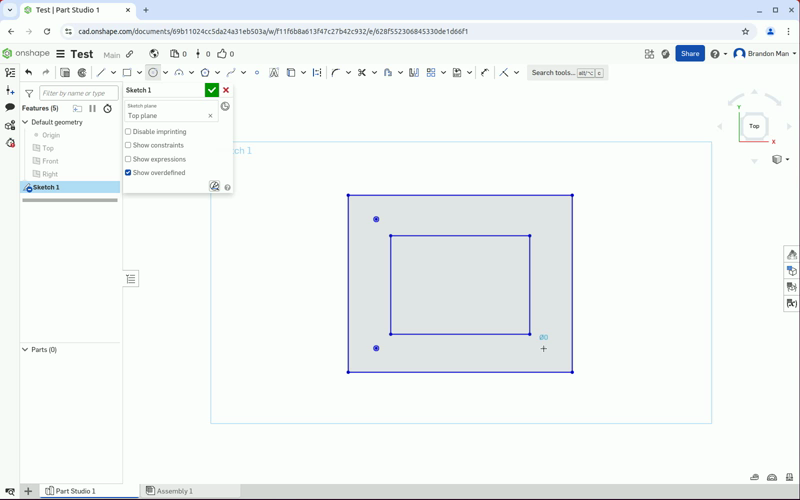
mouse_move(546, 348)
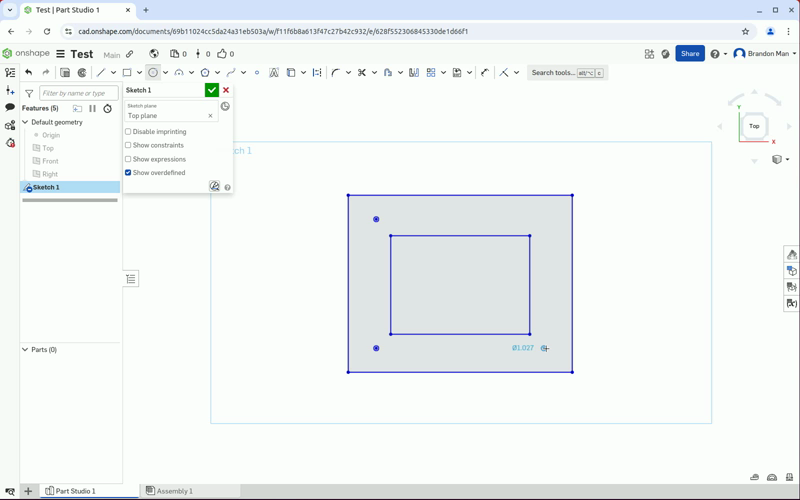
scroll(6)
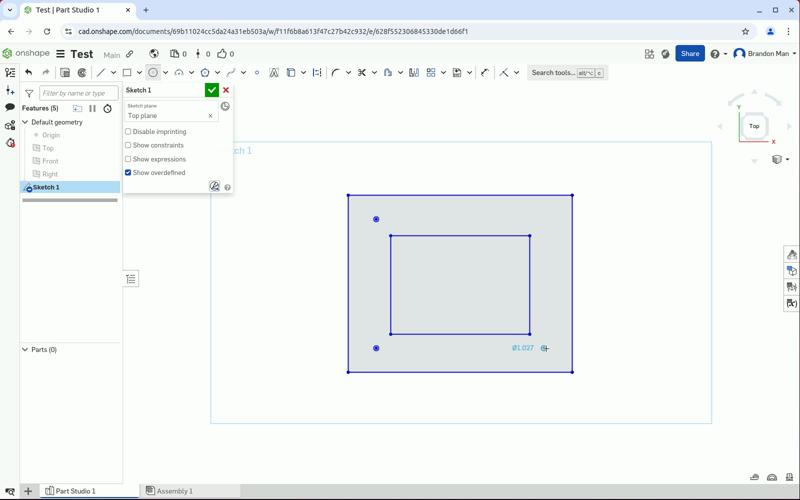
scroll(6)
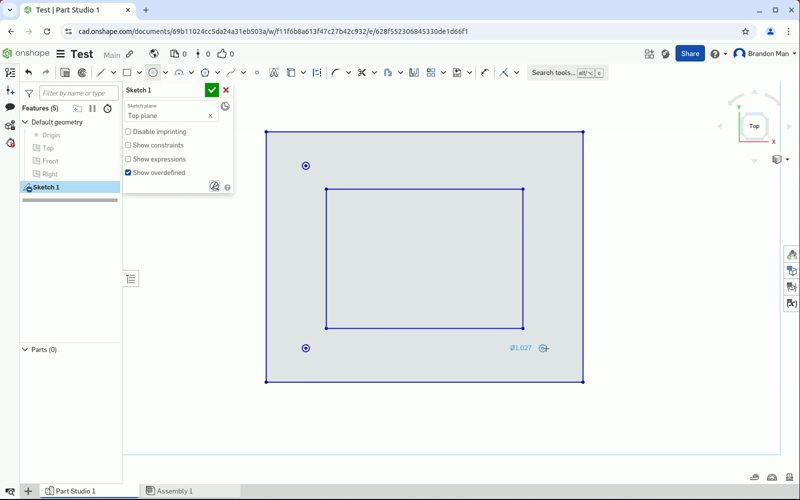
scroll(6)
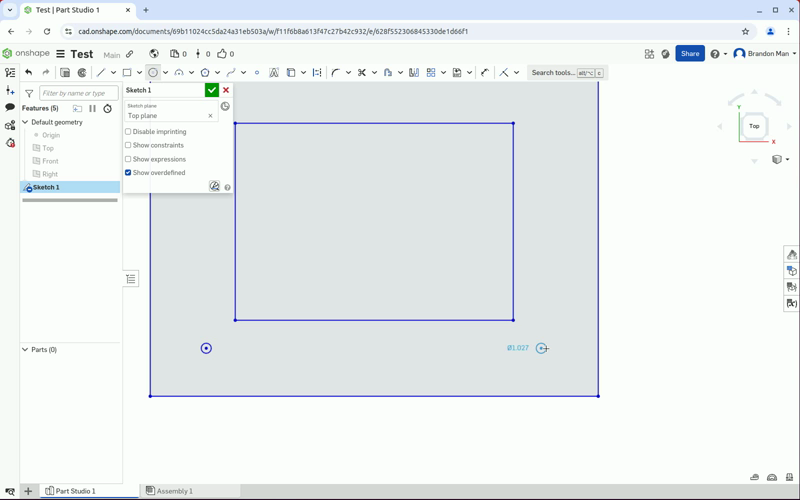
scroll(6)
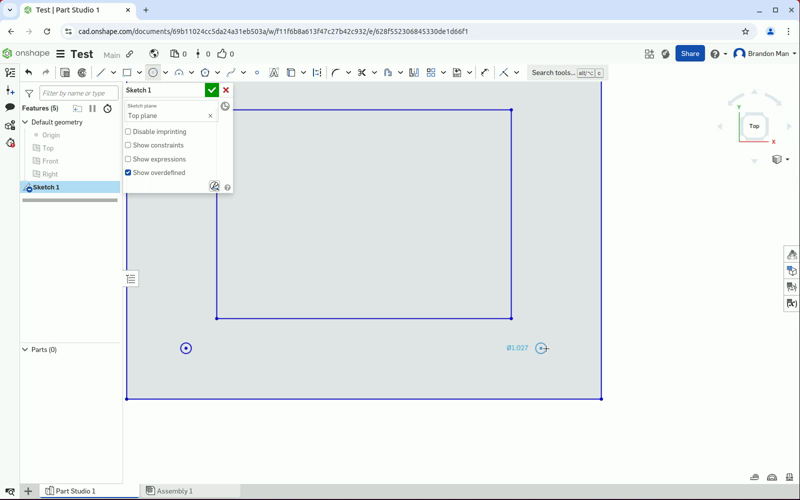
scroll(6)
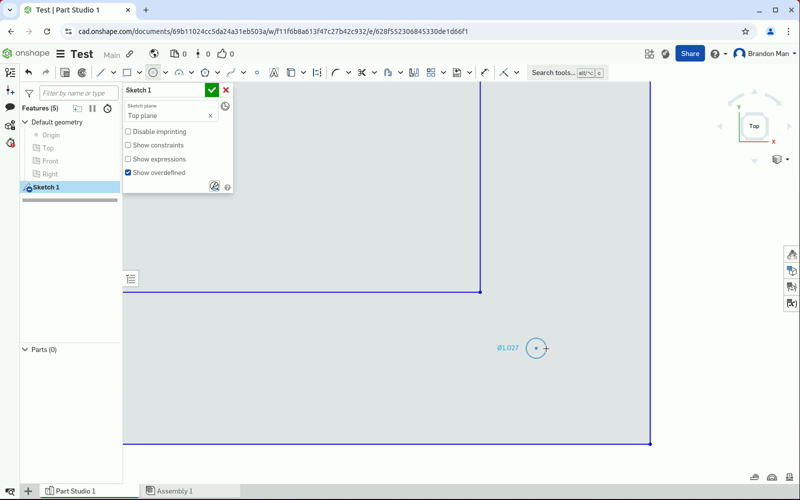
scroll(6)
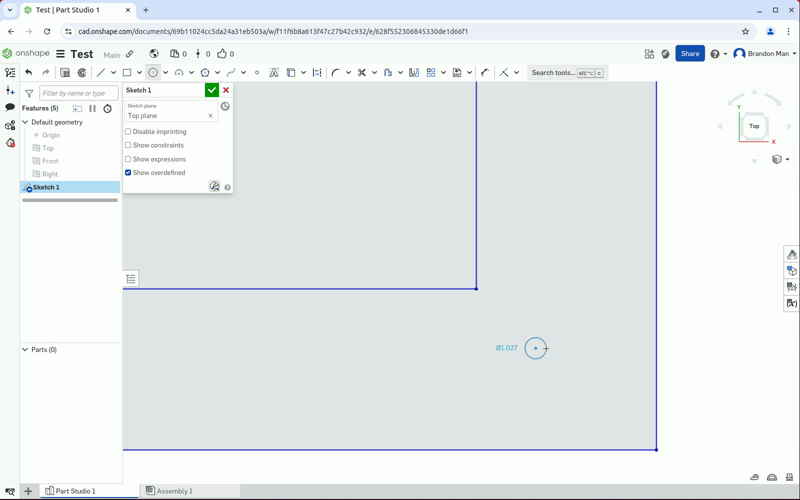
scroll(6)
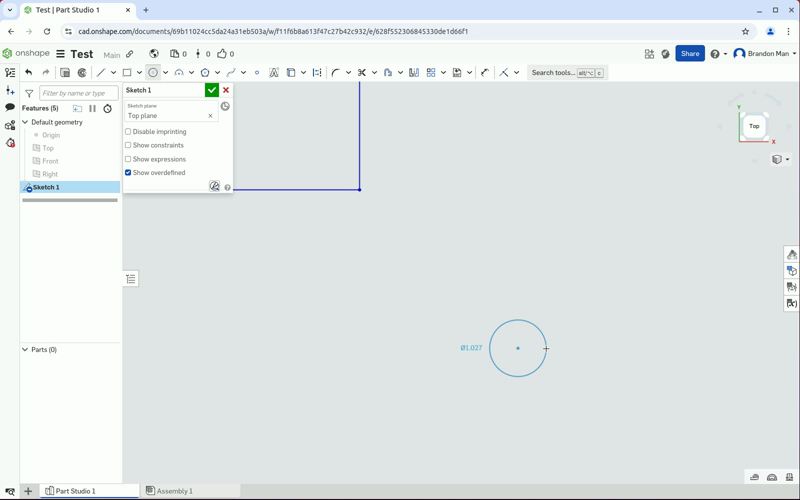
click(546, 348)
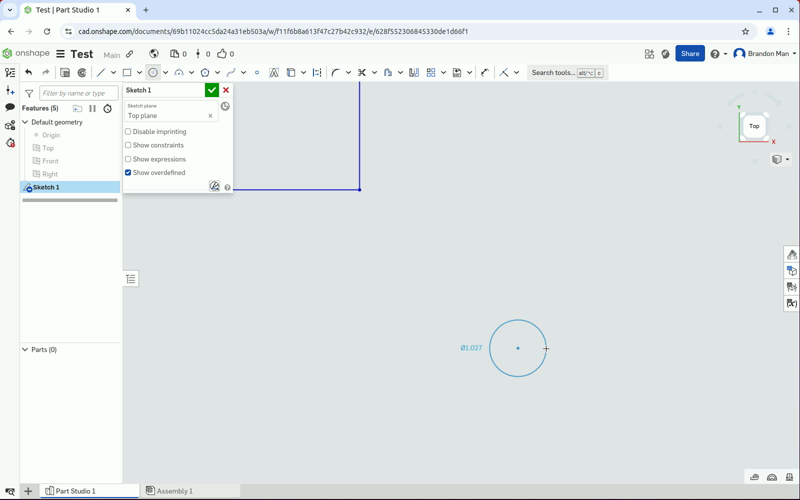
scroll(-6)
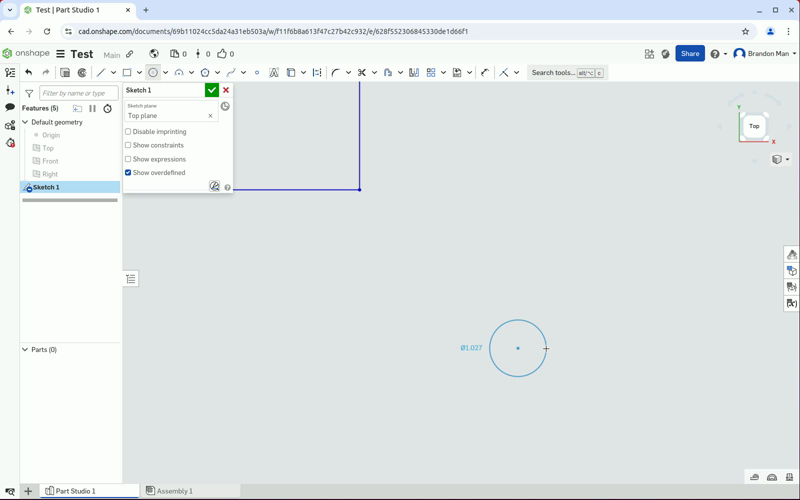
scroll(-6)
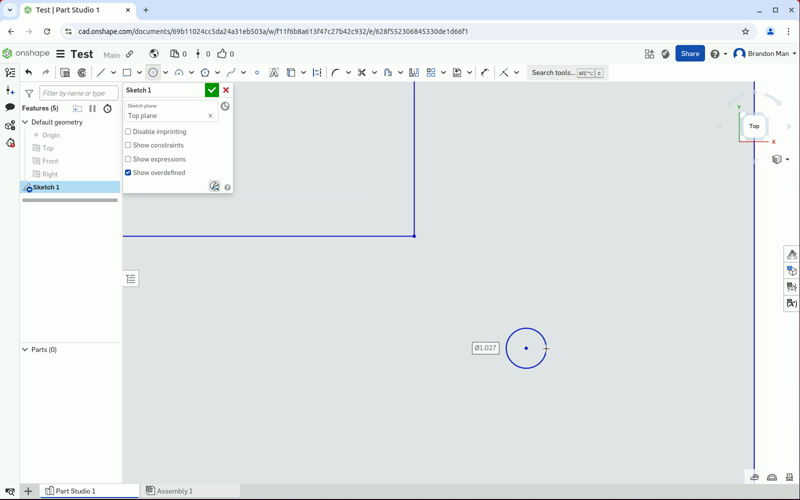
scroll(-6)
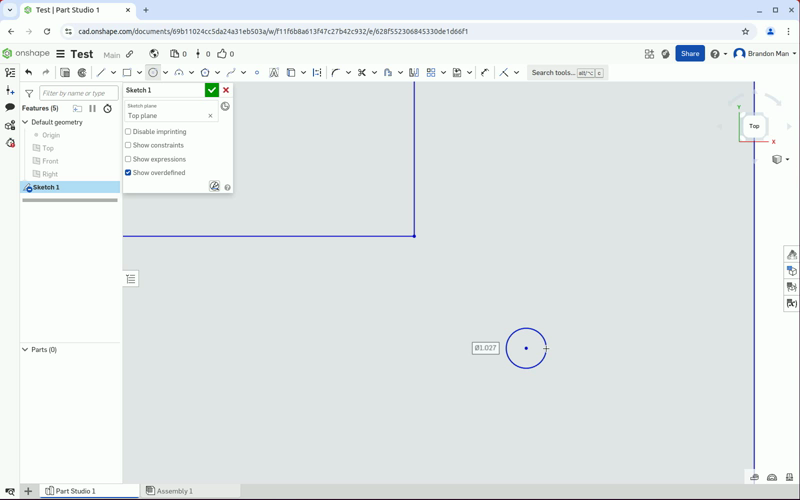
scroll(-6)
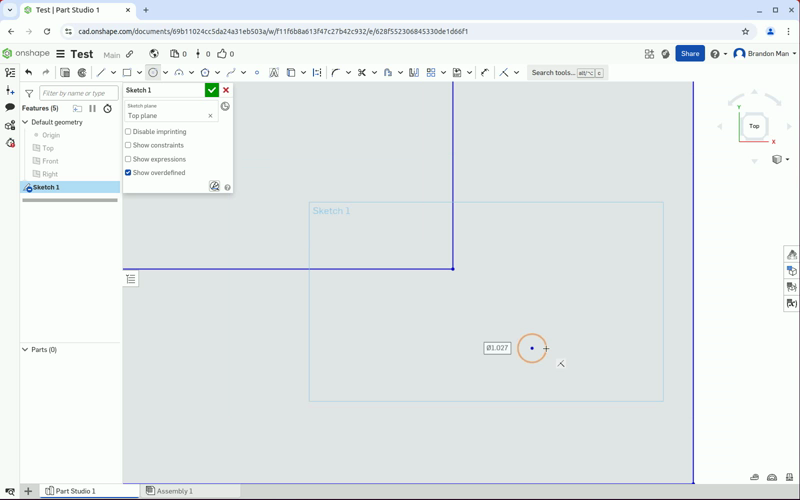
scroll(-6)
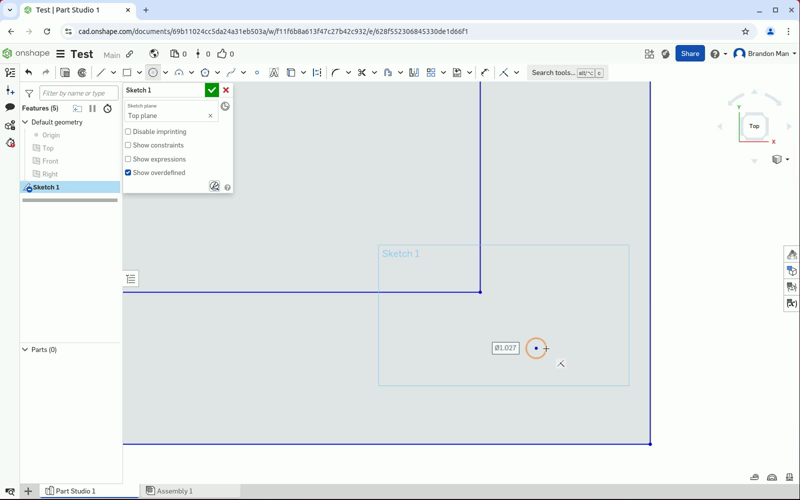
scroll(-6)
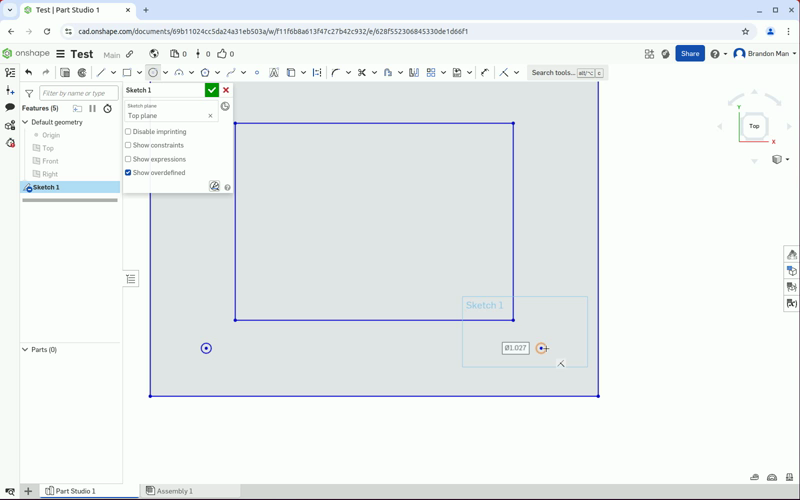
scroll(-6)
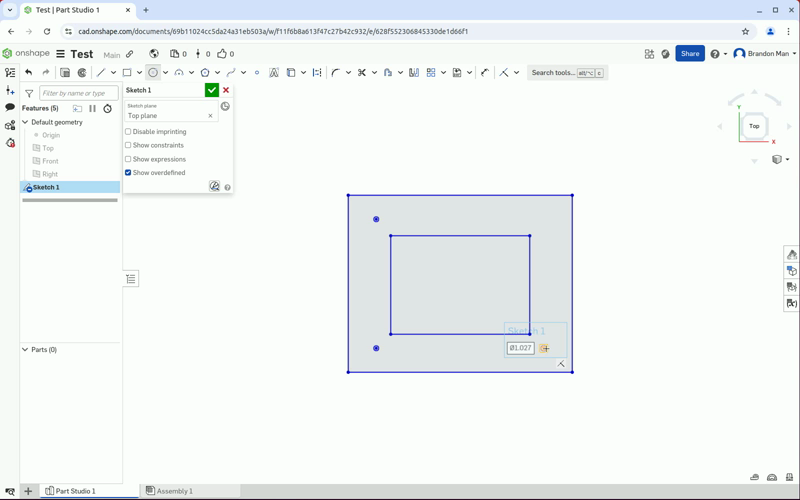
key(esc)
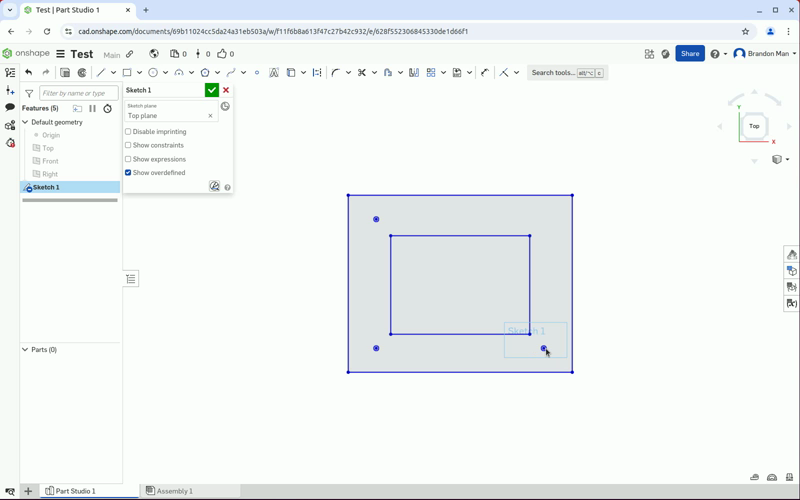
key(c)
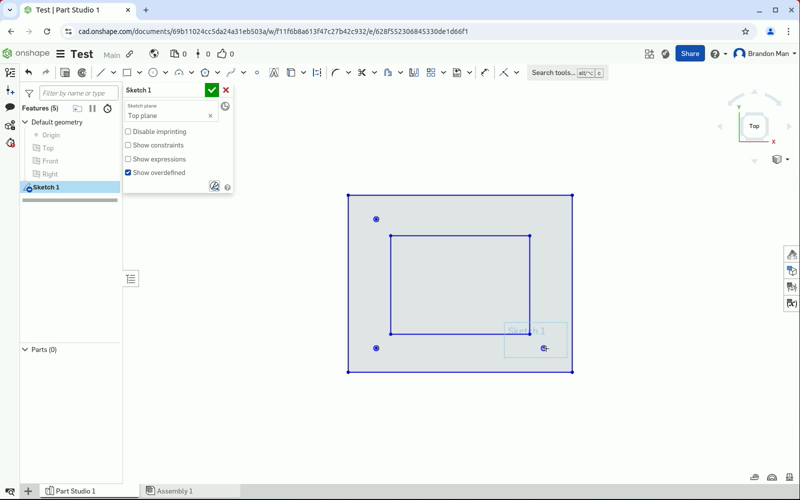
key_down(shift)
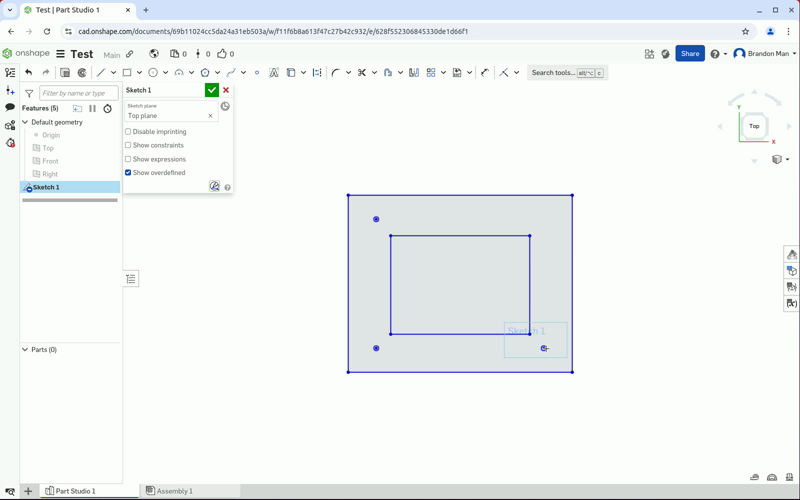
mouse_move(543, 219)
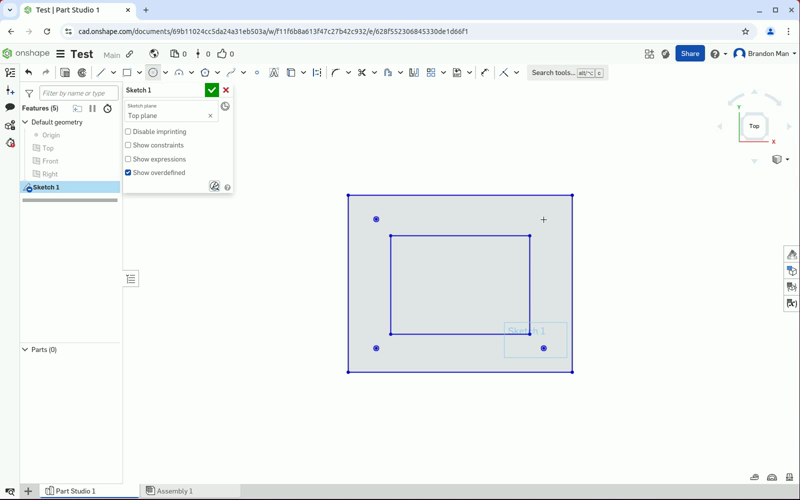
click(543, 219)
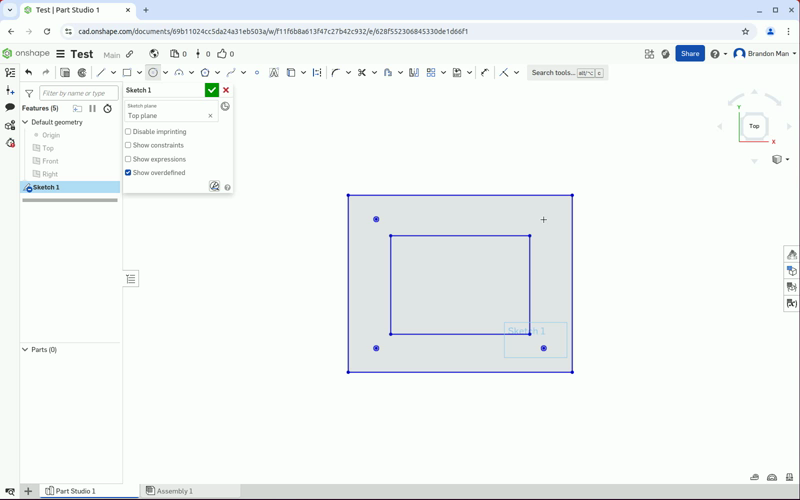
key_up(shift)
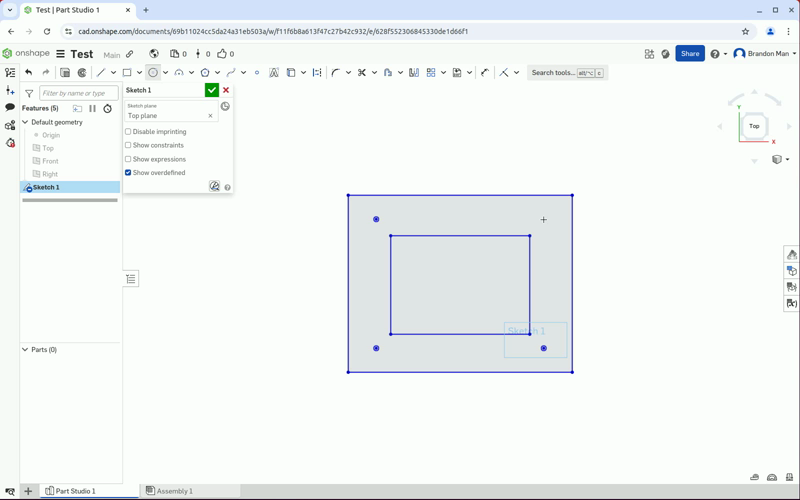
mouse_move(546, 219)
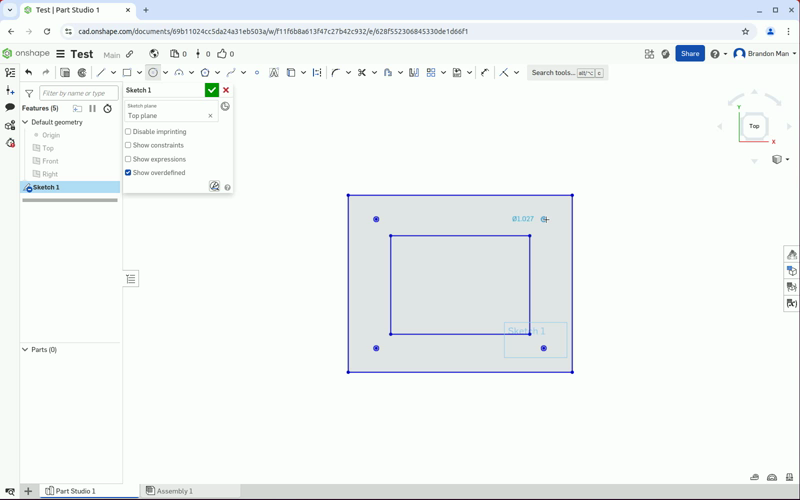
scroll(6)
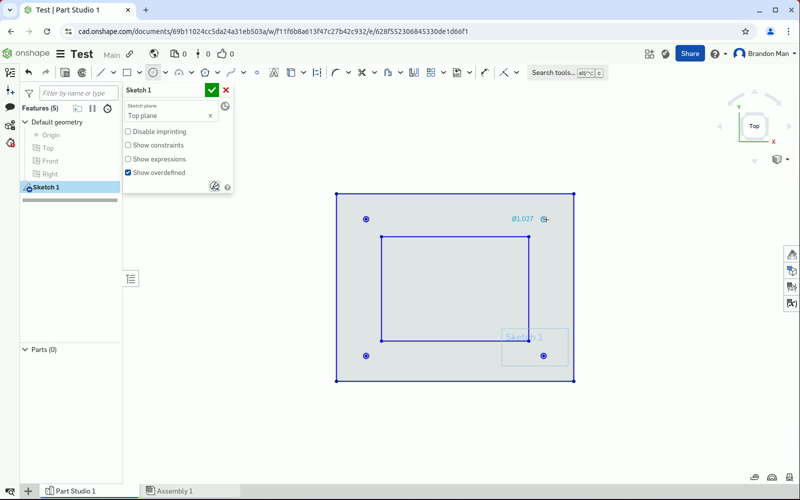
scroll(6)
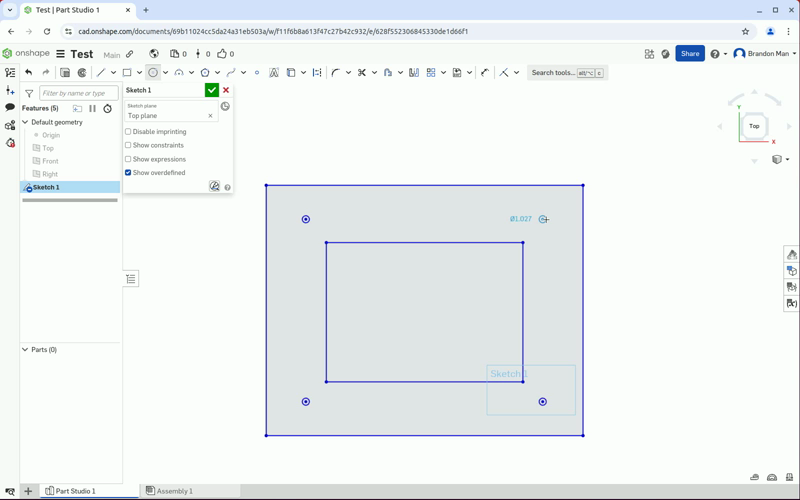
scroll(6)
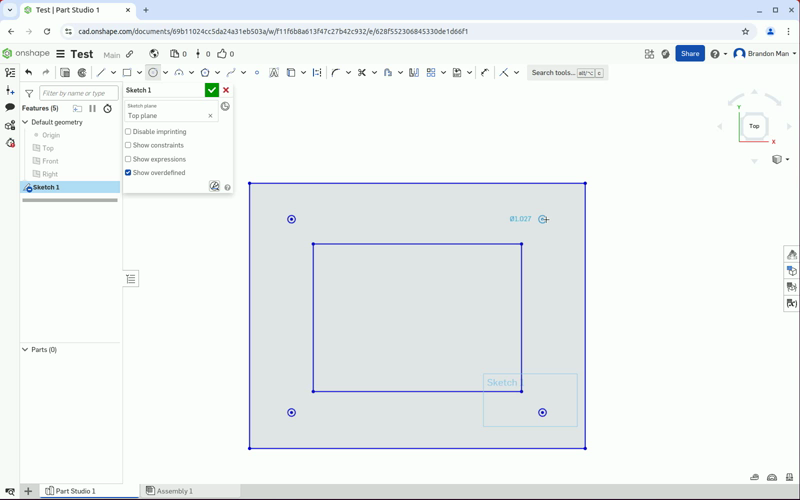
scroll(6)
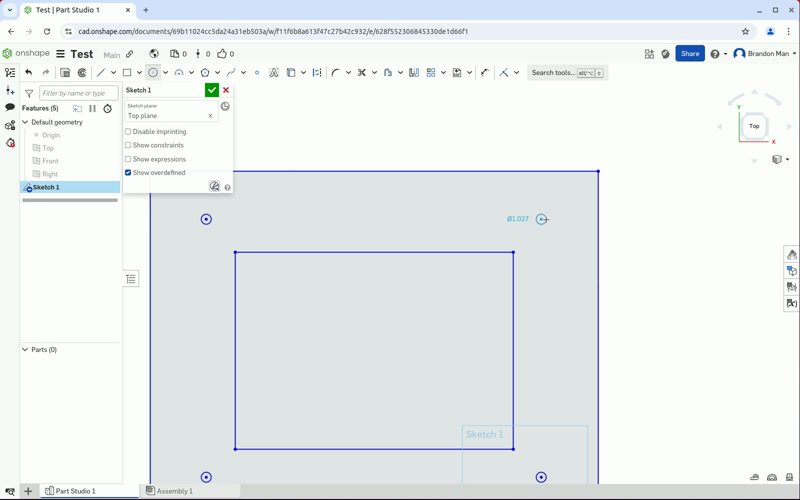
scroll(6)
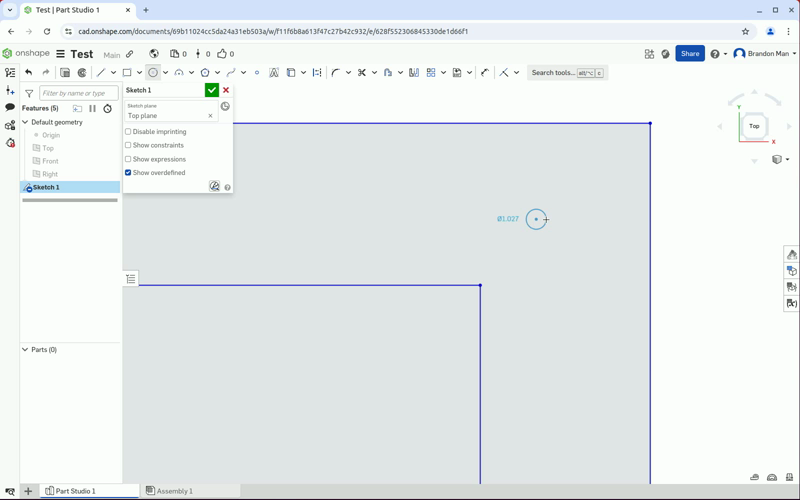
scroll(6)
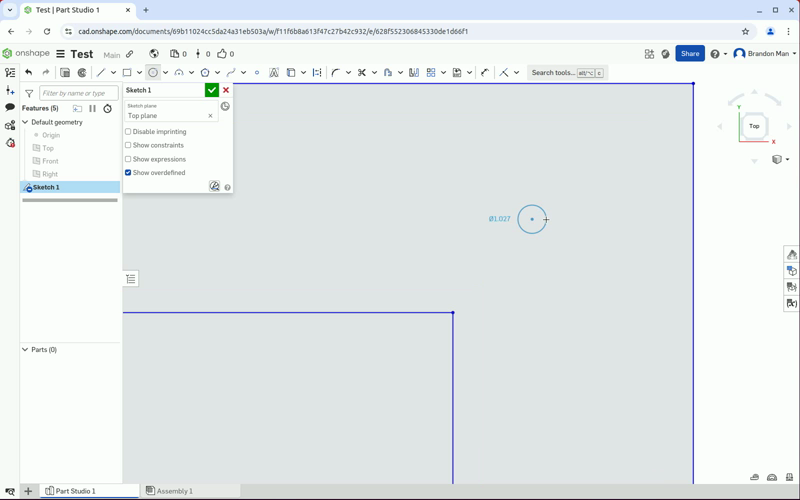
scroll(6)
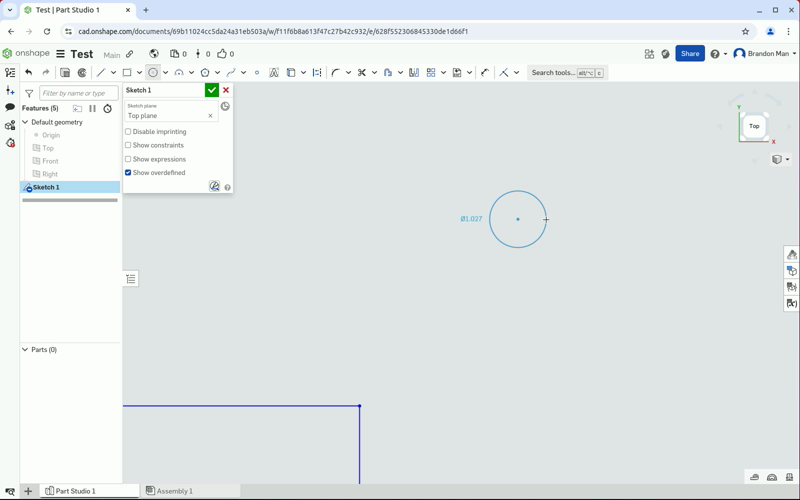
click(546, 219)
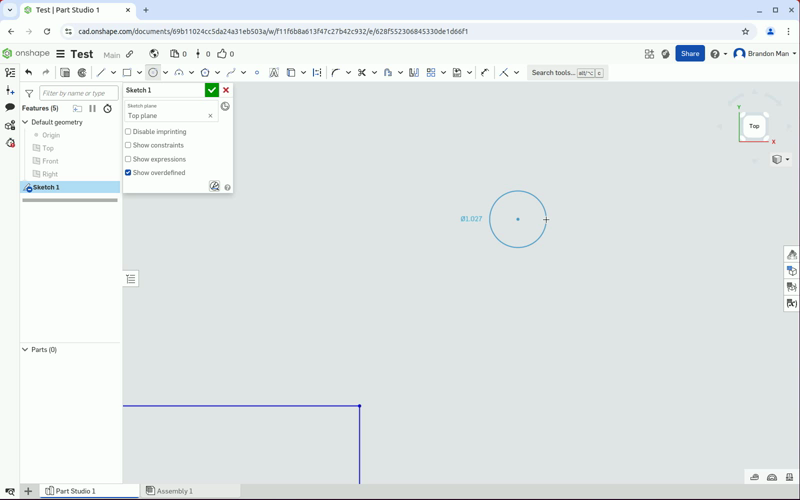
scroll(-6)
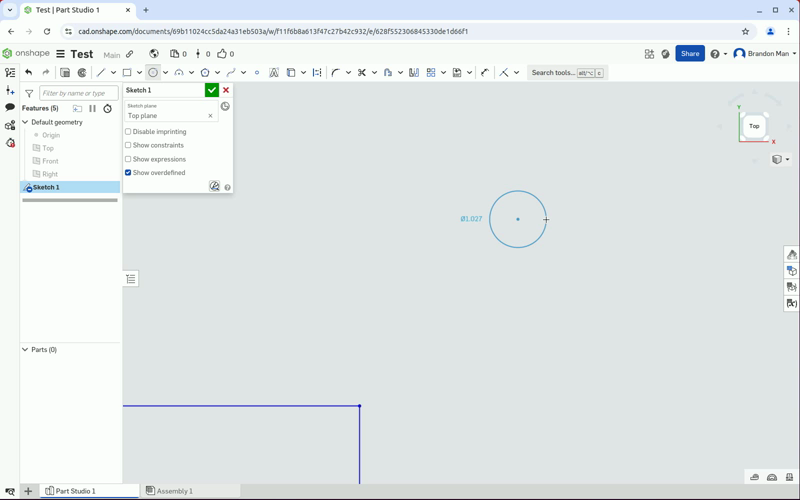
scroll(-6)
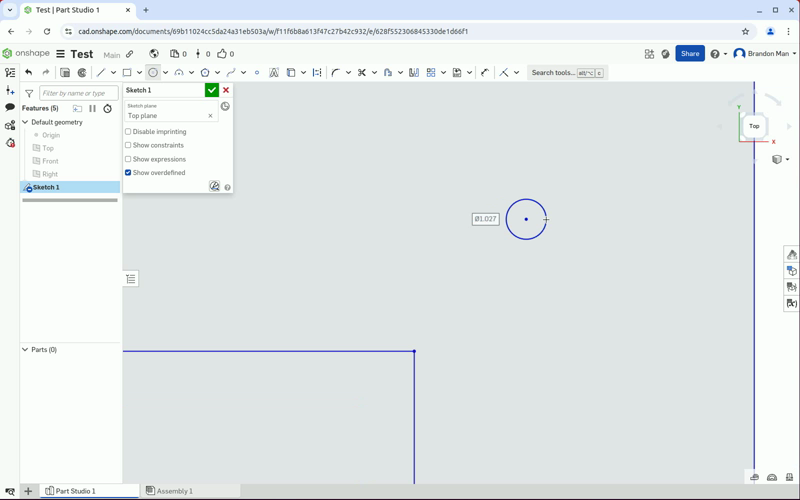
scroll(-6)
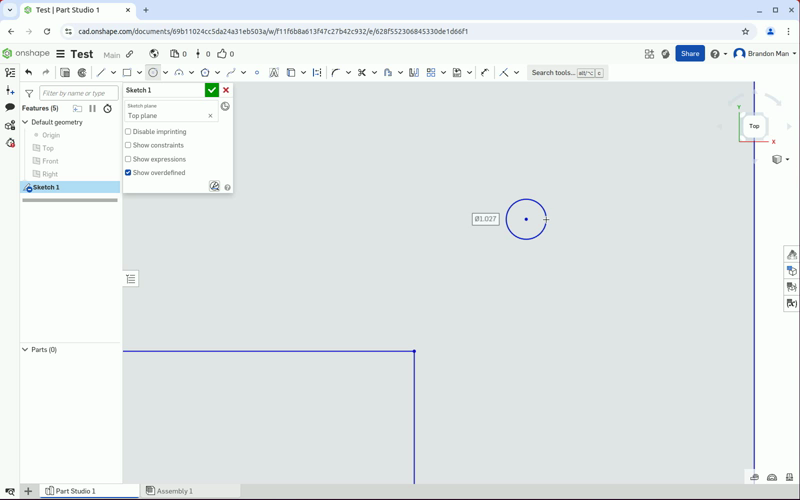
scroll(-6)
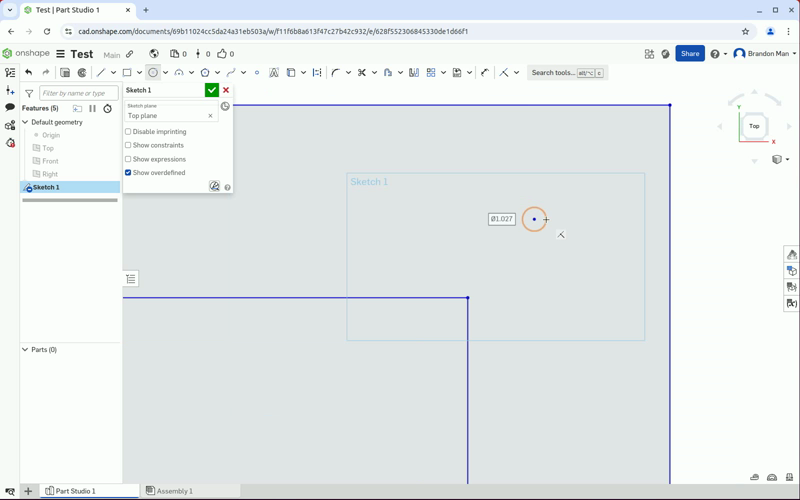
scroll(-6)
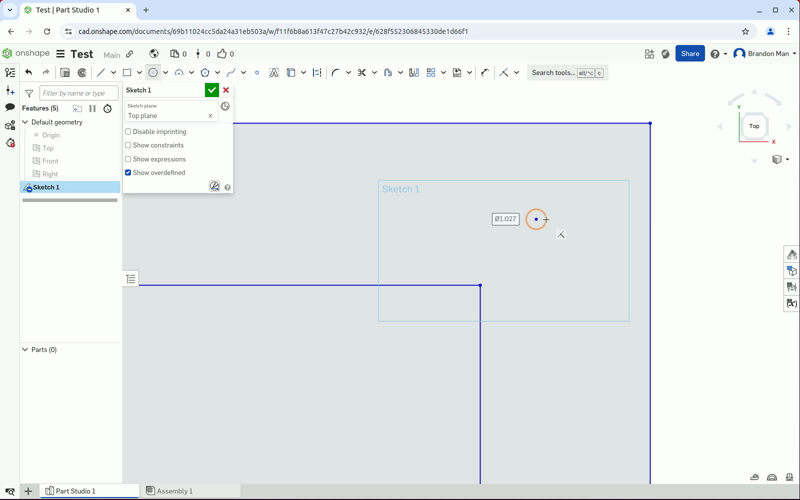
scroll(-6)
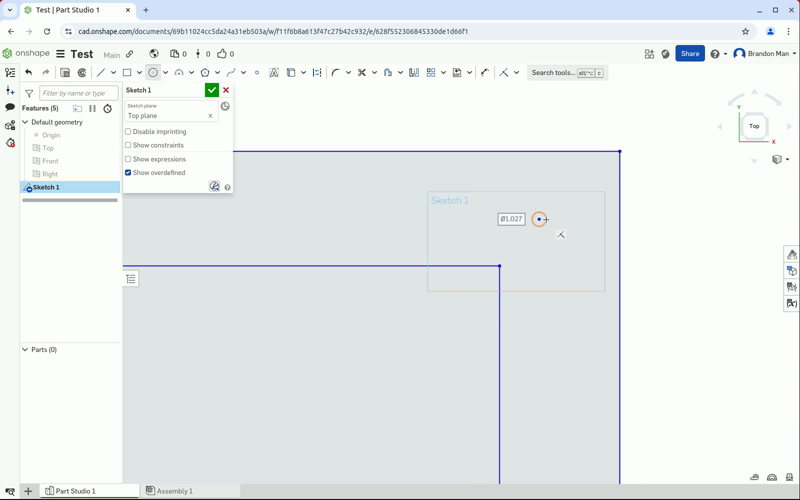
scroll(-6)
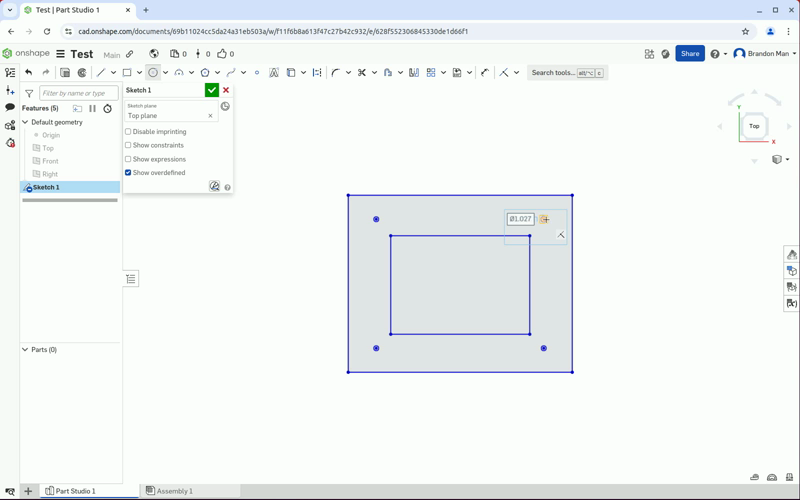
key(esc)
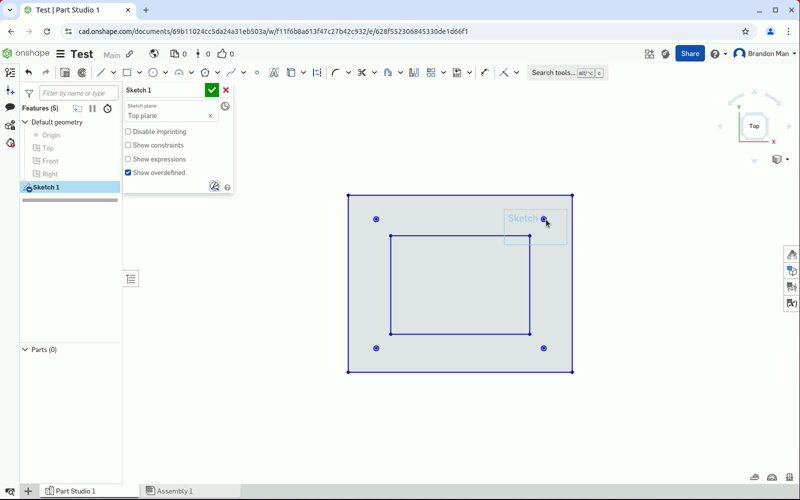
mouse_move(519, 216)
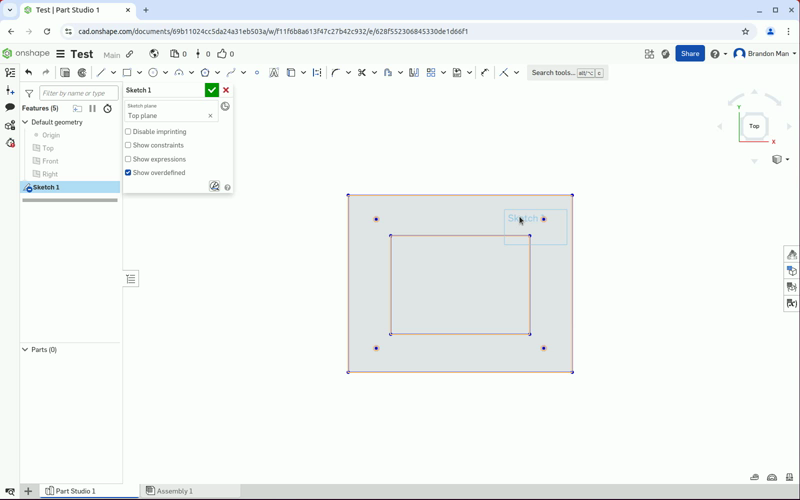
click(519, 216)
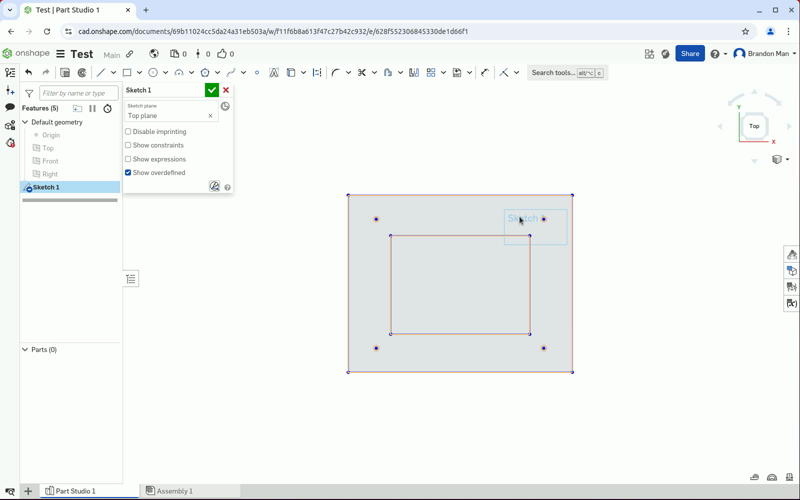
mouse_move(73, 352)
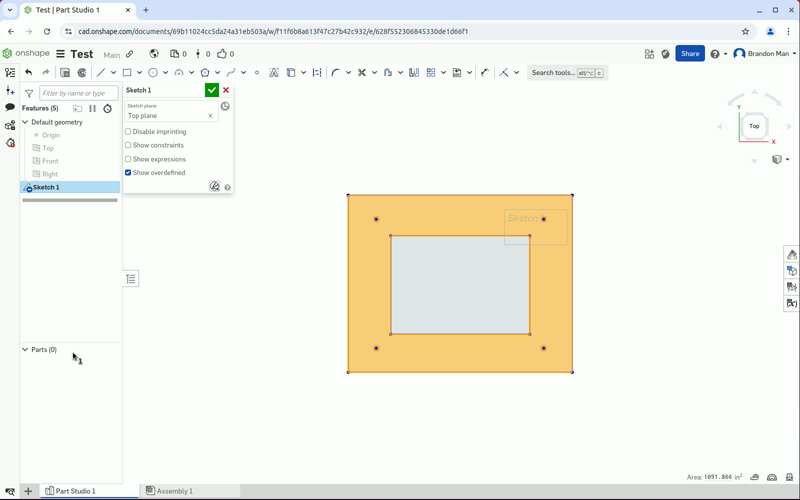
key(shift+y)
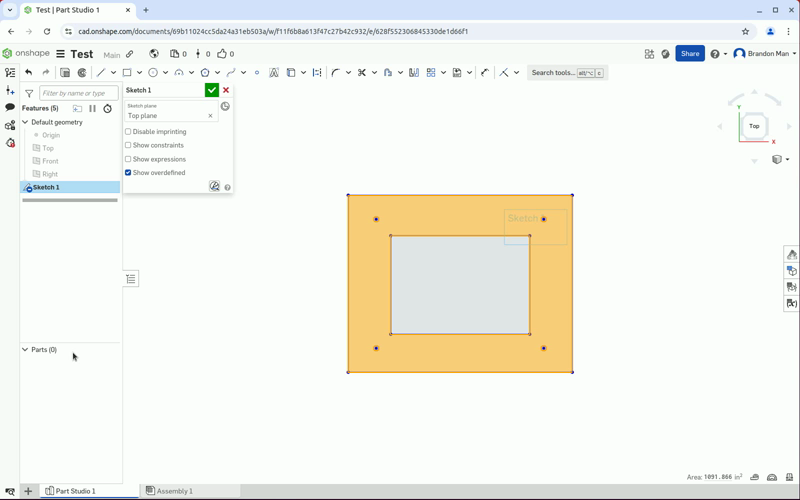
key(shift+e)
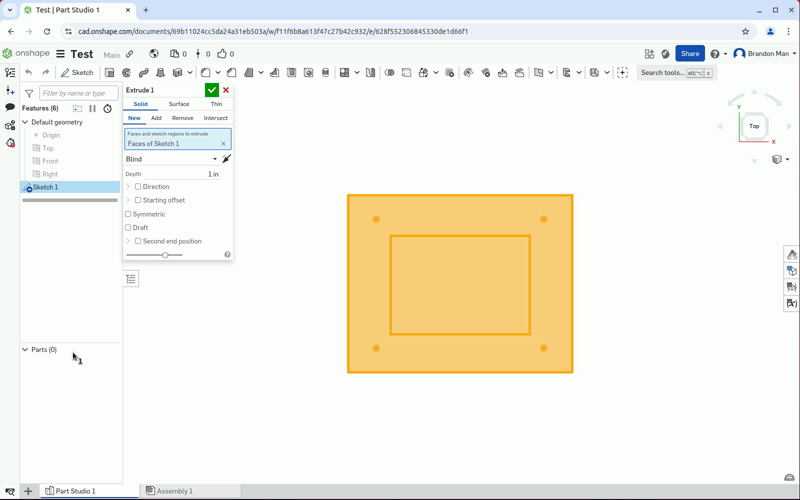
mouse_move(143, 106)
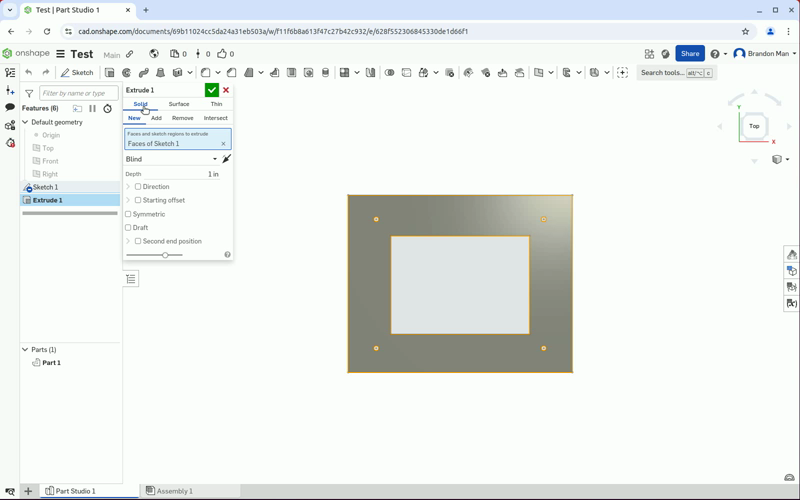
click(143, 106)
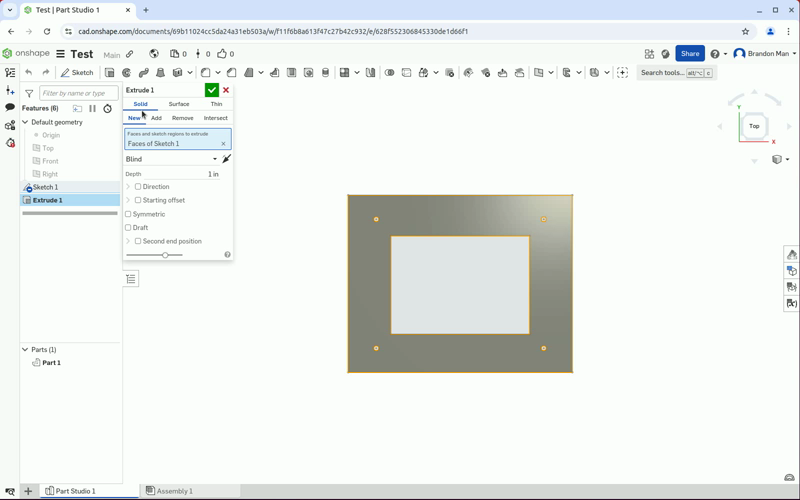
mouse_move(137, 120)
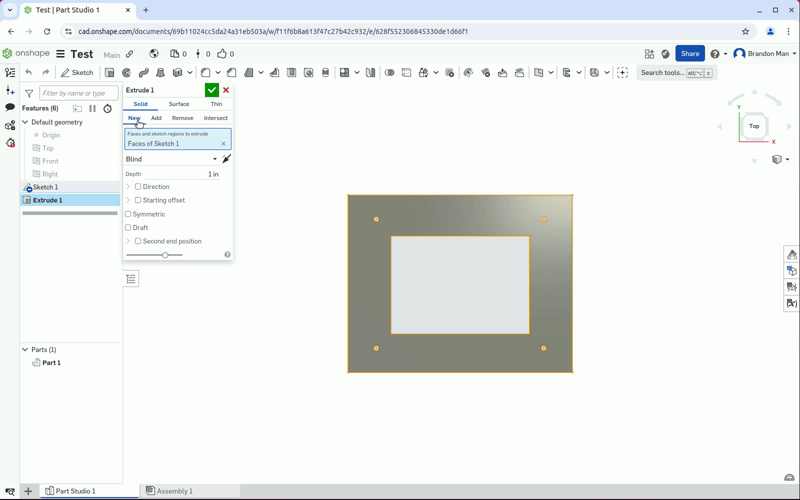
click(137, 120)
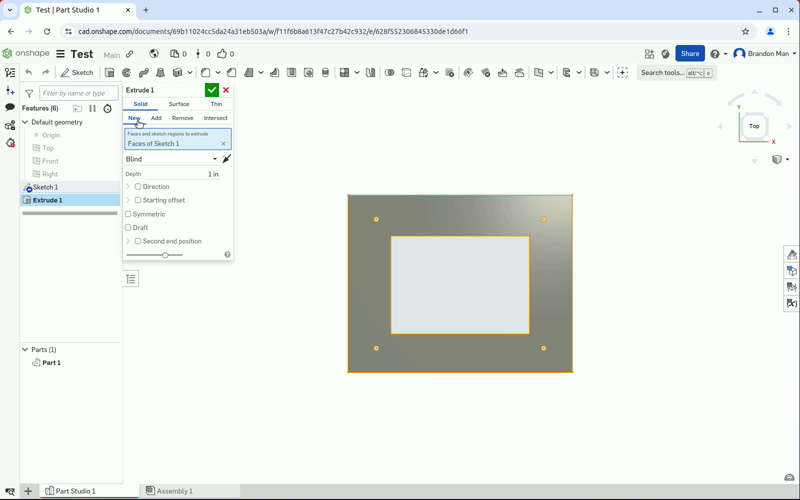
key(tab, 4)
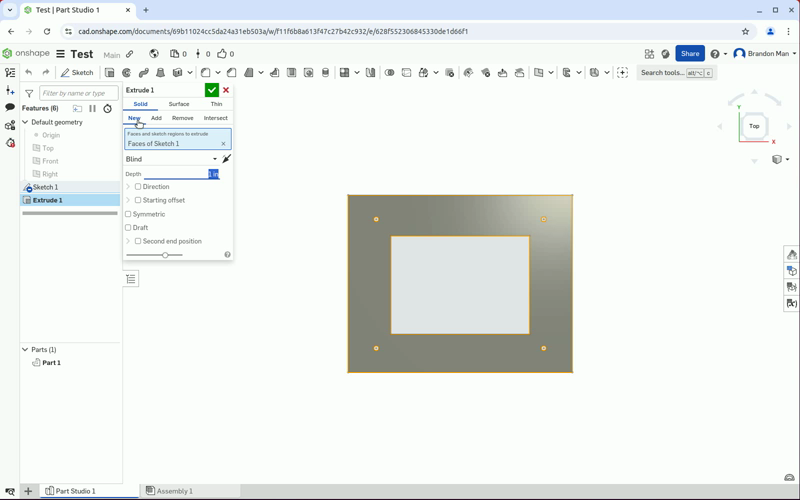
text(1.685)
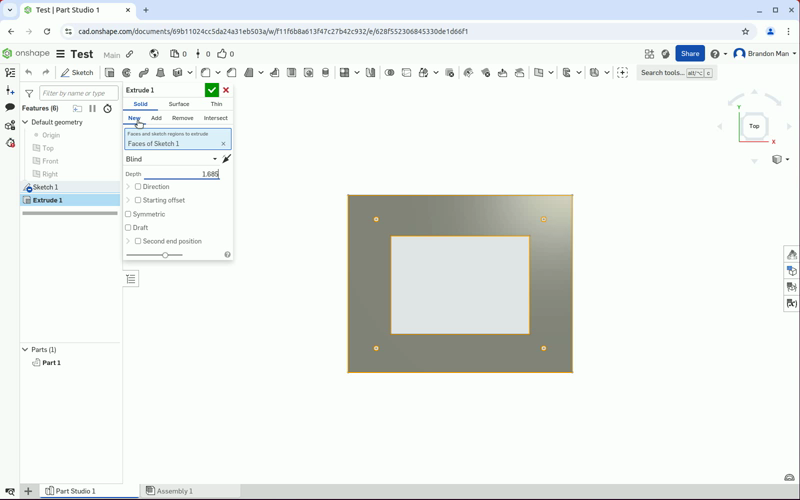
key(enter)
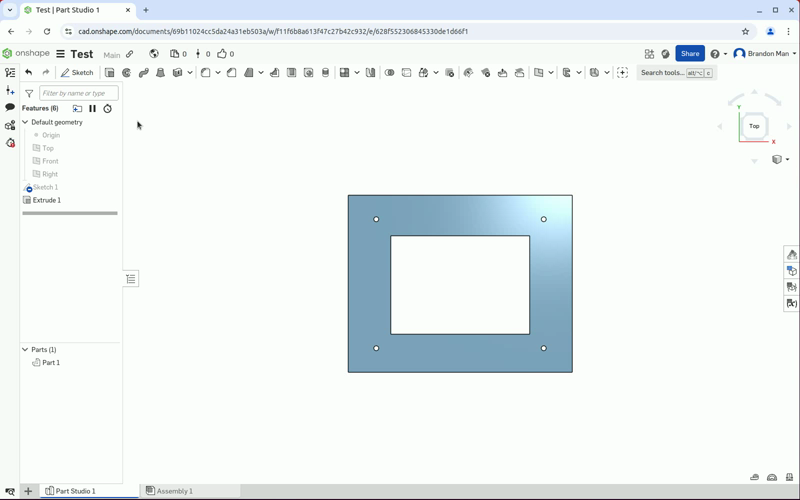
key(shift+h)
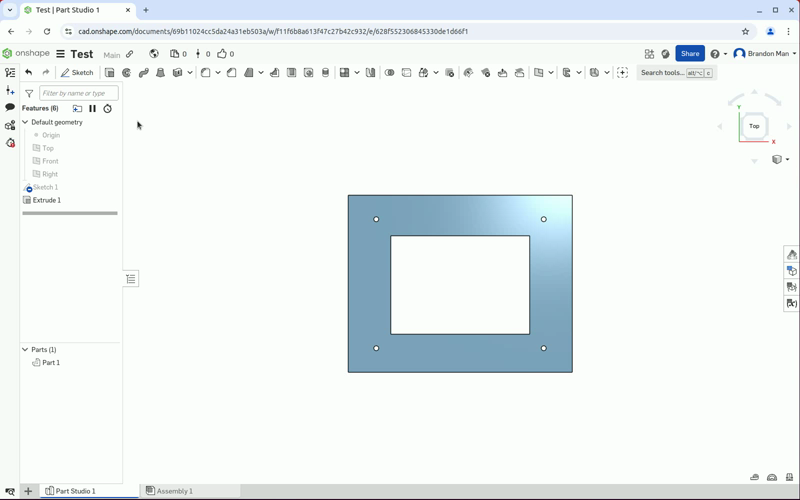
key(shift+h)
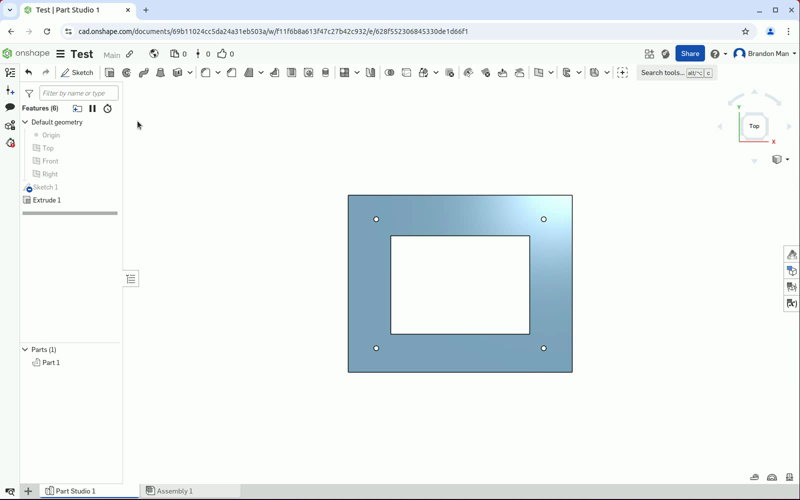
mouse_move(73, 189)
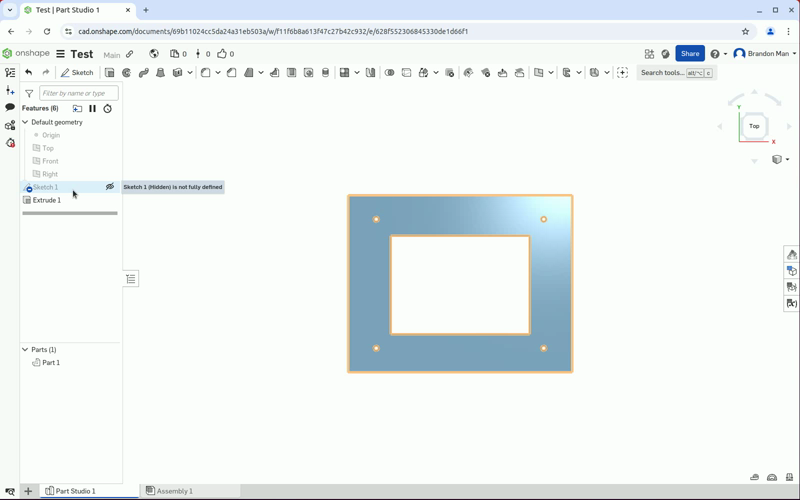
click(73, 189)
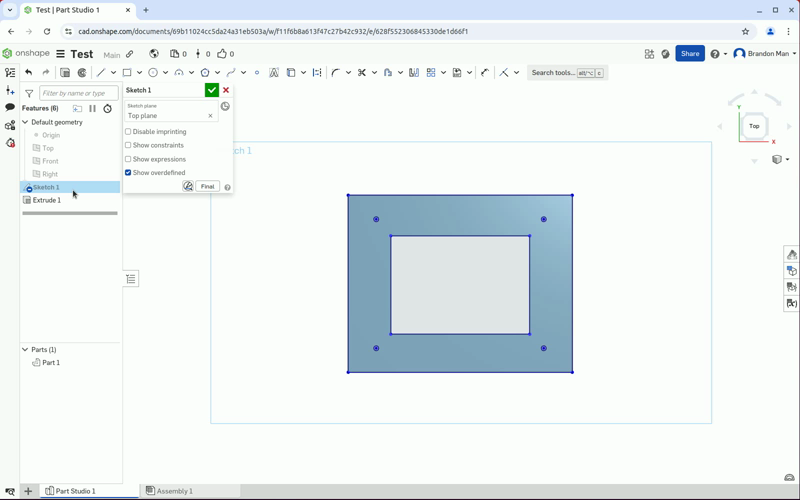
mouse_move(229, 92)
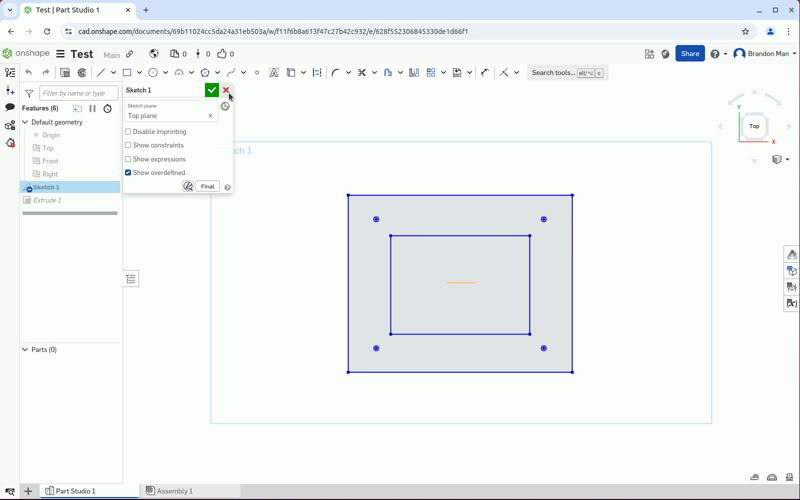
click(229, 92)
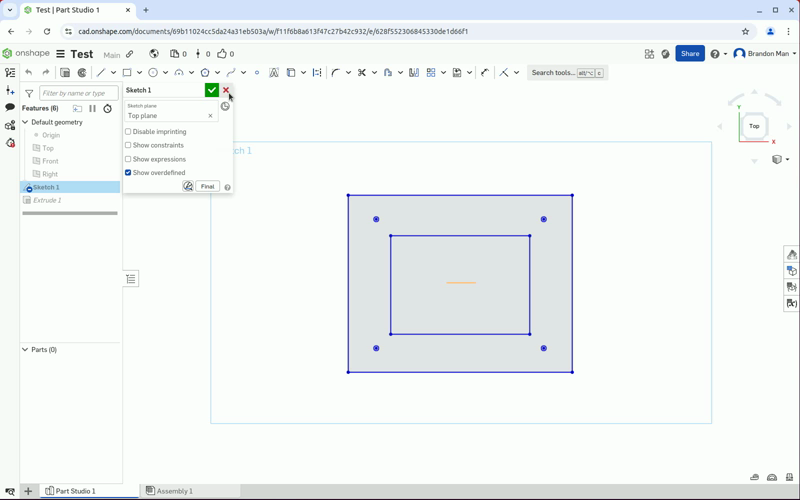
key(shift+s)
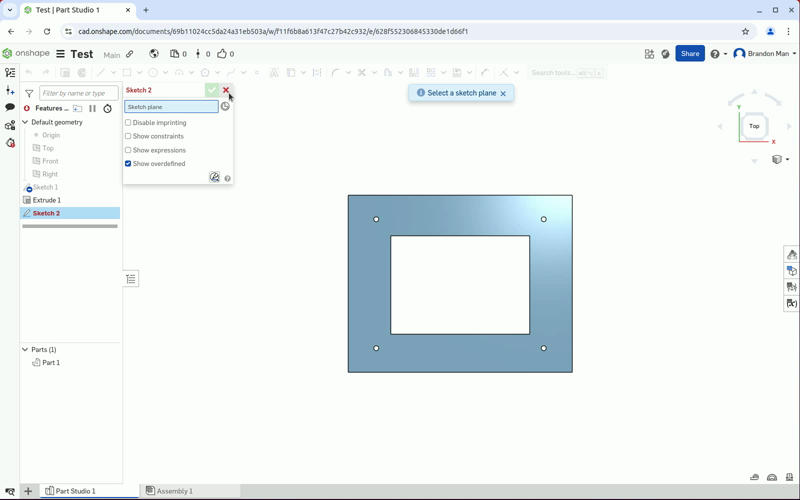
mouse_move(73, 150)
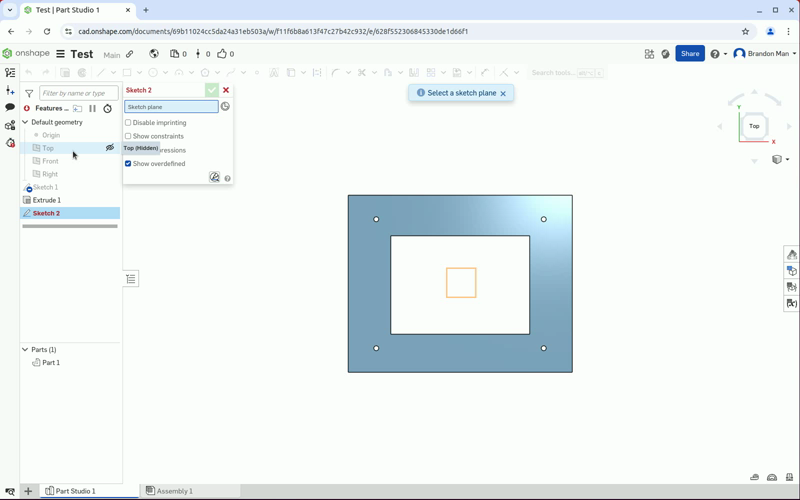
click(73, 150)
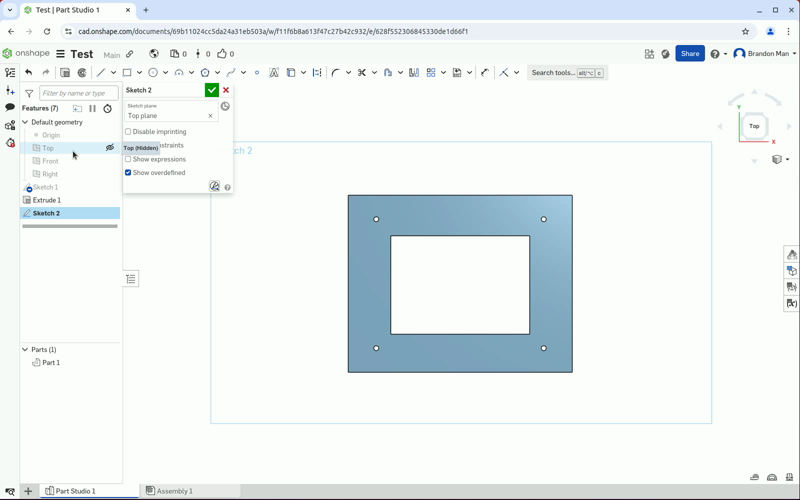
mouse_move(73, 352)
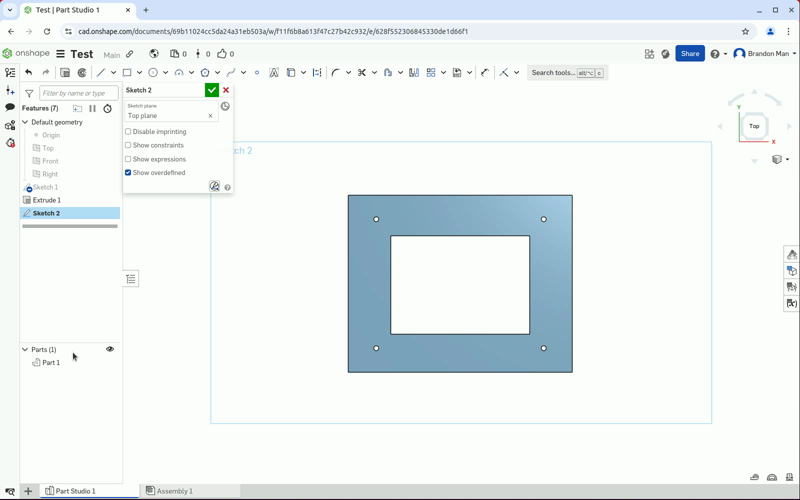
key(y)
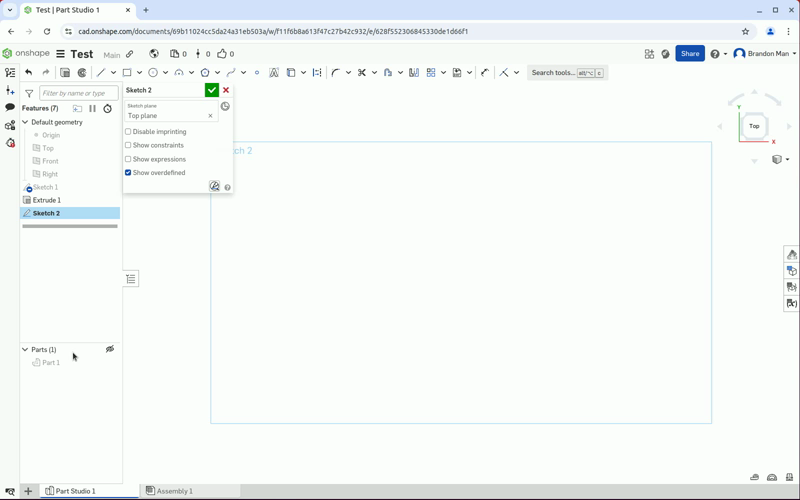
key(l)
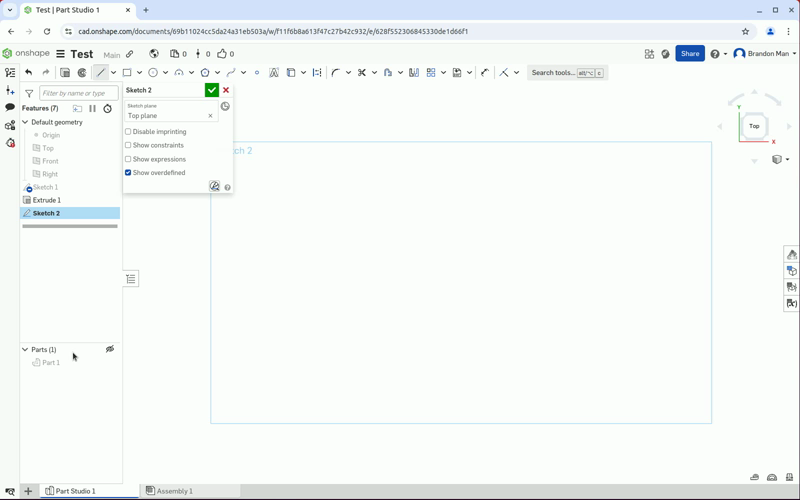
key_down(shift)
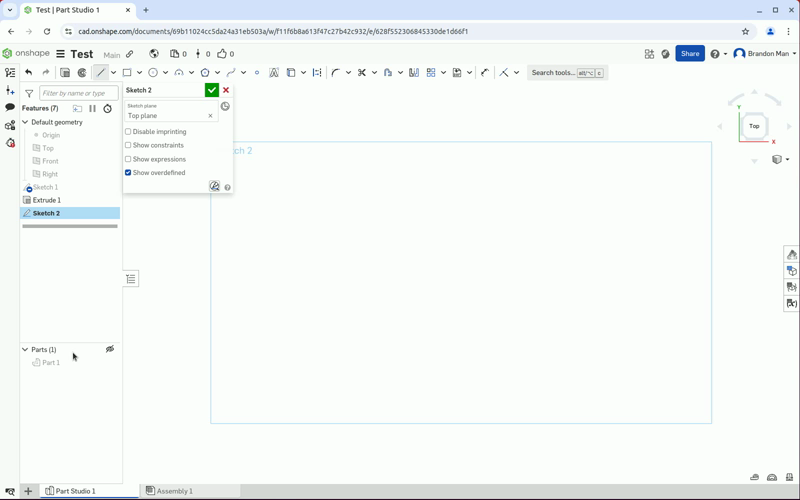
mouse_move(389, 333)
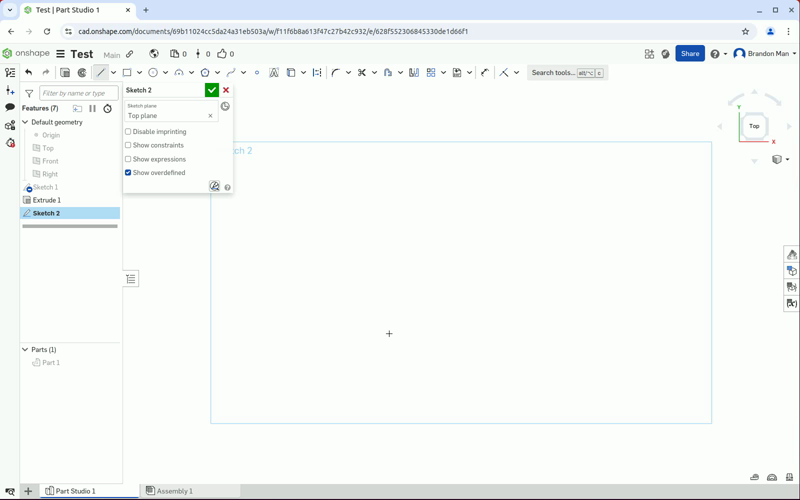
click(389, 333)
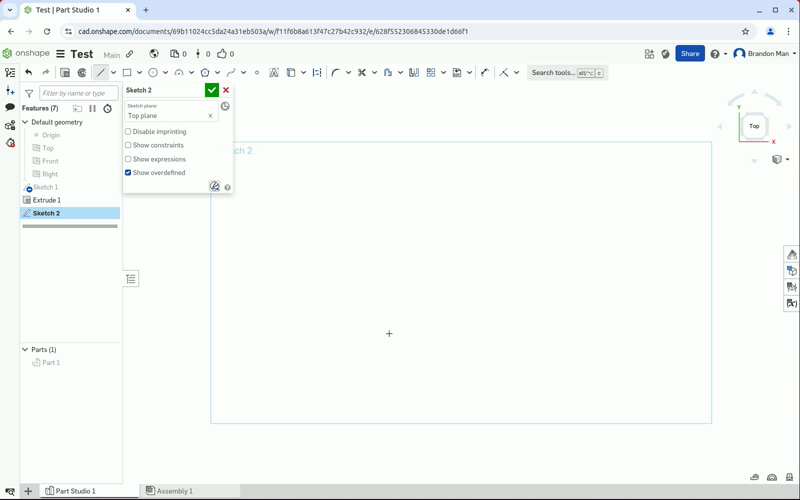
key_up(shift)
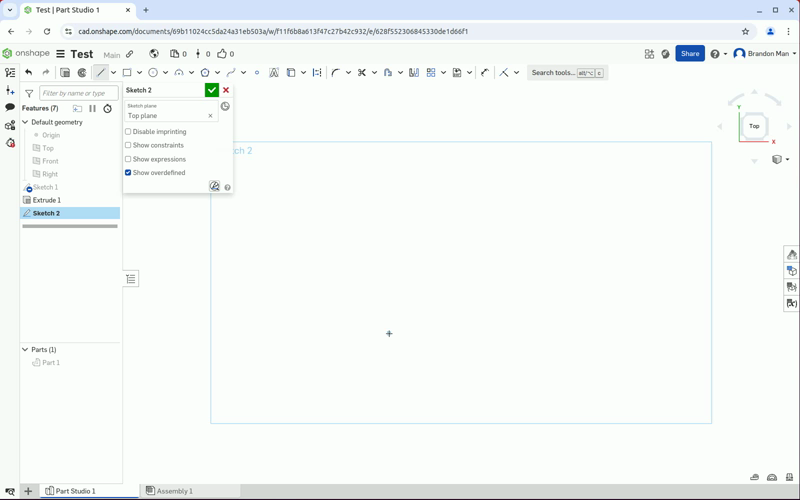
key_down(shift)
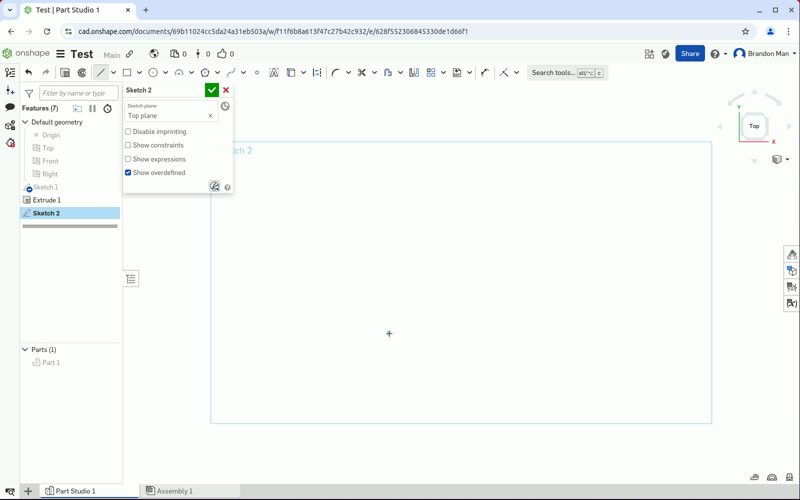
mouse_move(530, 333)
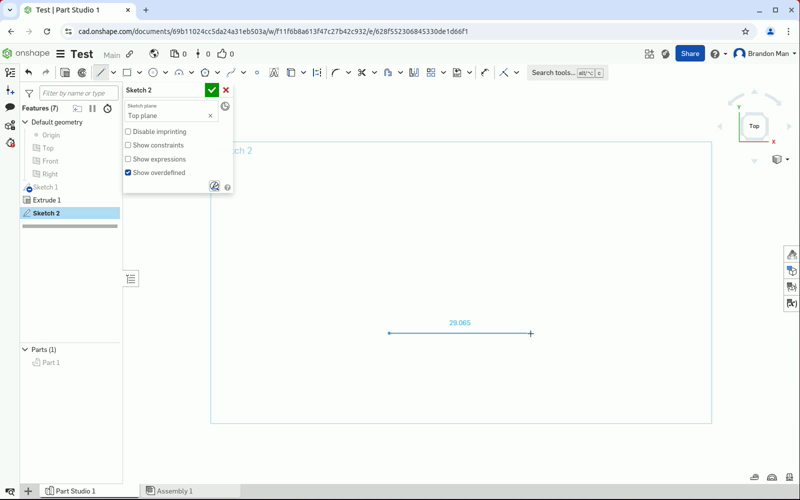
click(530, 333)
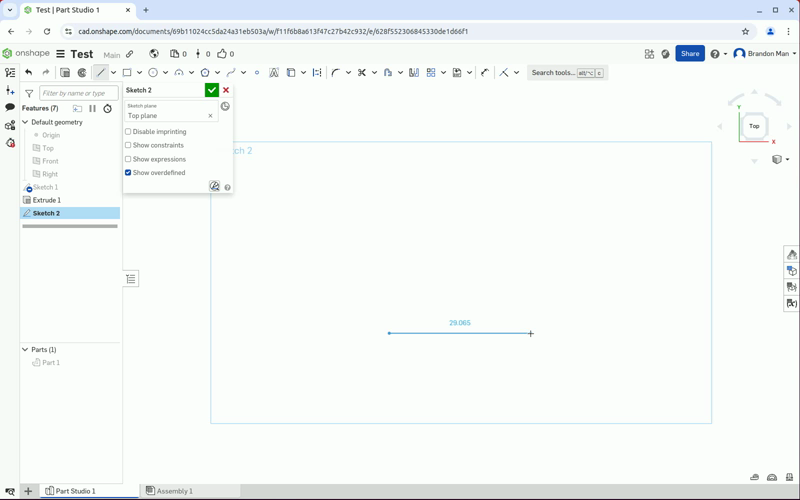
key_up(shift)
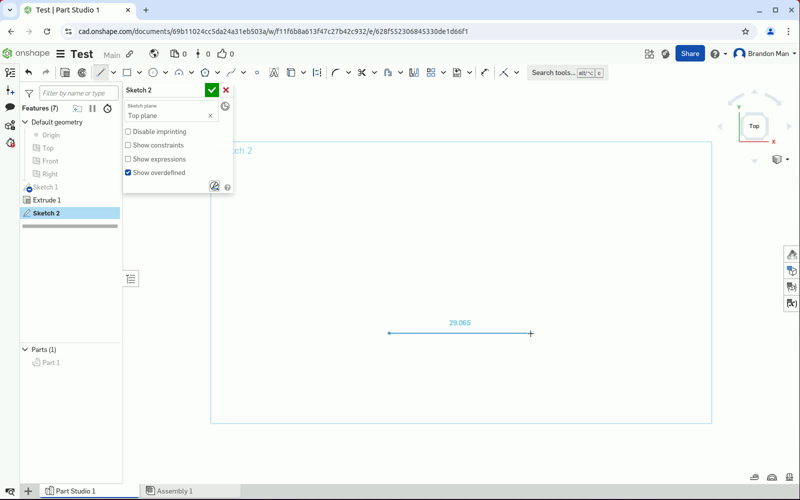
key_down(shift)
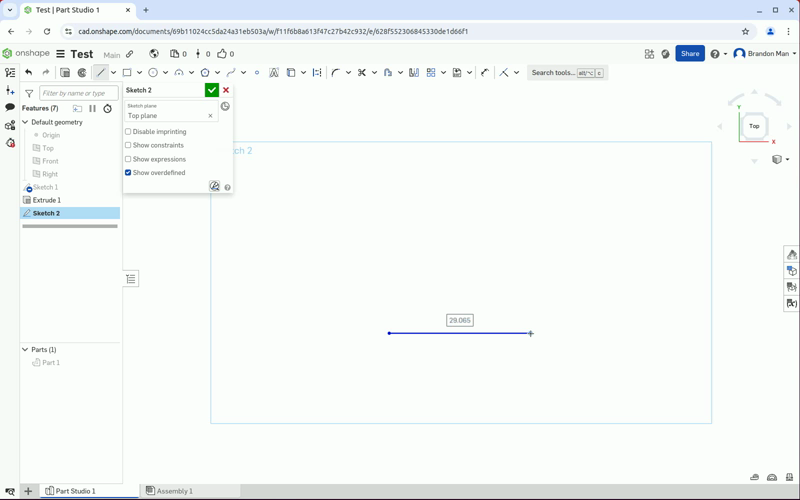
mouse_move(530, 233)
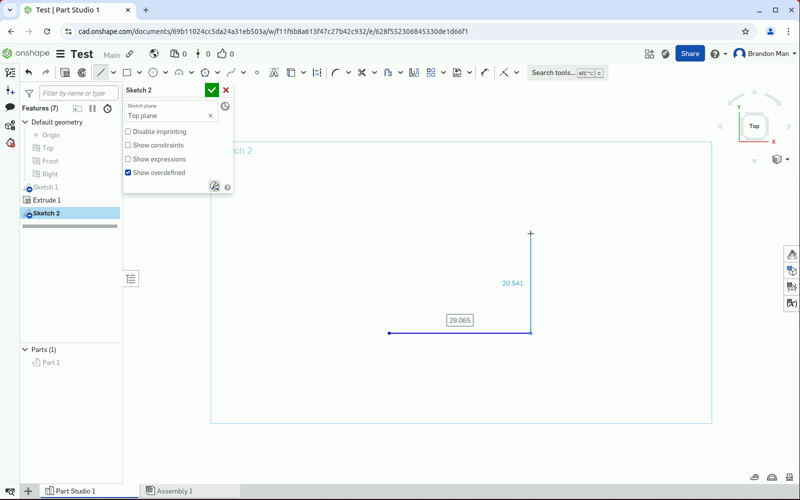
click(530, 233)
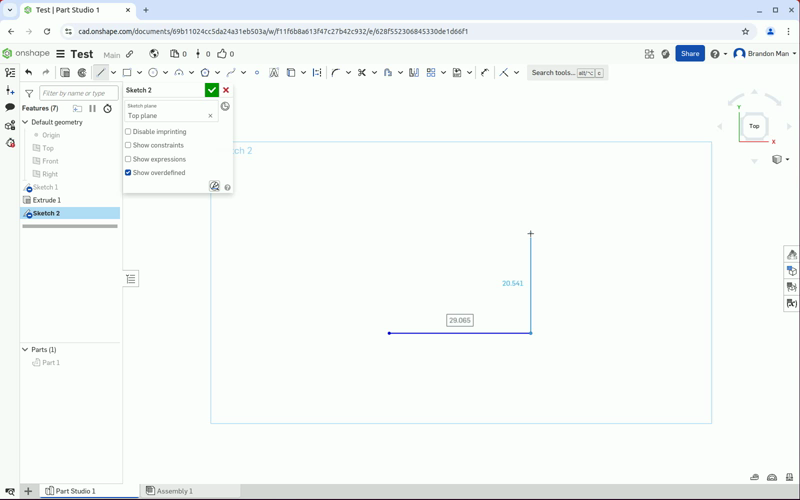
key_up(shift)
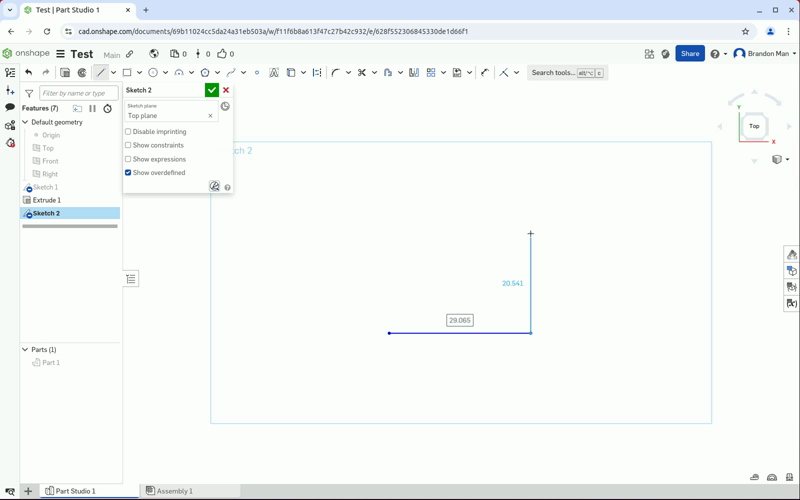
key_down(shift)
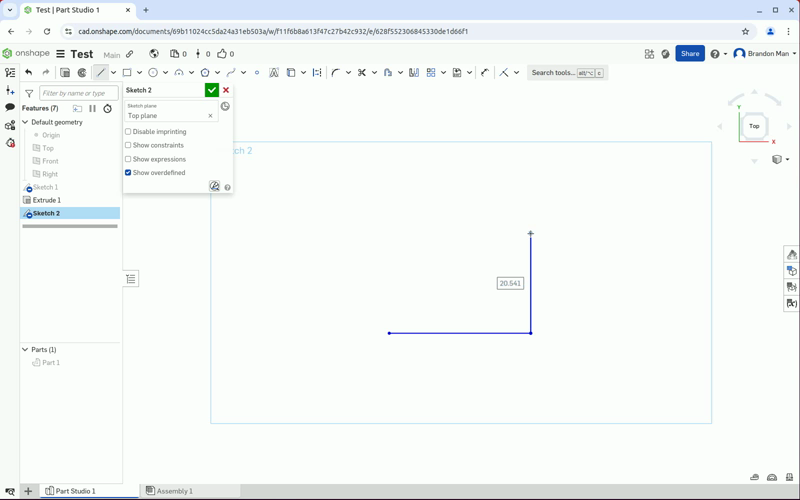
mouse_move(389, 233)
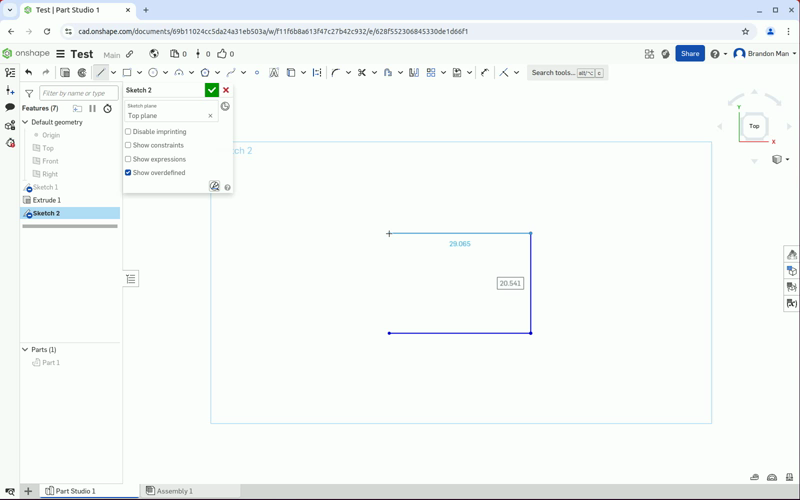
click(389, 233)
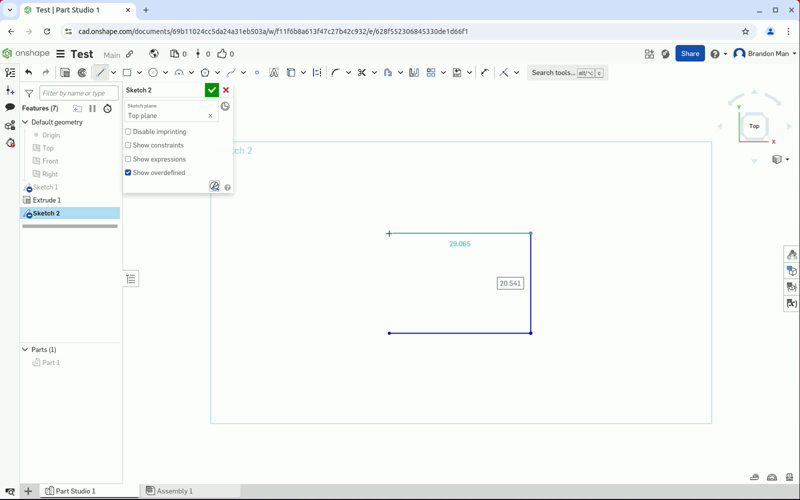
key_up(shift)
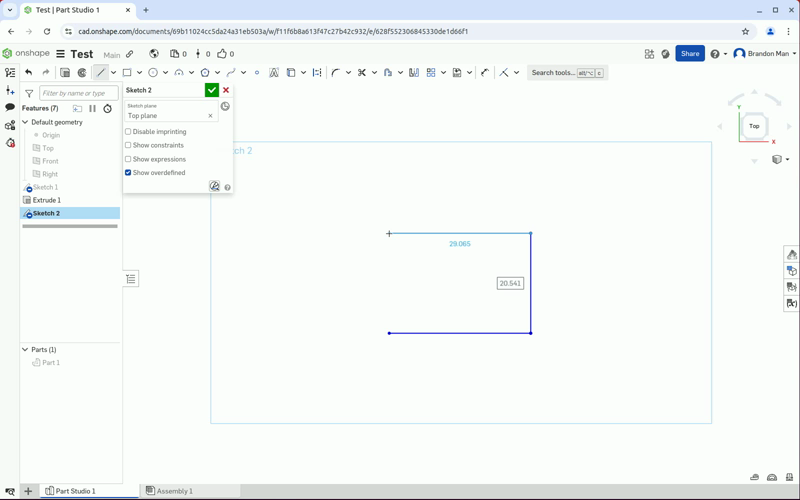
key_down(shift)
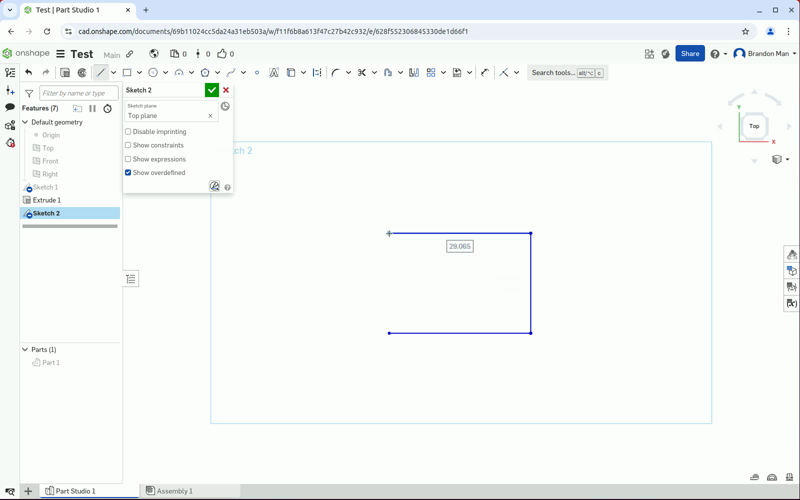
mouse_move(389, 333)
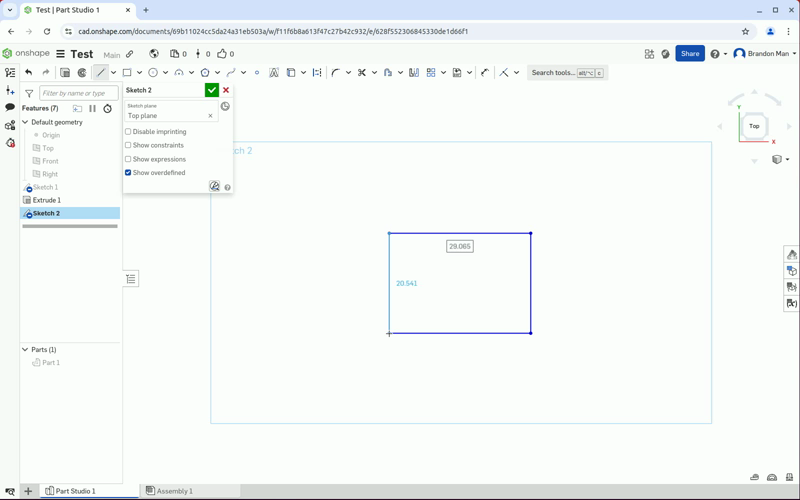
key_up(shift)
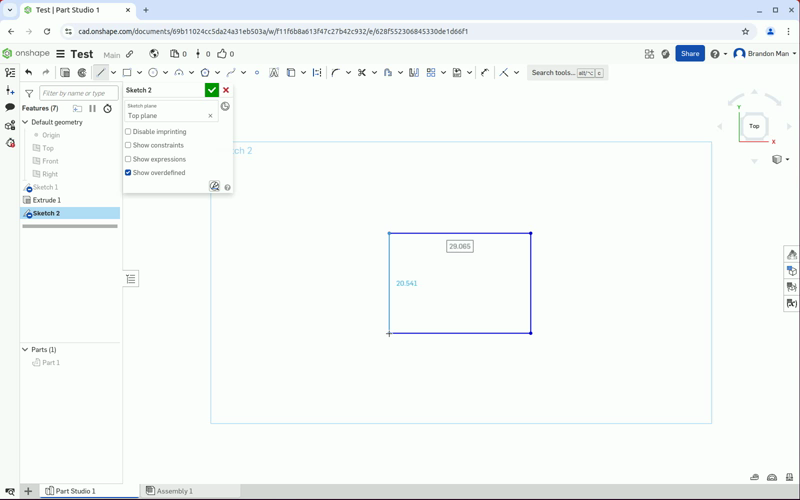
click(389, 333)
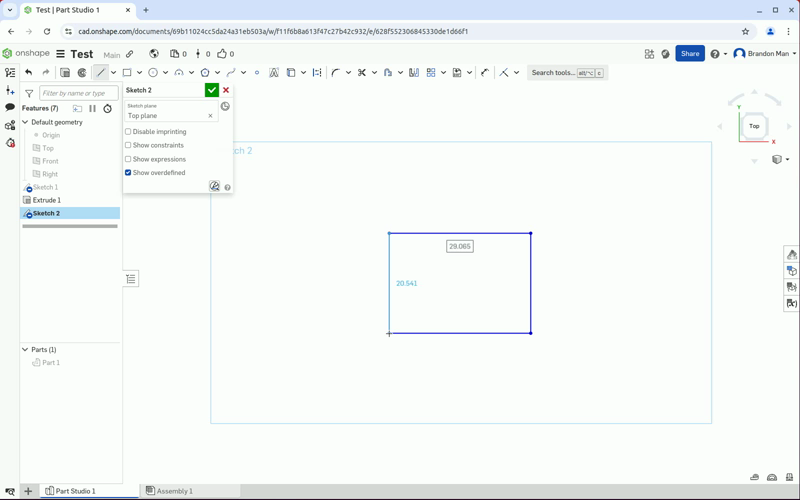
key(esc)
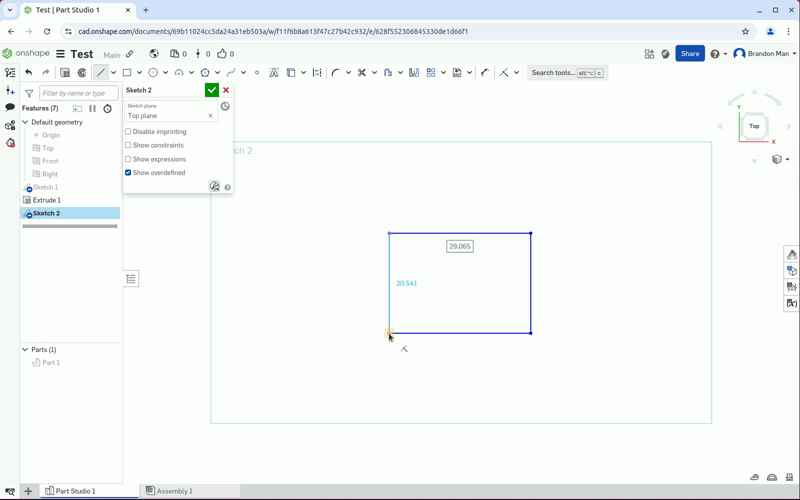
key(c)
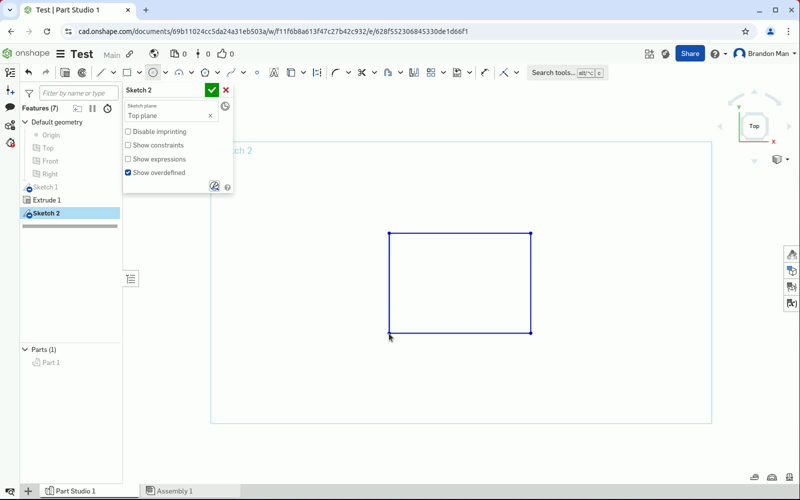
key_down(shift)
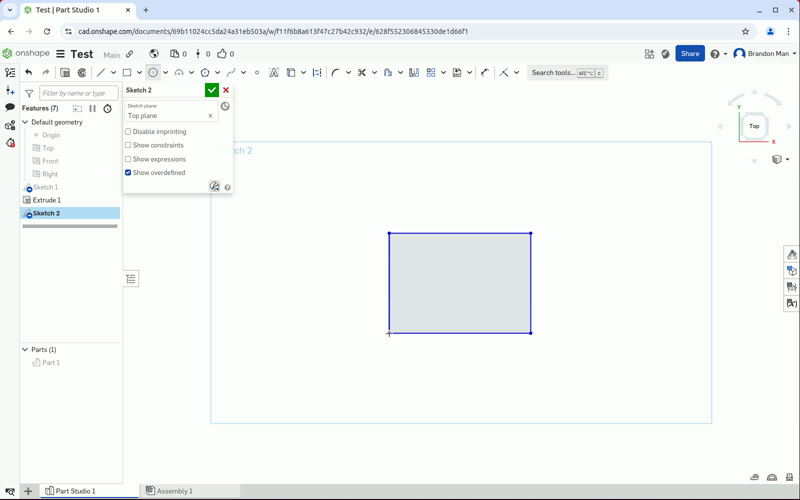
mouse_move(402, 319)
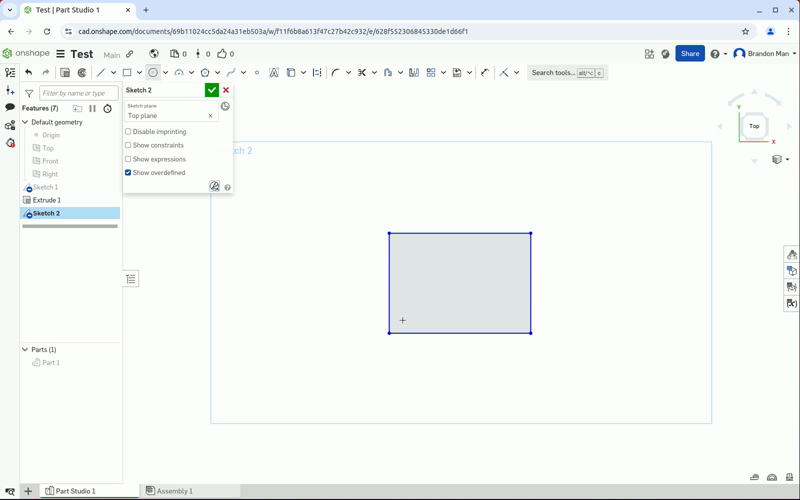
click(402, 319)
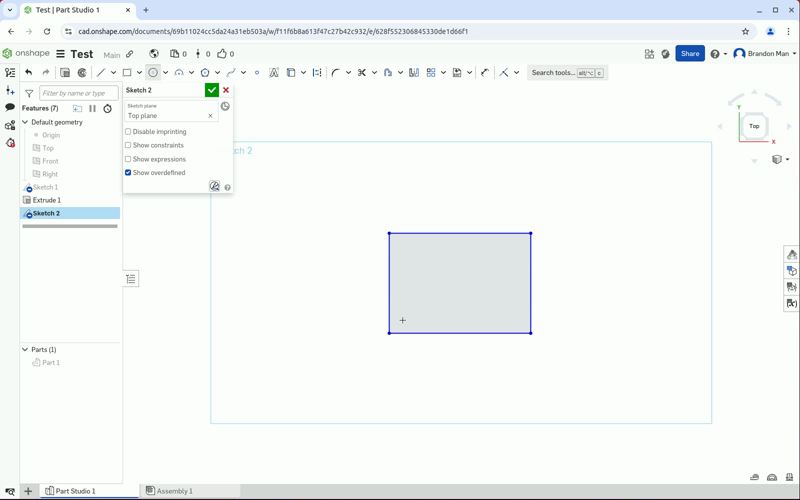
key_up(shift)
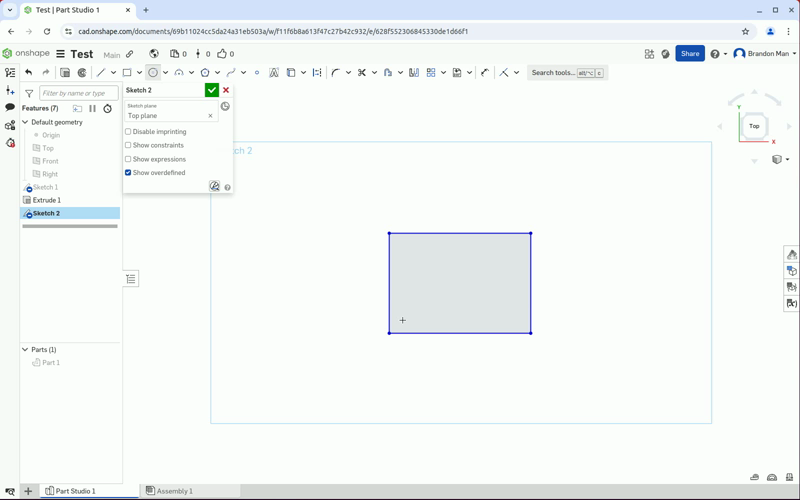
mouse_move(408, 319)
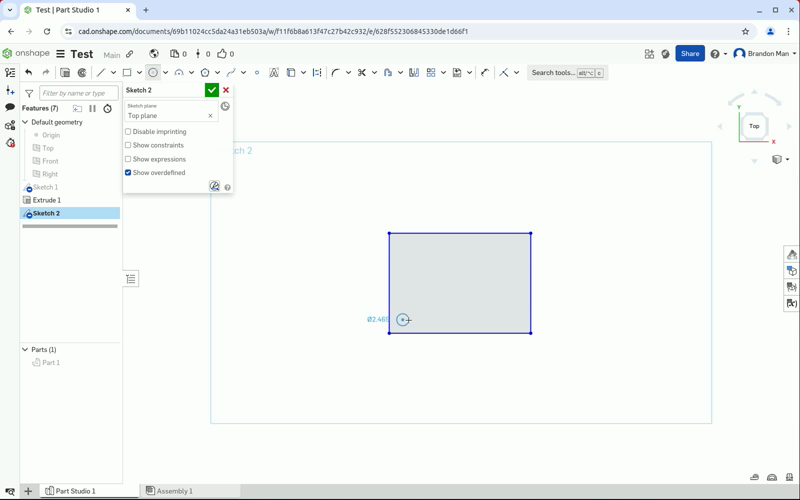
click(408, 319)
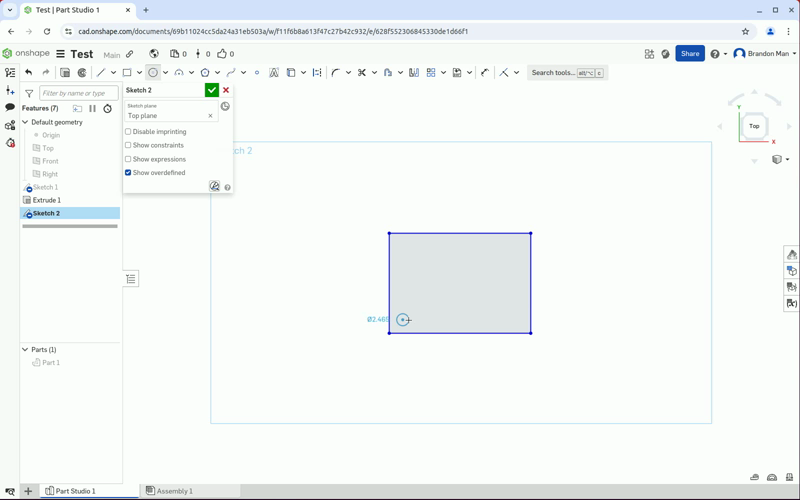
key(esc)
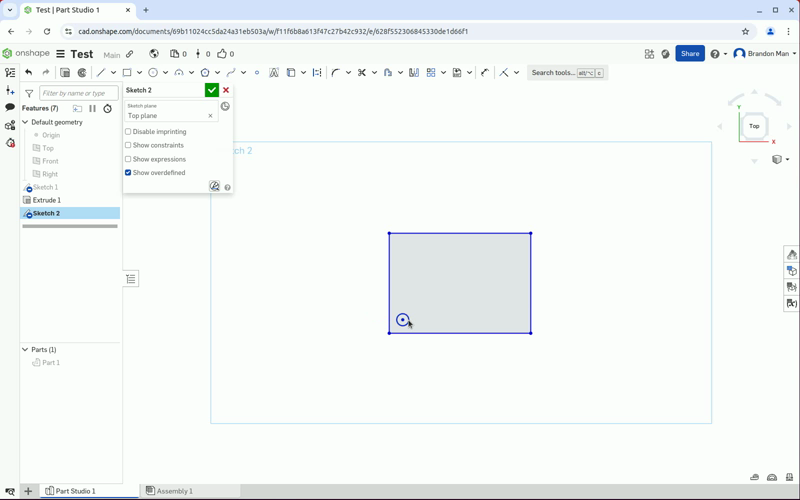
key(c)
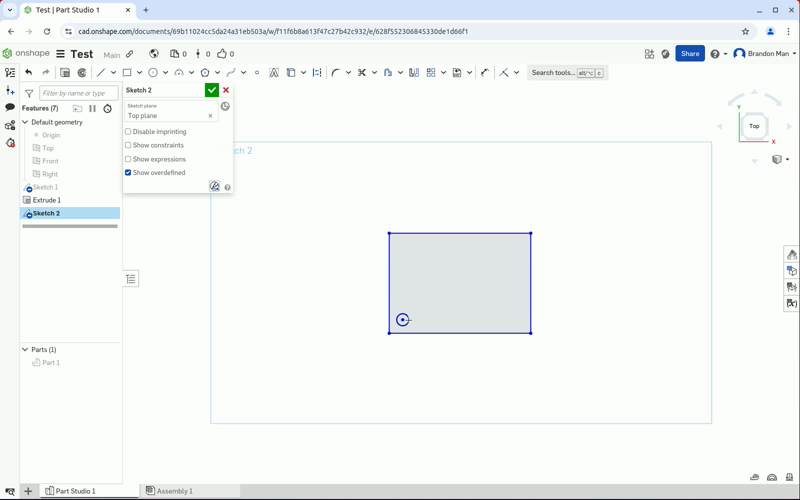
key_down(shift)
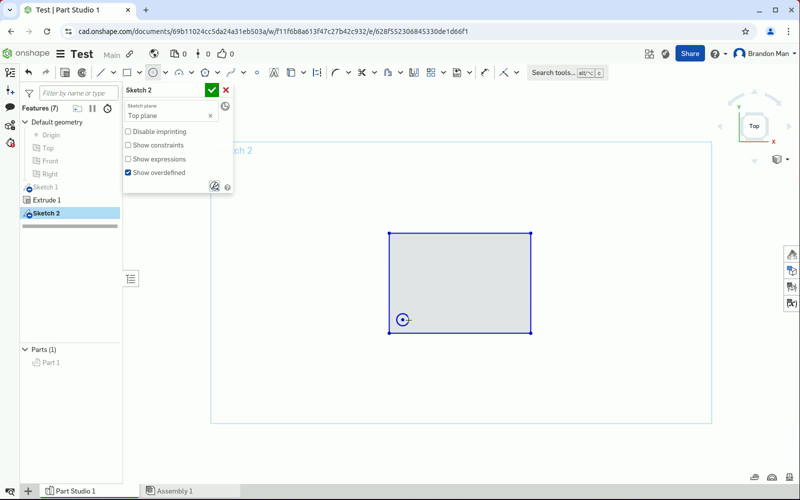
mouse_move(402, 248)
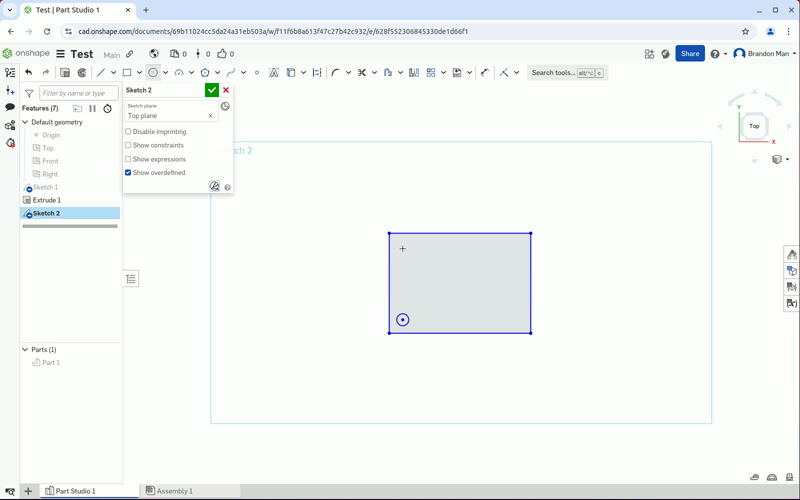
click(402, 248)
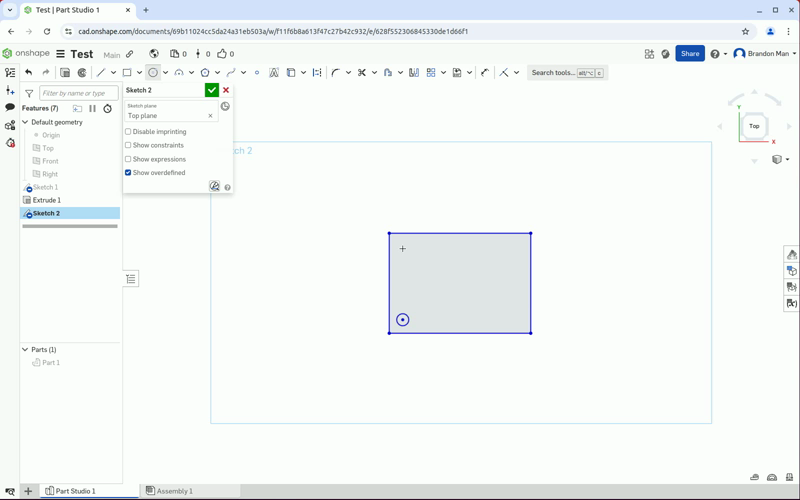
key_up(shift)
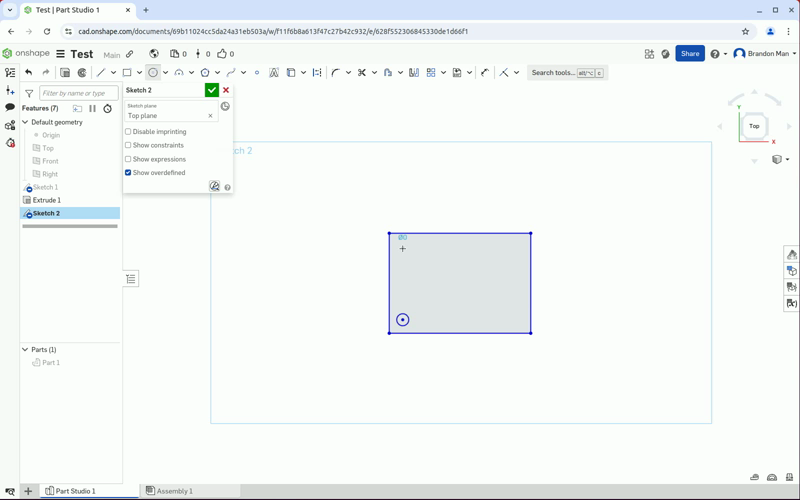
mouse_move(408, 248)
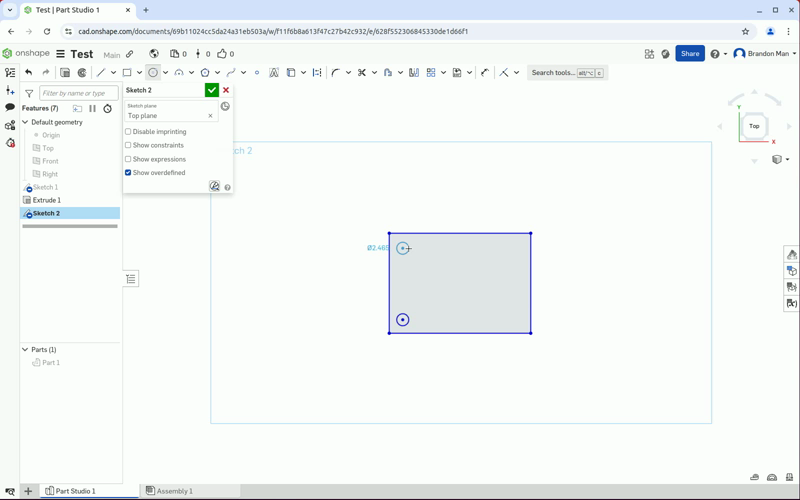
click(408, 248)
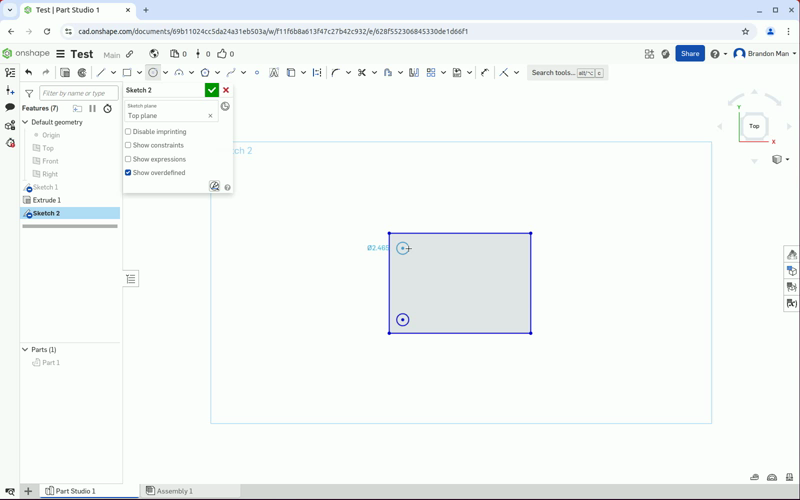
key(esc)
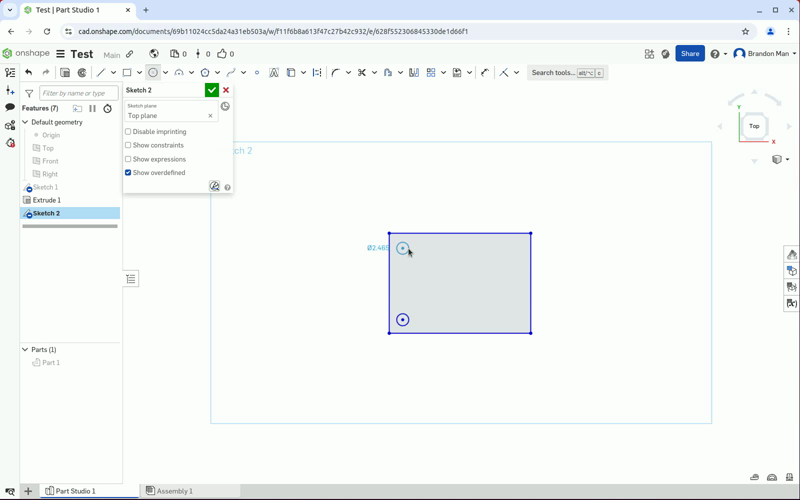
key(c)
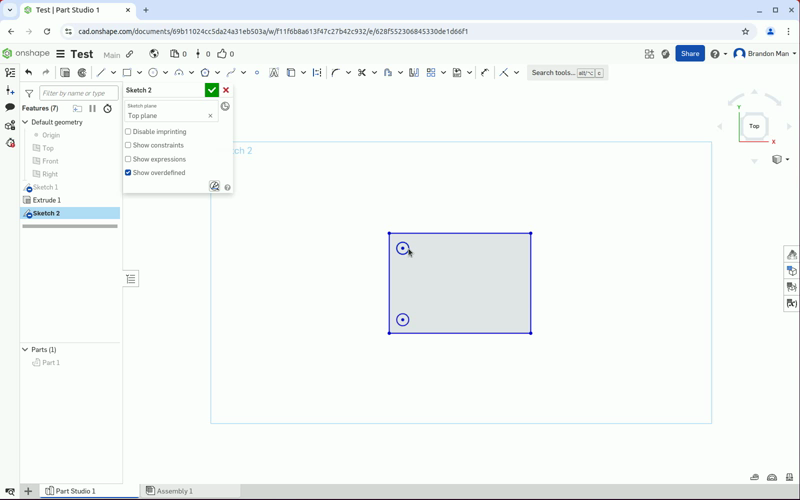
key_down(shift)
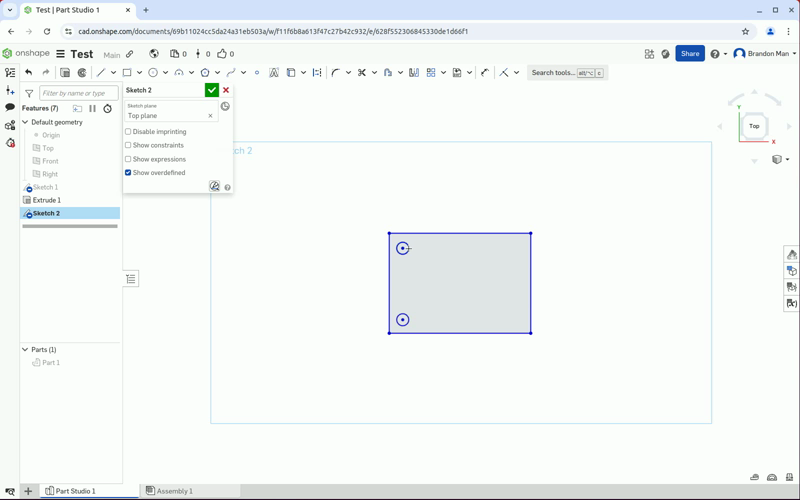
mouse_move(460, 284)
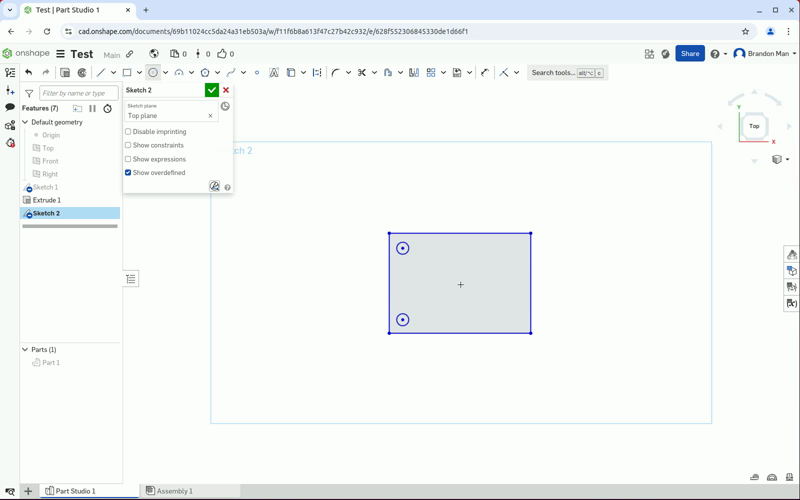
click(460, 284)
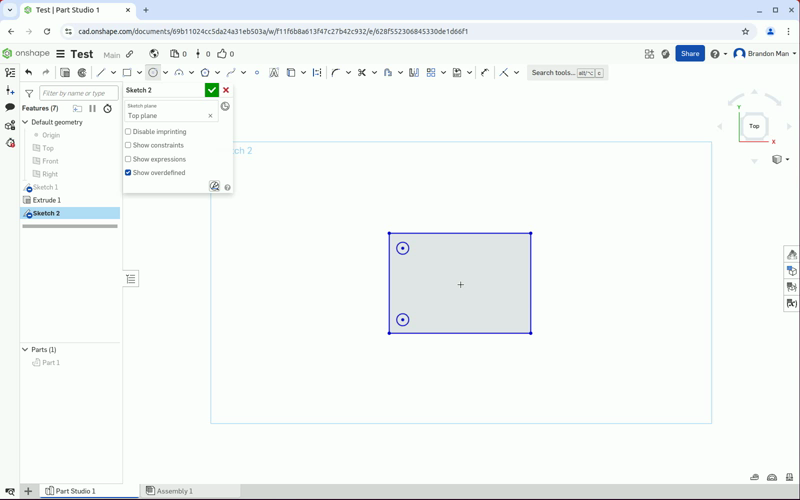
key_up(shift)
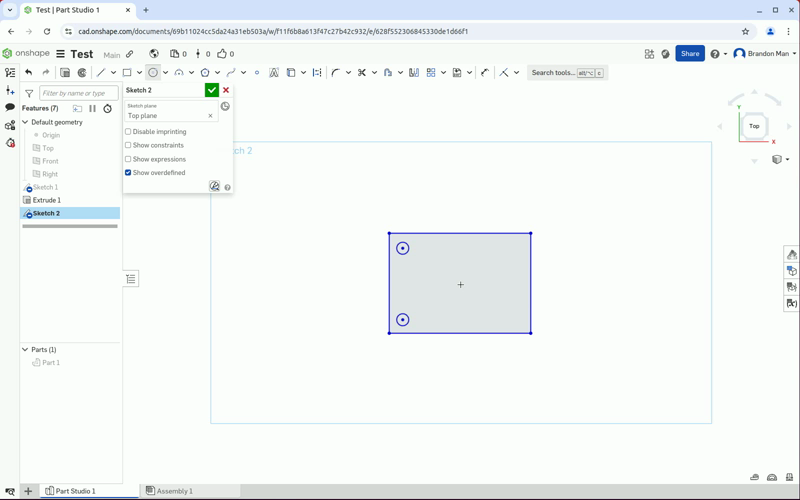
mouse_move(463, 284)
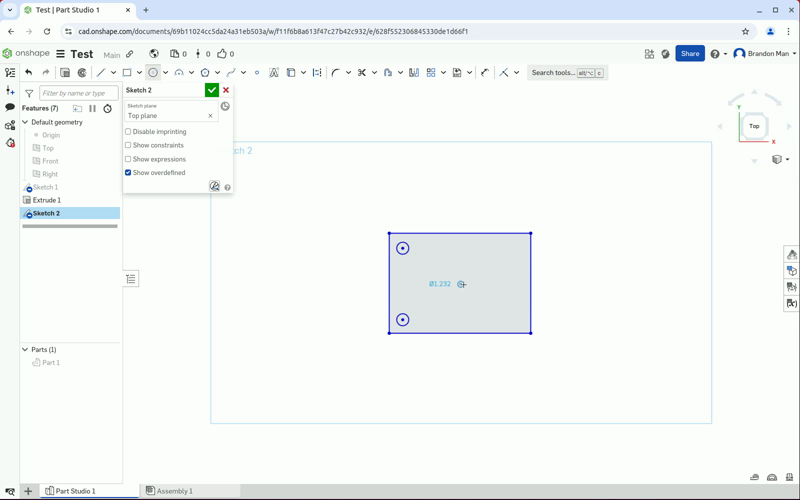
click(463, 284)
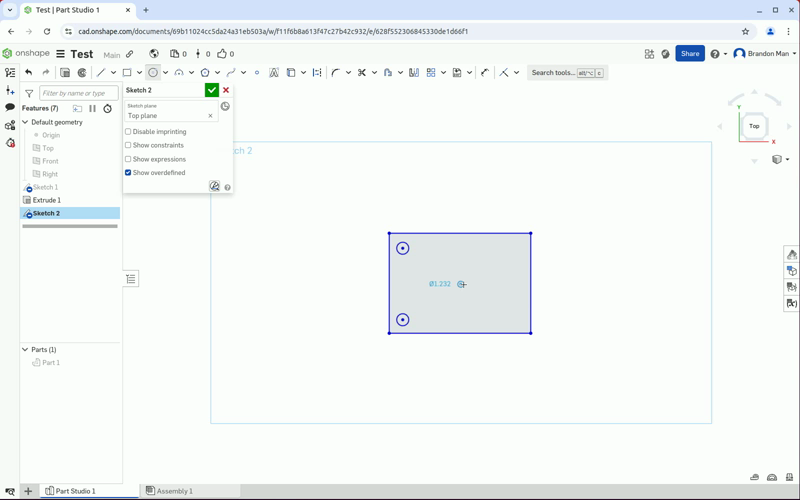
key(esc)
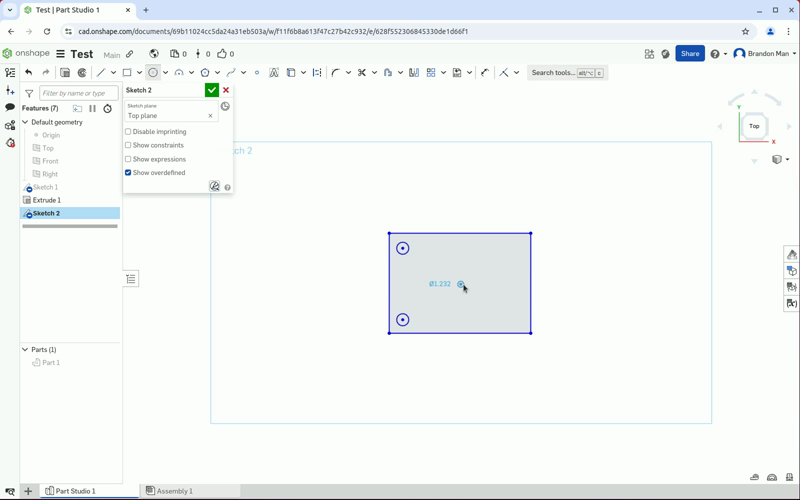
key(c)
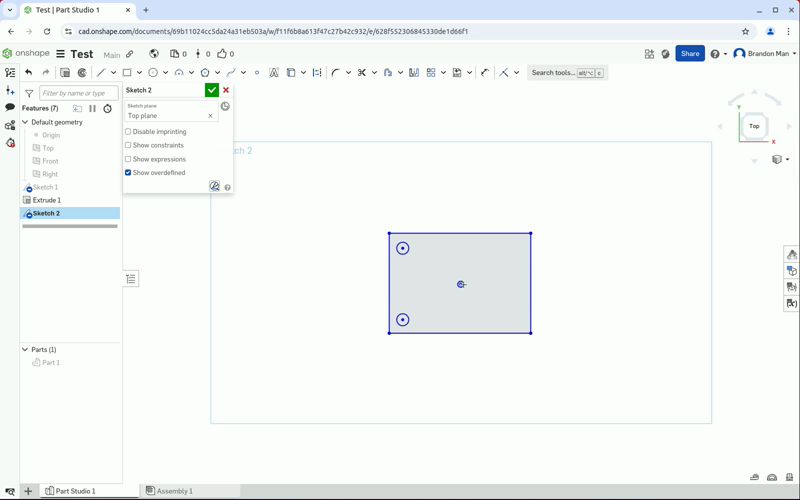
key_down(shift)
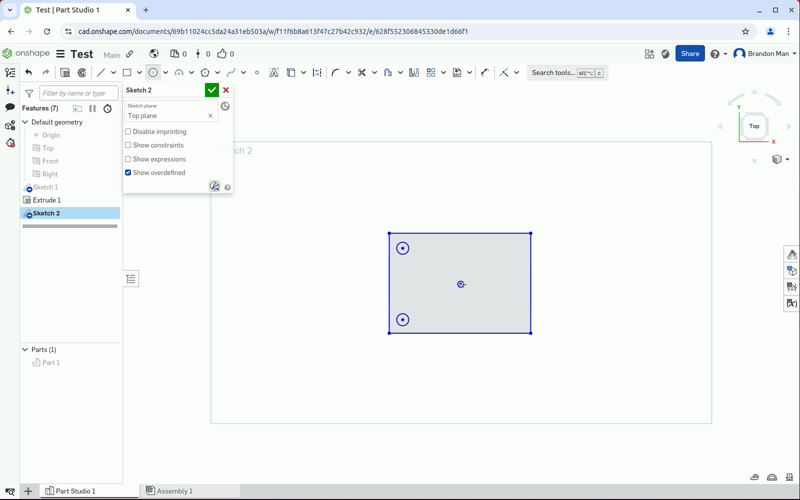
mouse_move(517, 319)
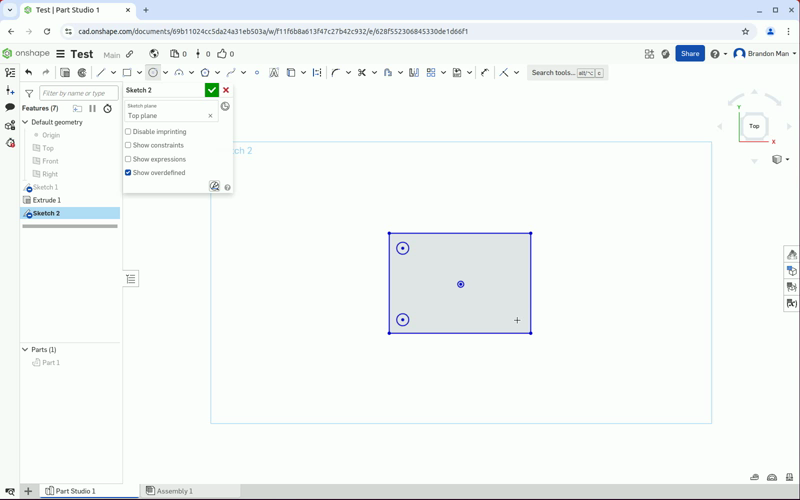
click(517, 319)
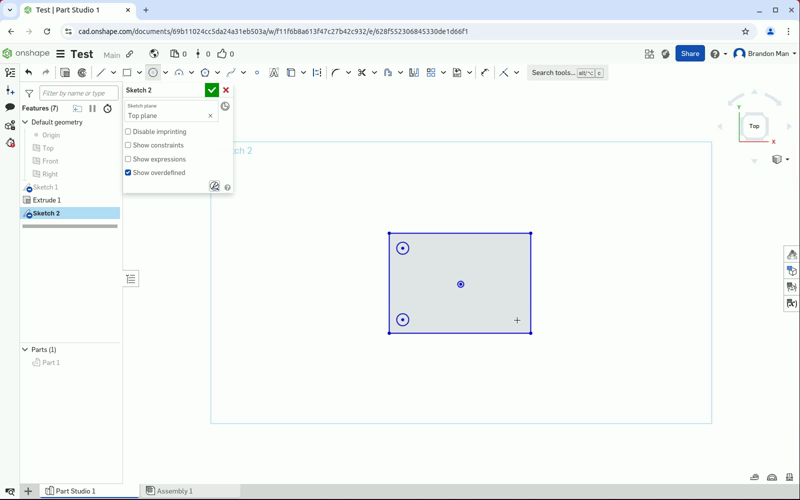
key_up(shift)
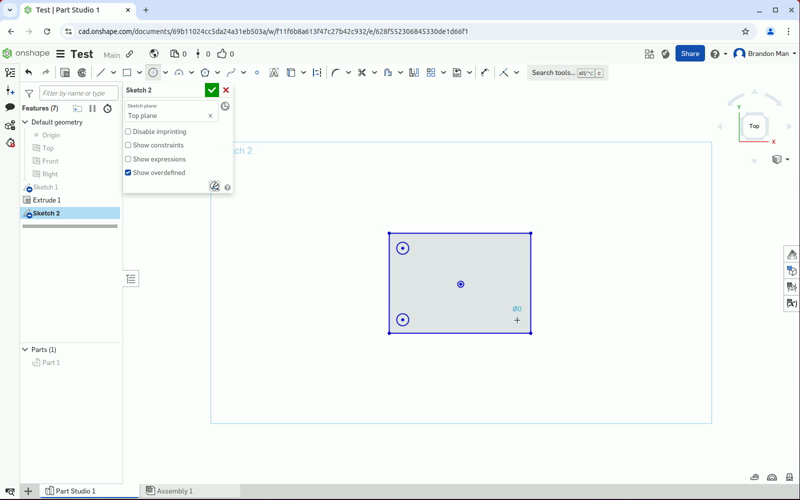
mouse_move(523, 319)
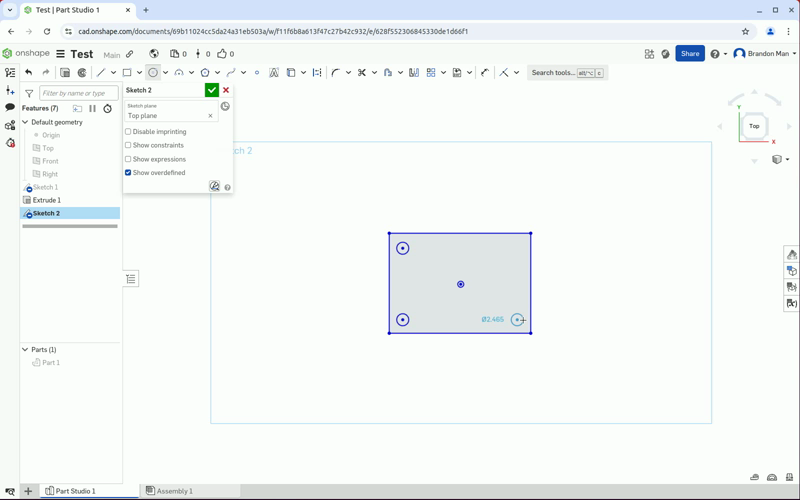
click(523, 319)
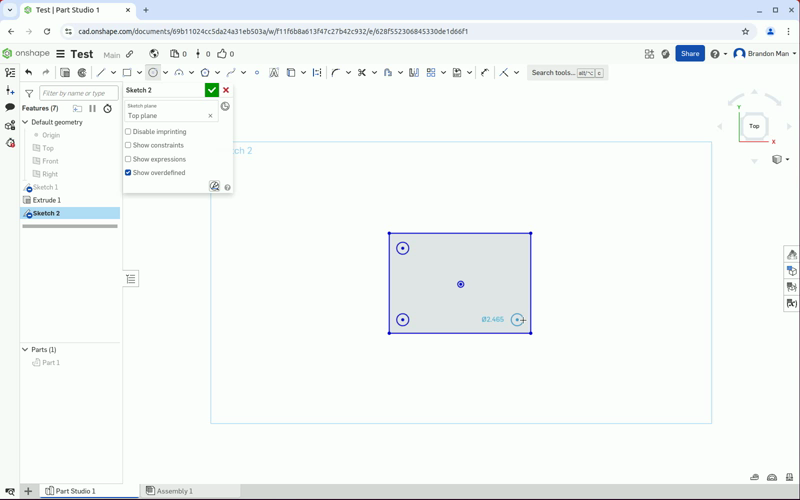
key(esc)
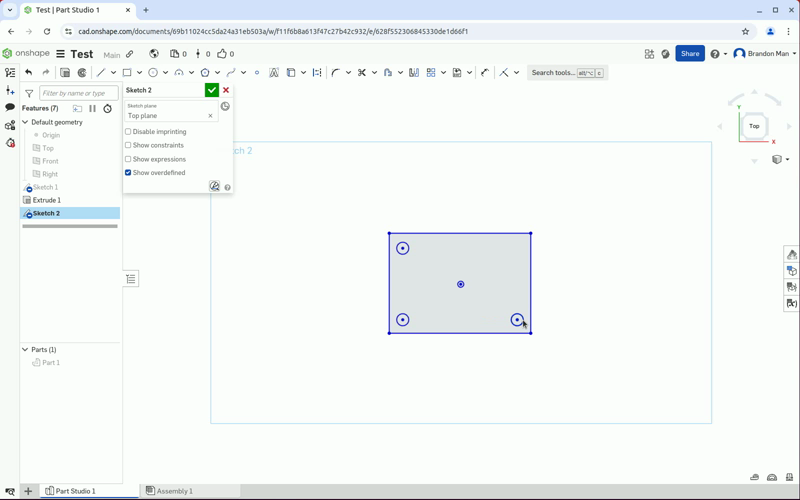
key(c)
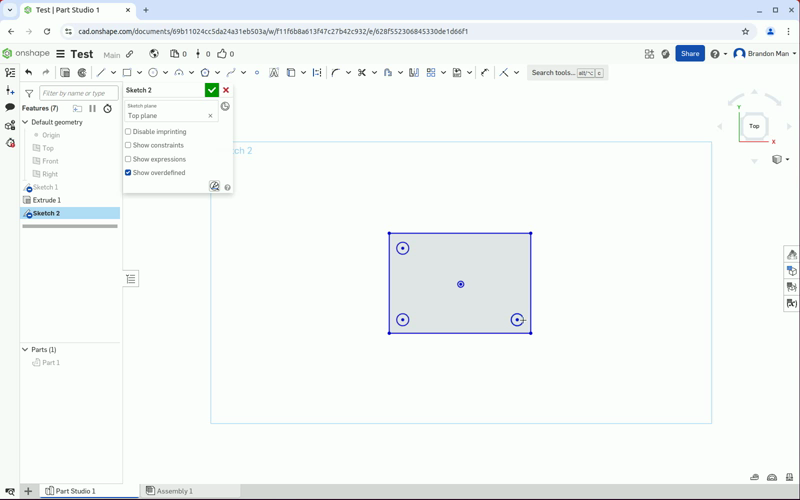
key_down(shift)
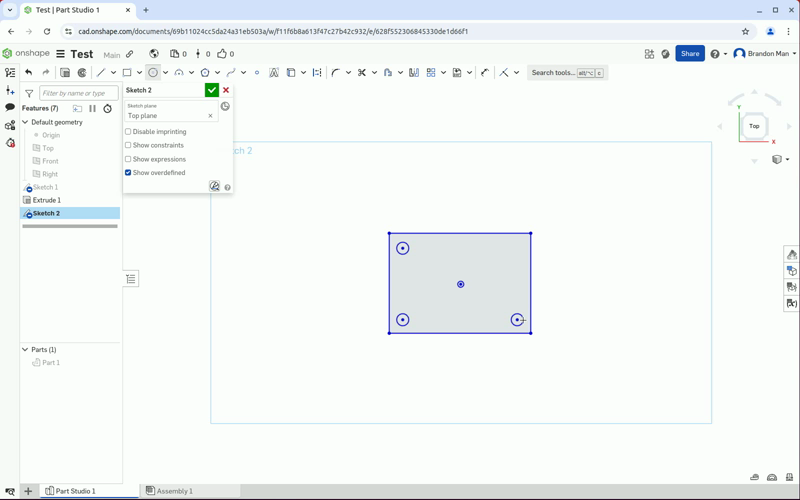
mouse_move(517, 248)
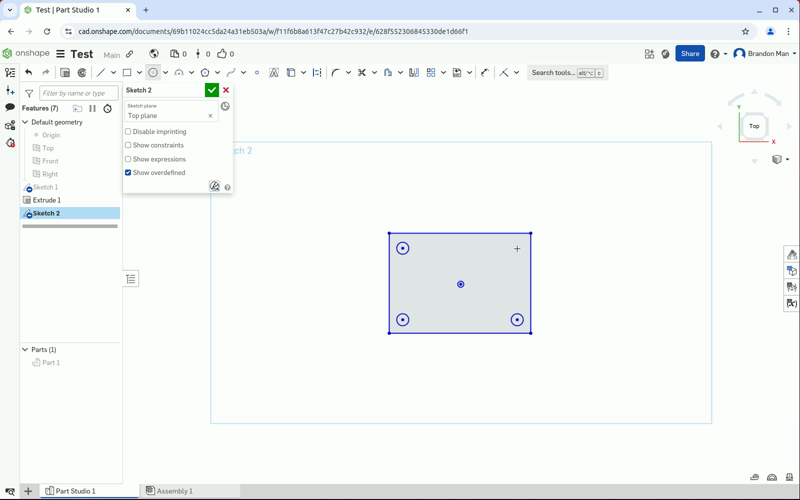
click(517, 248)
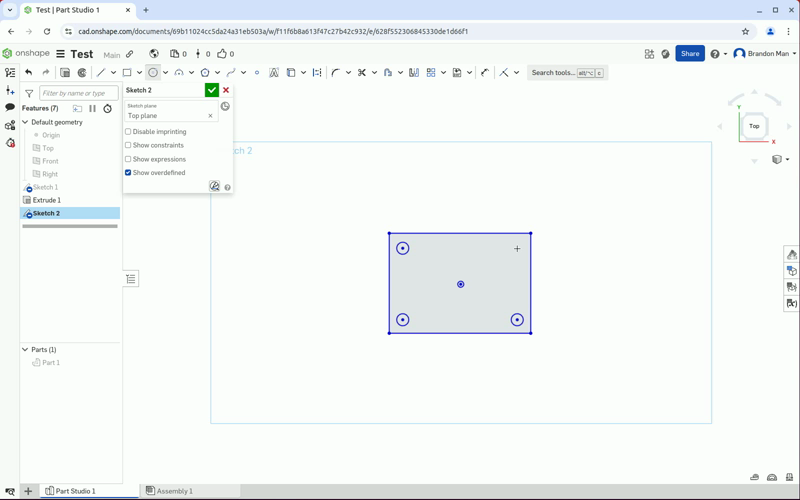
key_up(shift)
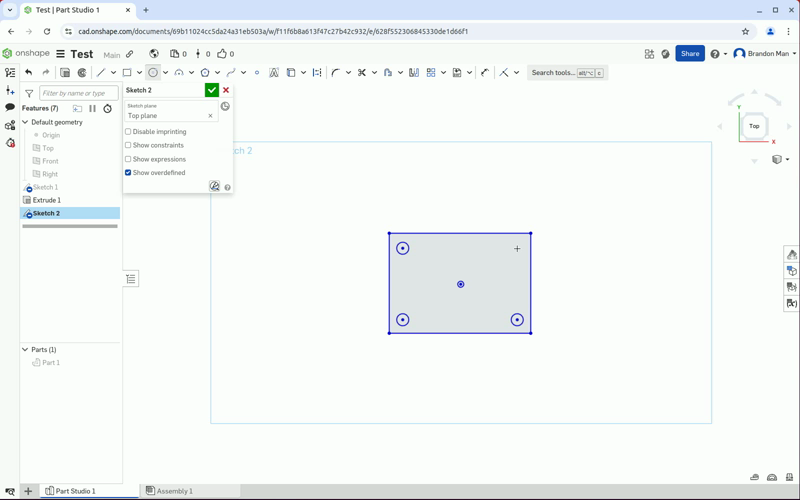
mouse_move(523, 248)
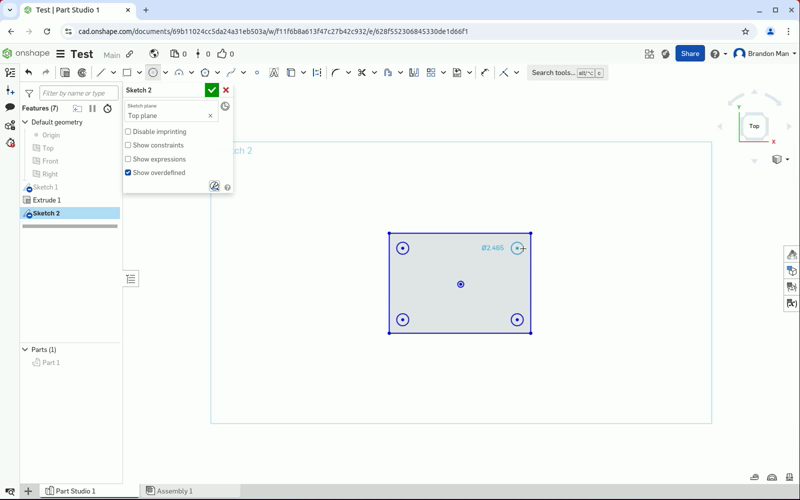
click(523, 248)
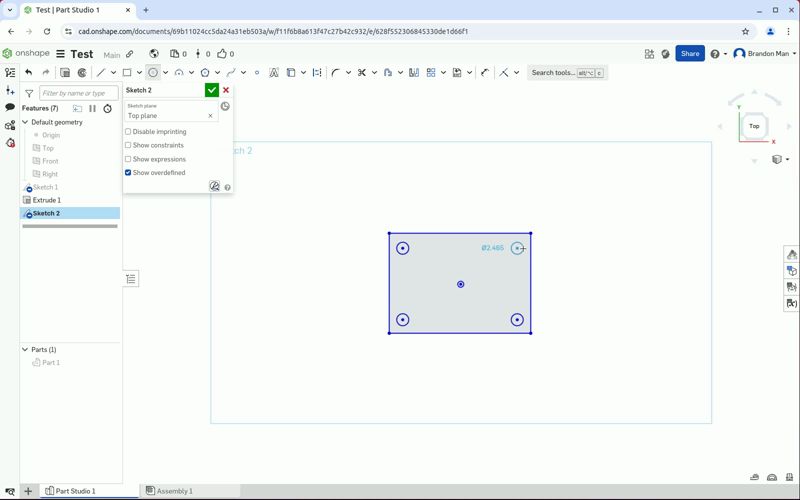
key(esc)
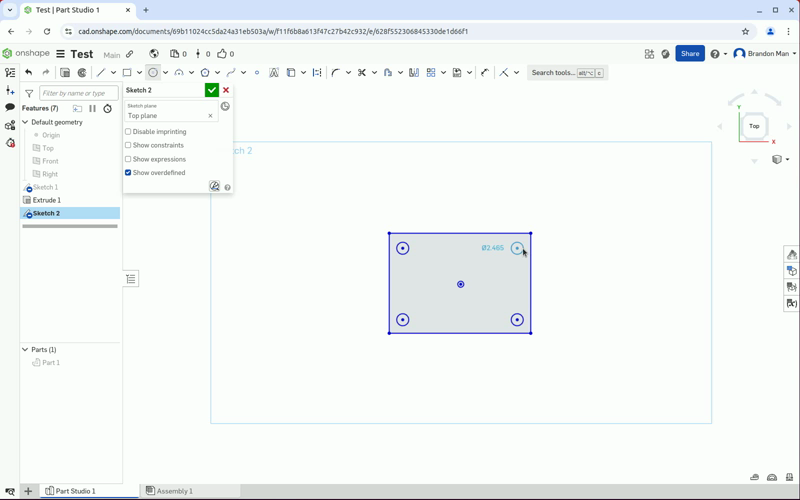
mouse_move(476, 258)
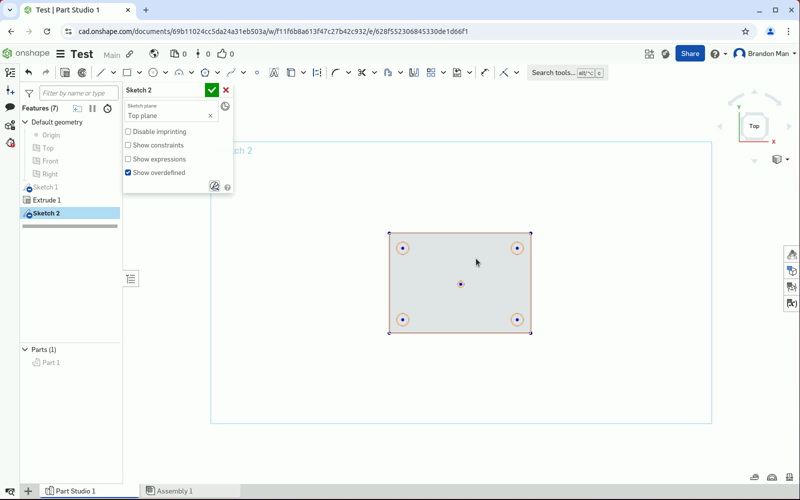
click(476, 258)
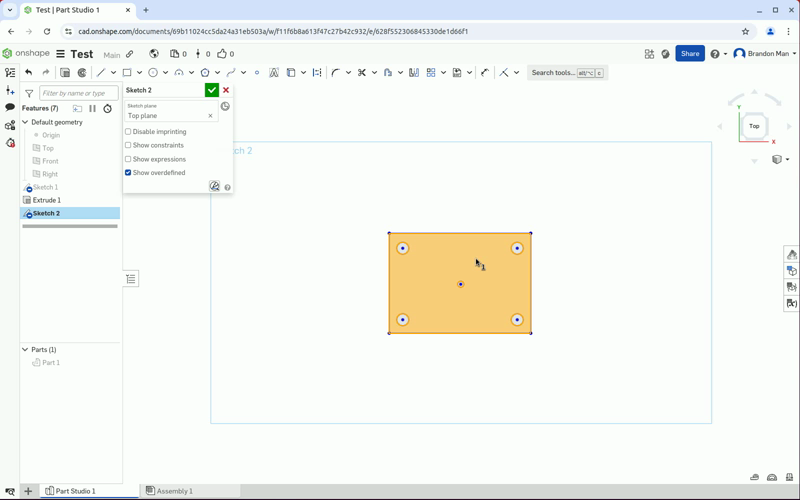
mouse_move(73, 352)
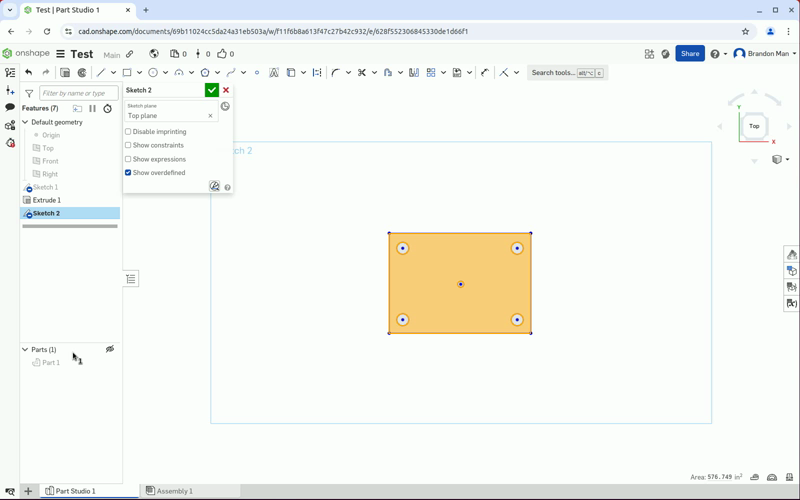
key(shift+y)
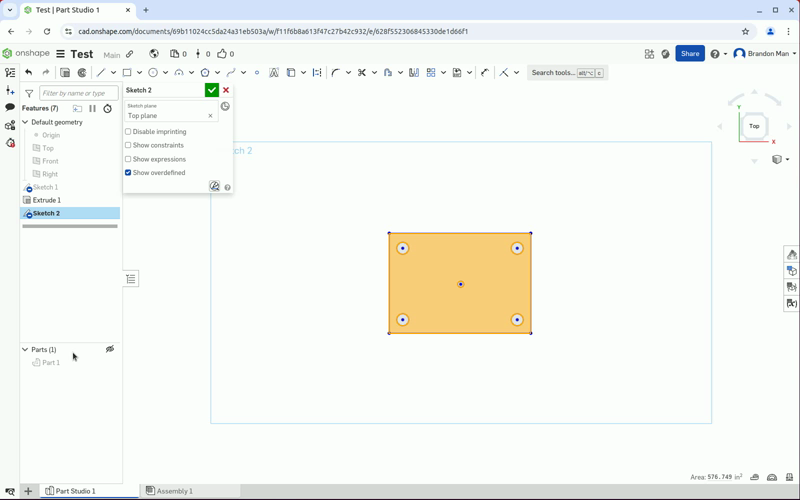
key(shift+e)
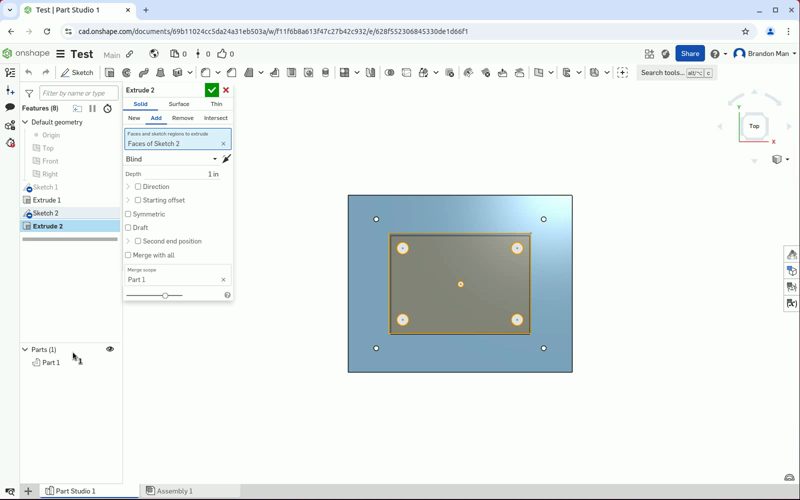
mouse_move(143, 106)
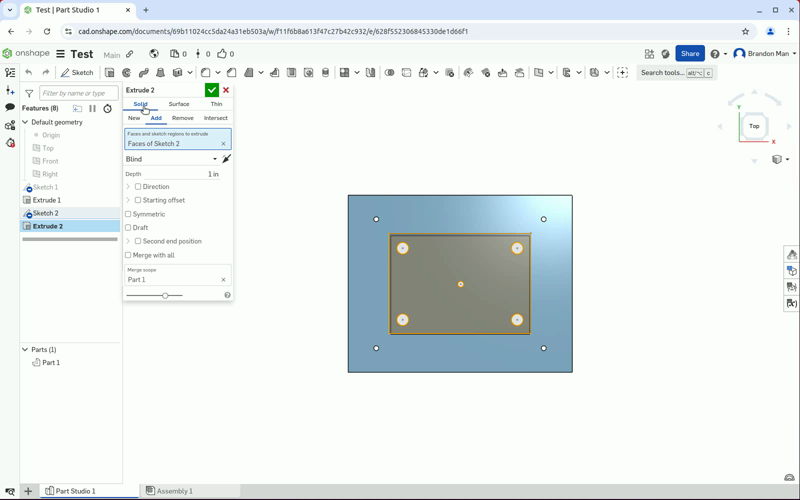
click(143, 106)
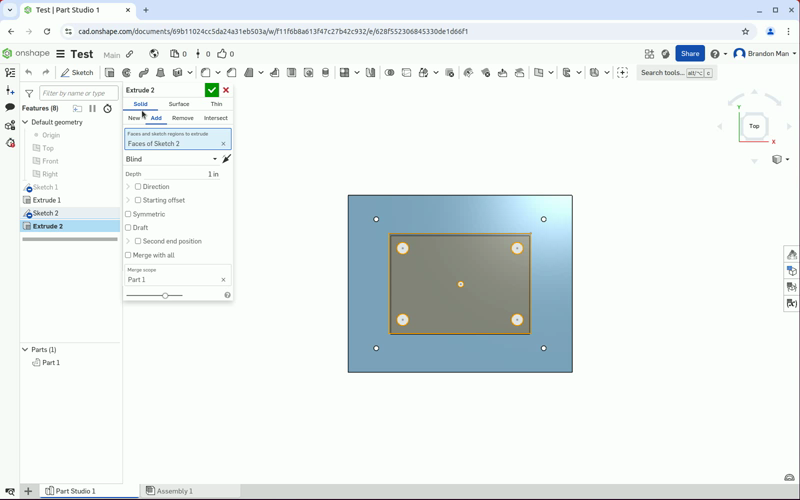
mouse_move(137, 120)
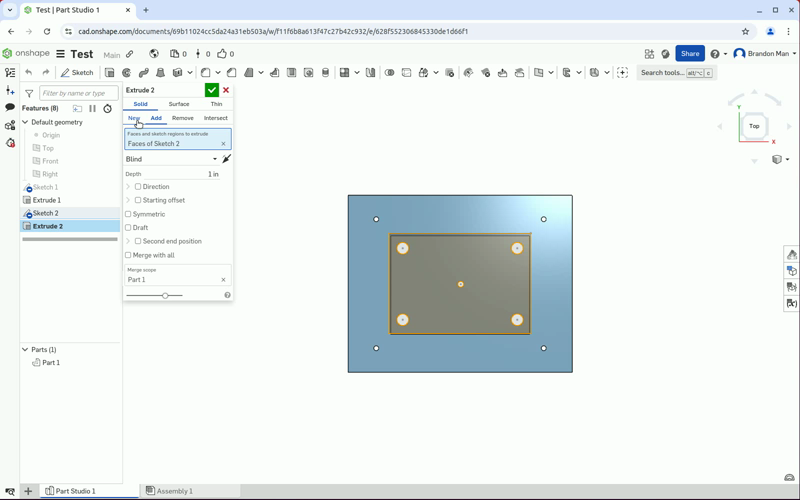
click(137, 120)
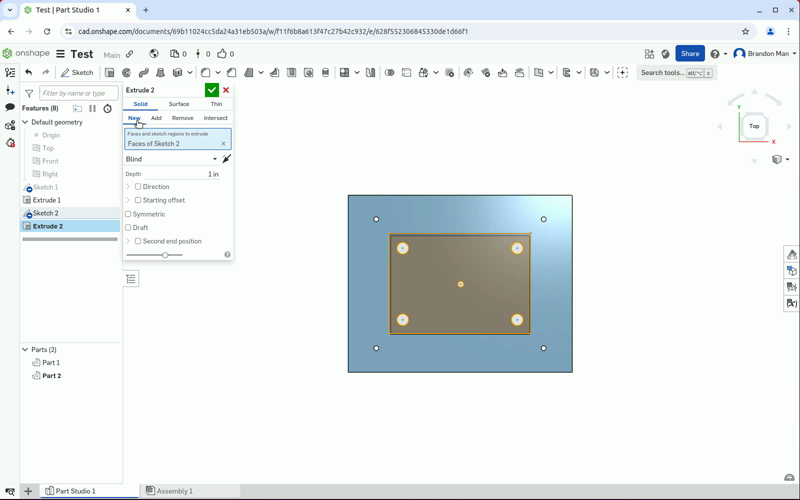
key(tab, 4)
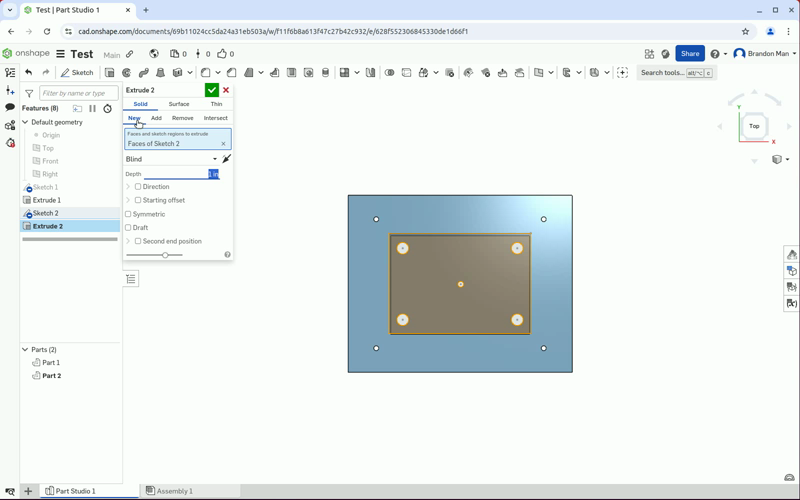
text(1.685)
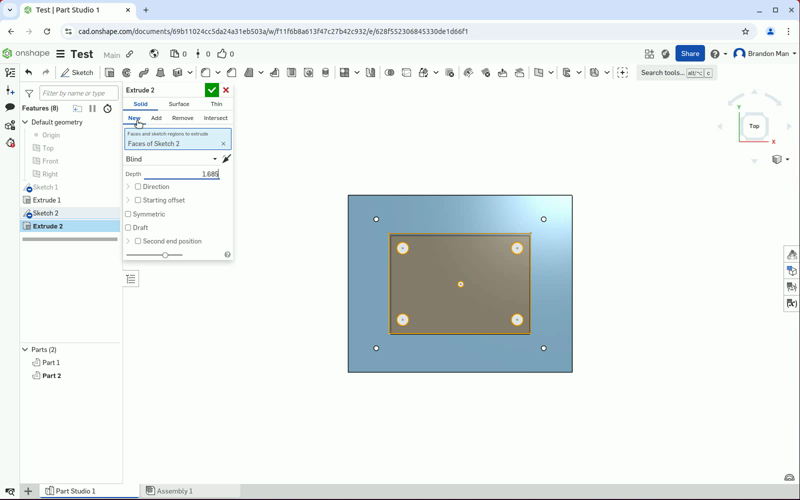
key(enter)
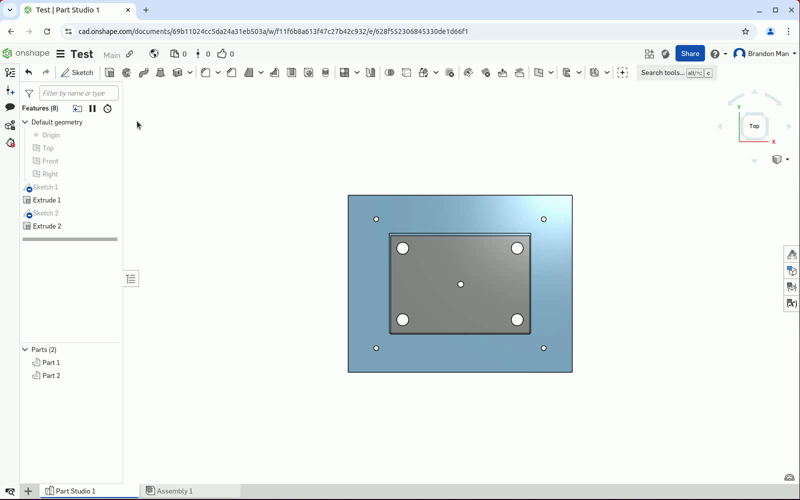
key(shift+h)
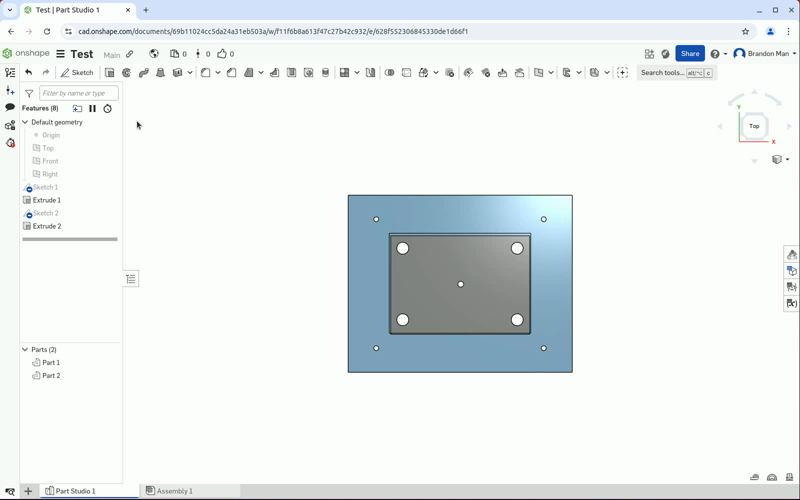
key(shift+h)
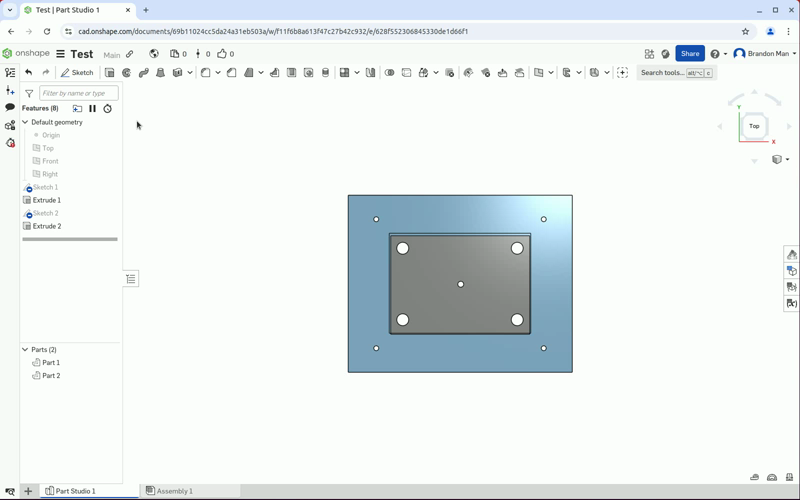
mouse_move(73, 189)
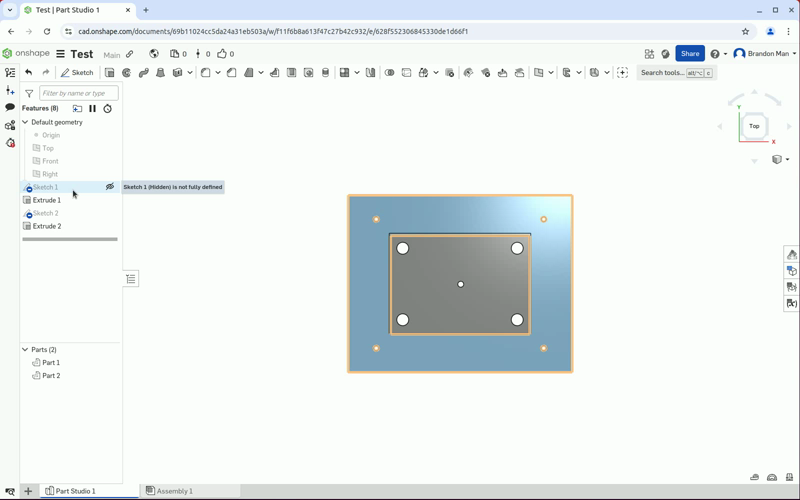
click(73, 189)
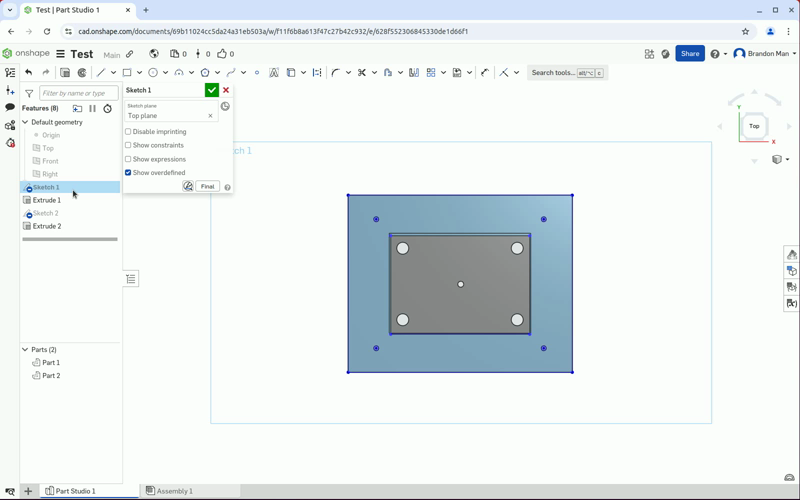
mouse_move(229, 92)
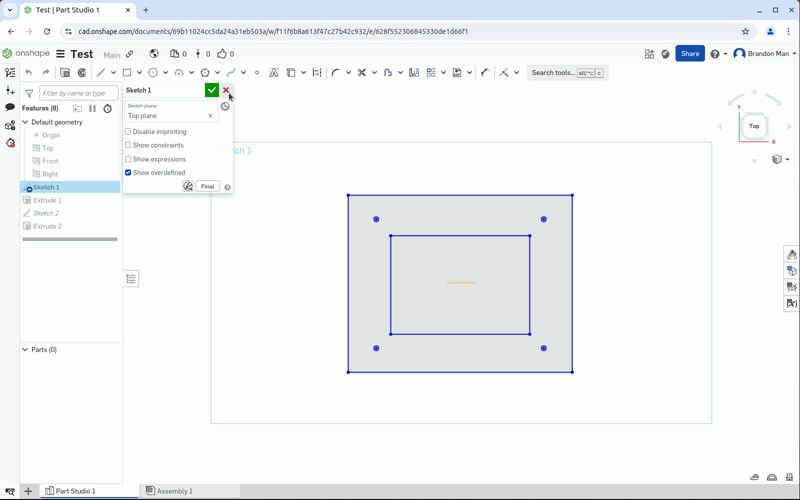
click(229, 92)
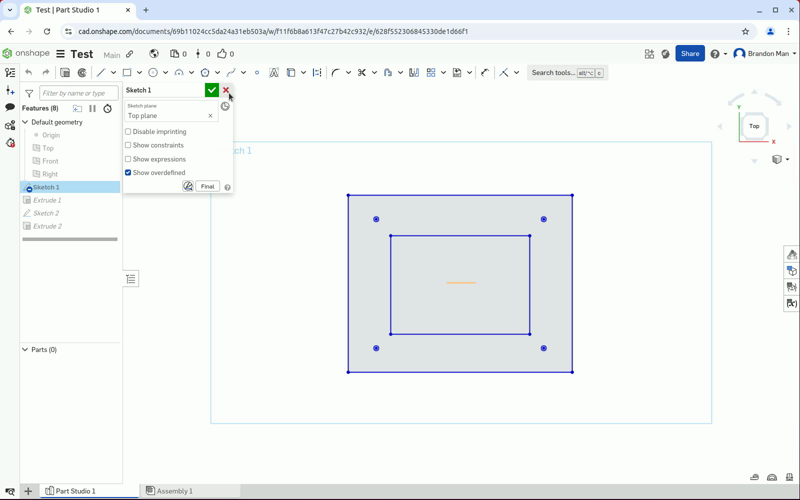
key(shift+s)
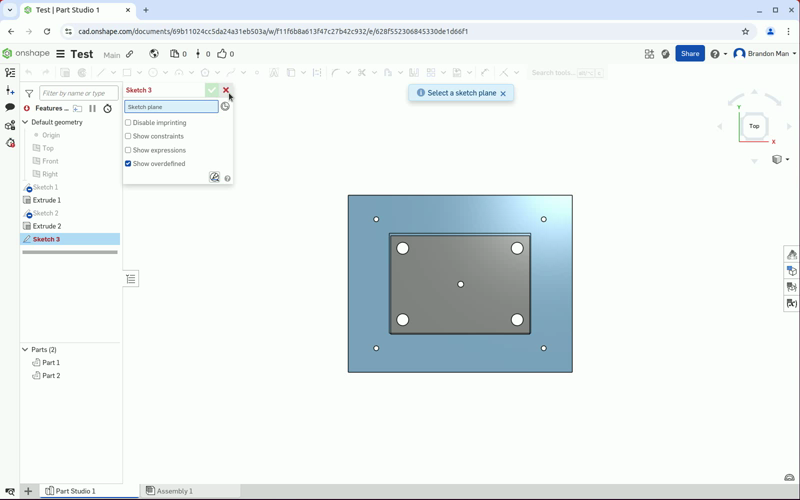
mouse_move(73, 150)
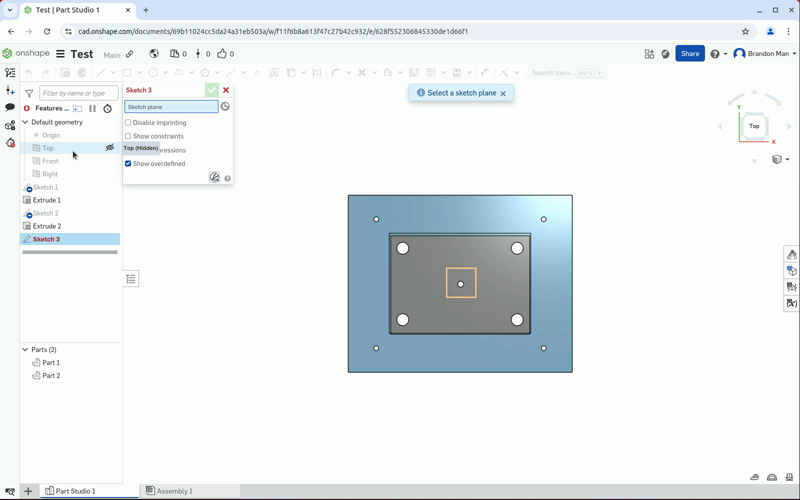
click(73, 150)
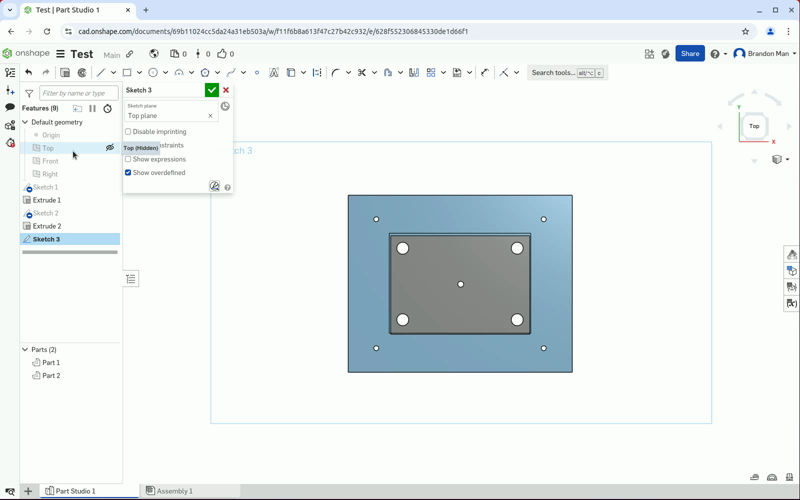
mouse_move(73, 352)
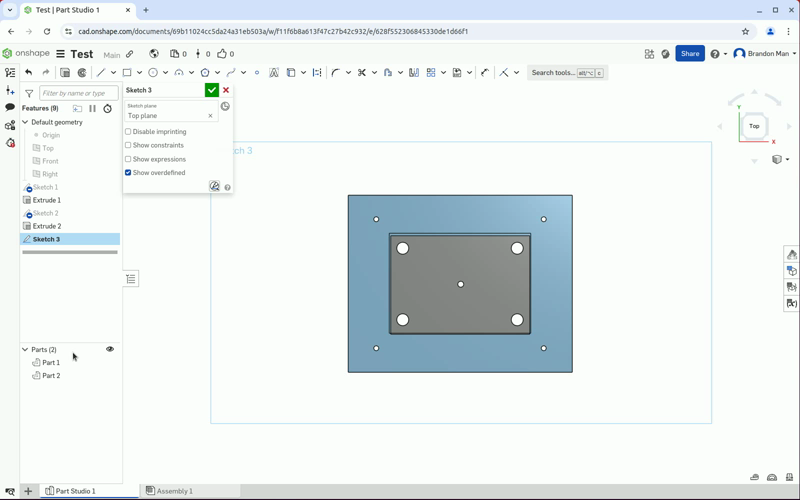
key(y)
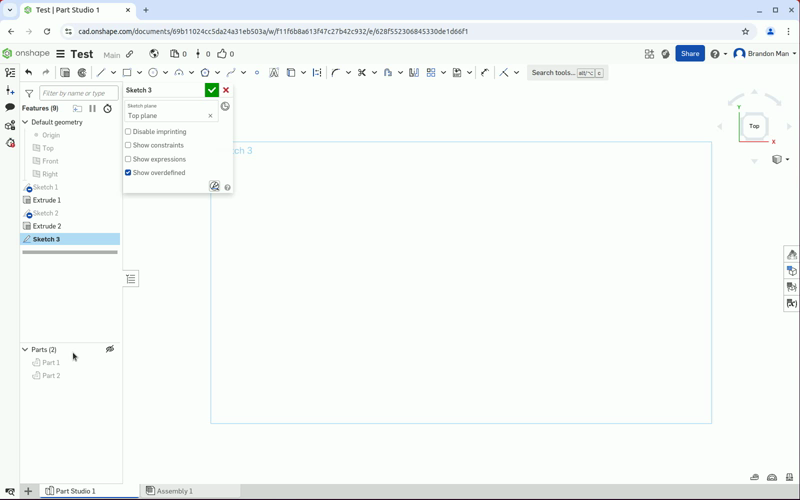
key(l)
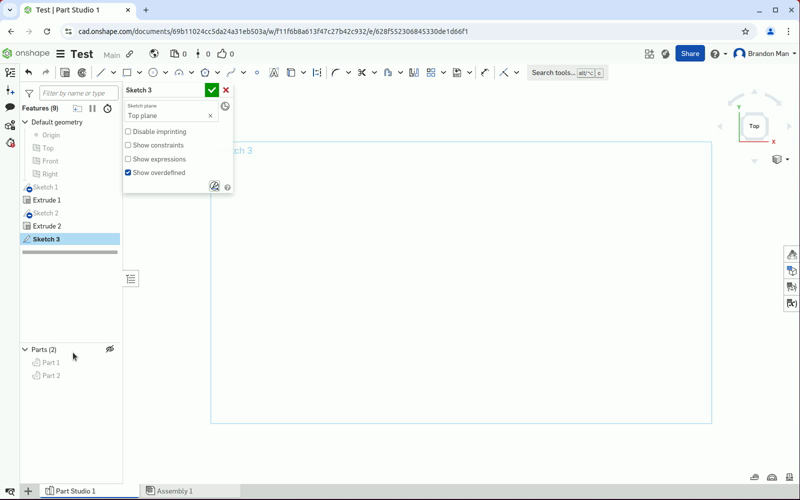
key_down(shift)
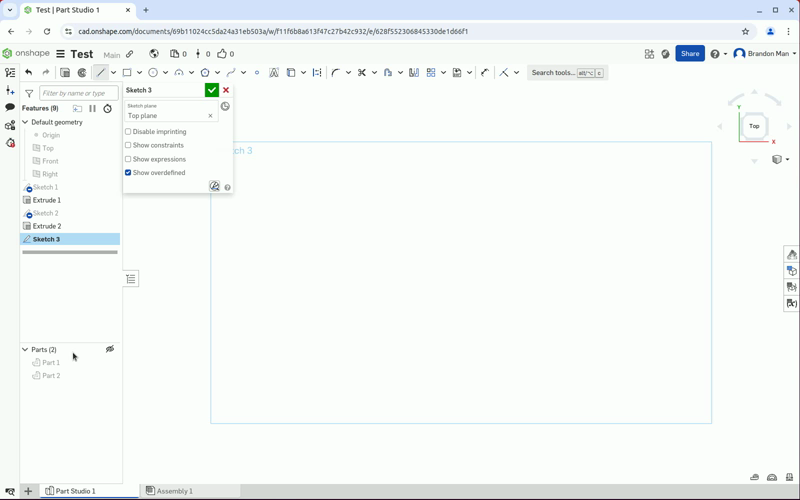
mouse_move(389, 333)
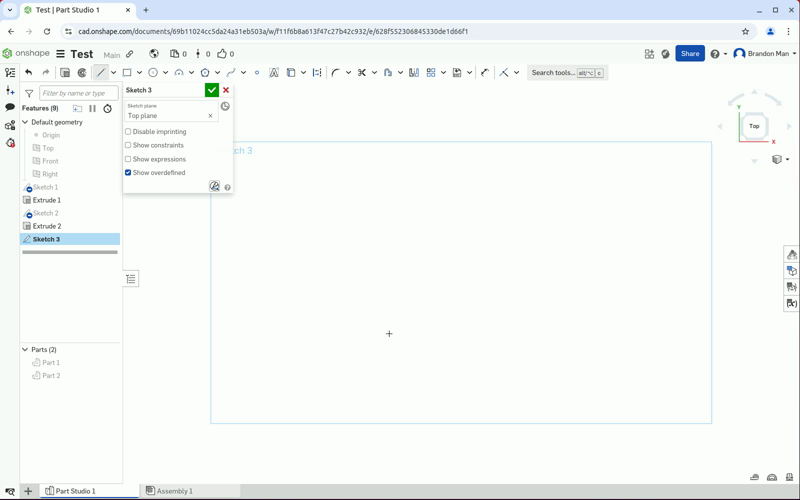
click(389, 333)
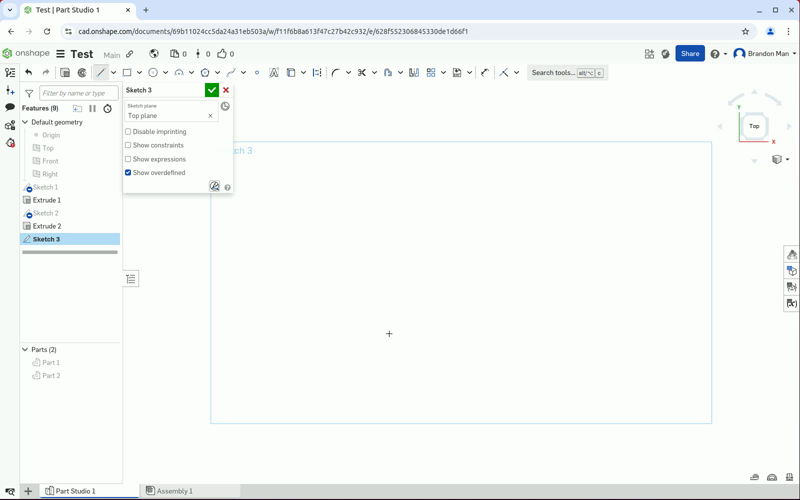
key_up(shift)
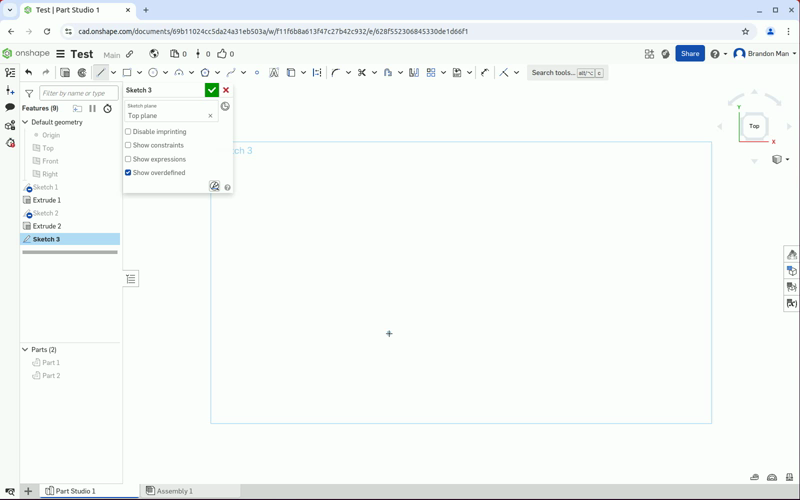
key_down(shift)
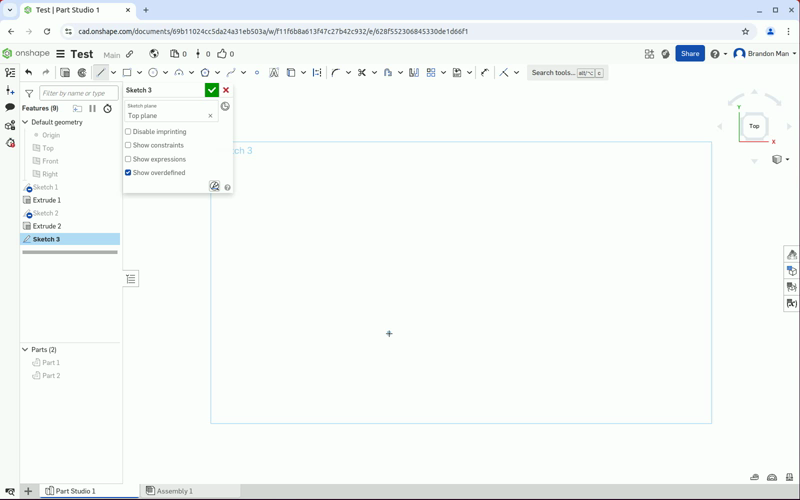
mouse_move(530, 333)
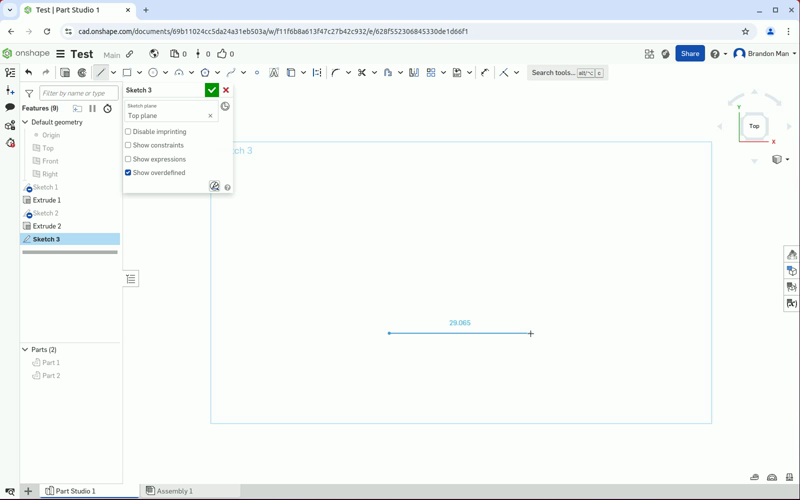
click(530, 333)
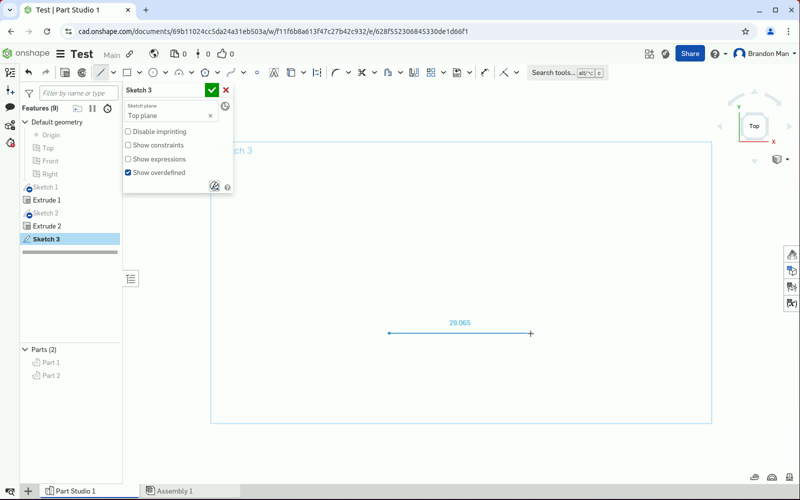
key_up(shift)
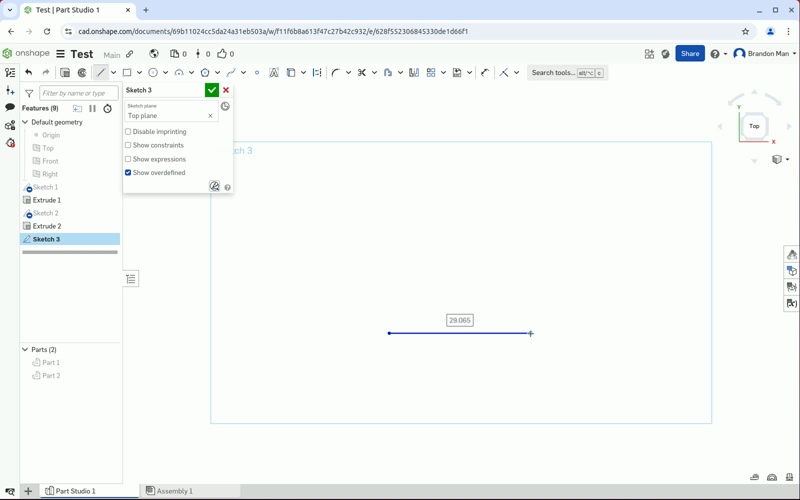
key_down(shift)
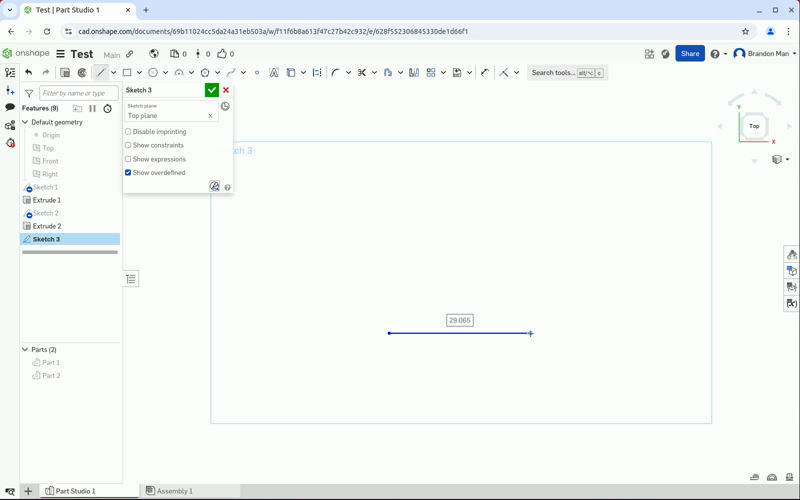
mouse_move(530, 233)
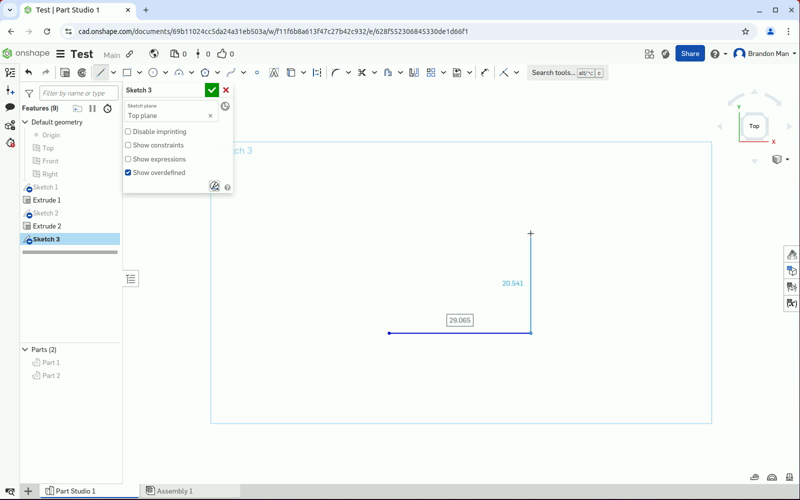
click(530, 233)
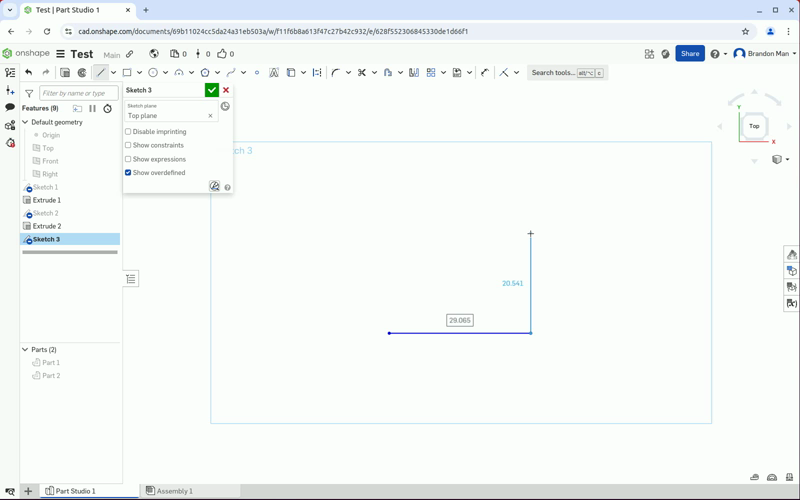
key_up(shift)
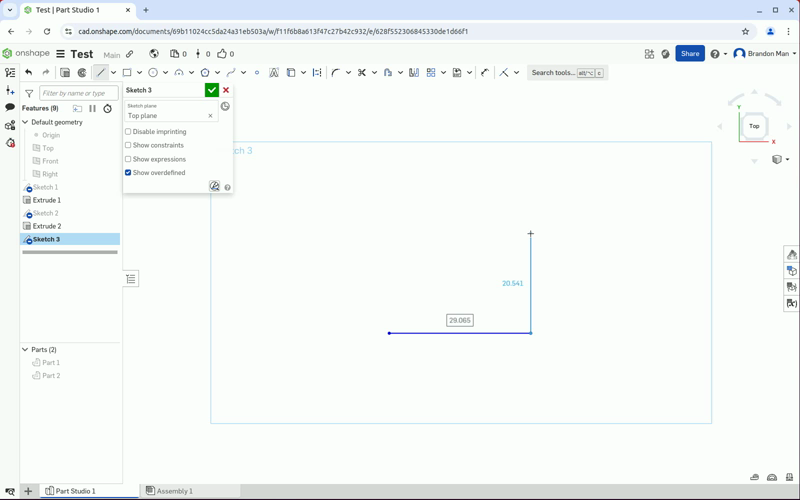
key_down(shift)
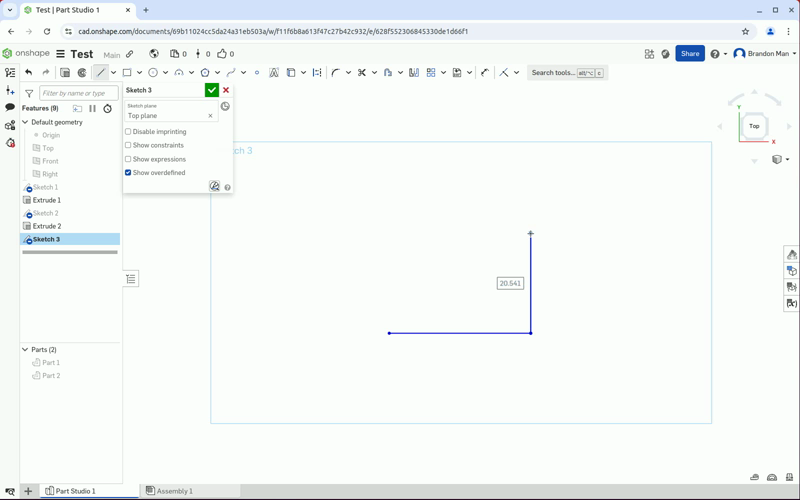
mouse_move(389, 233)
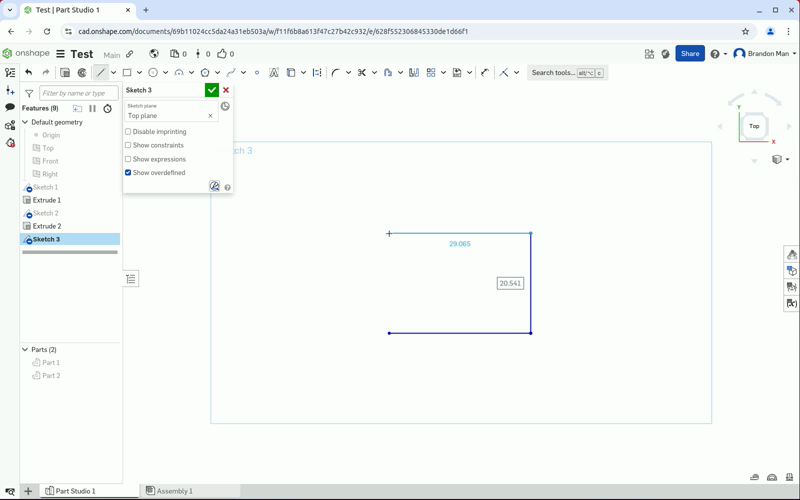
click(389, 233)
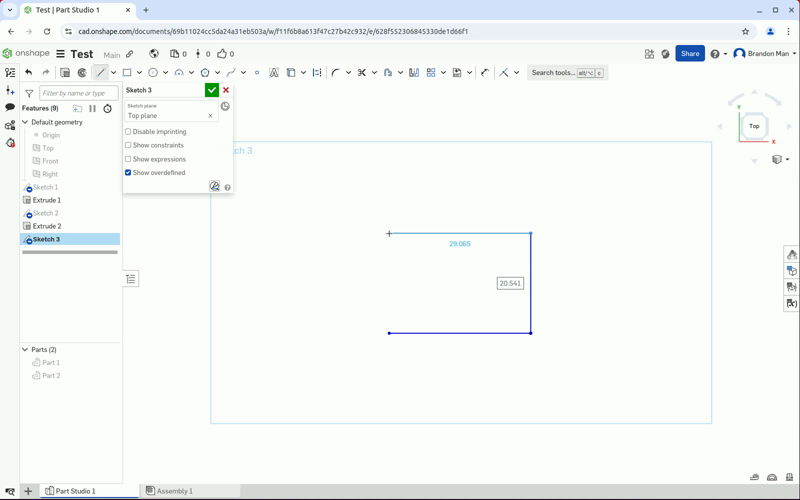
key_up(shift)
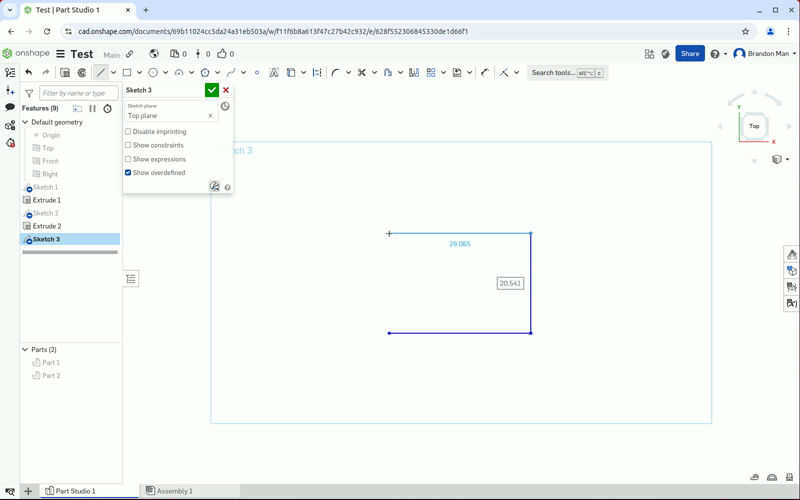
key_down(shift)
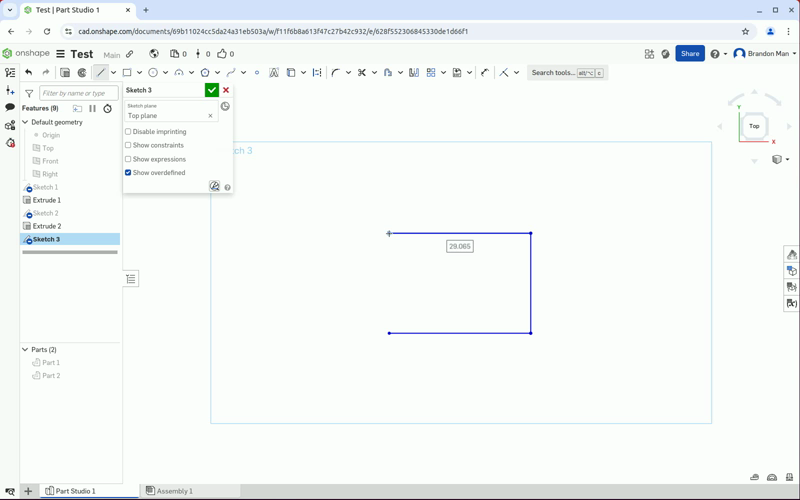
mouse_move(389, 333)
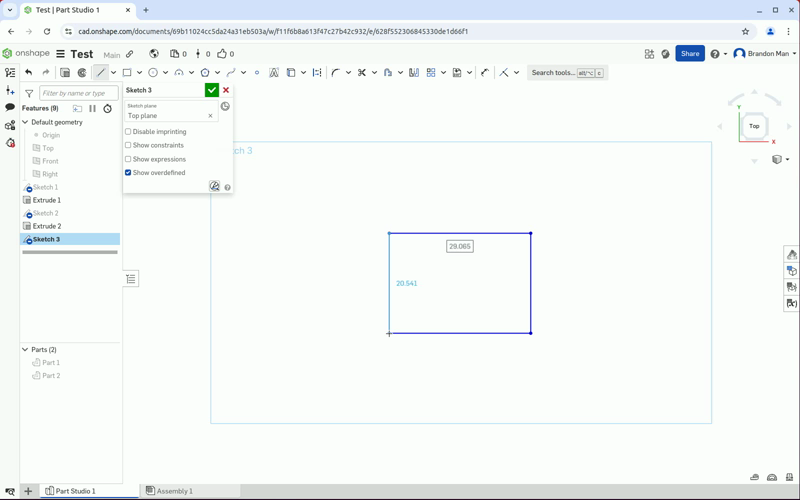
key_up(shift)
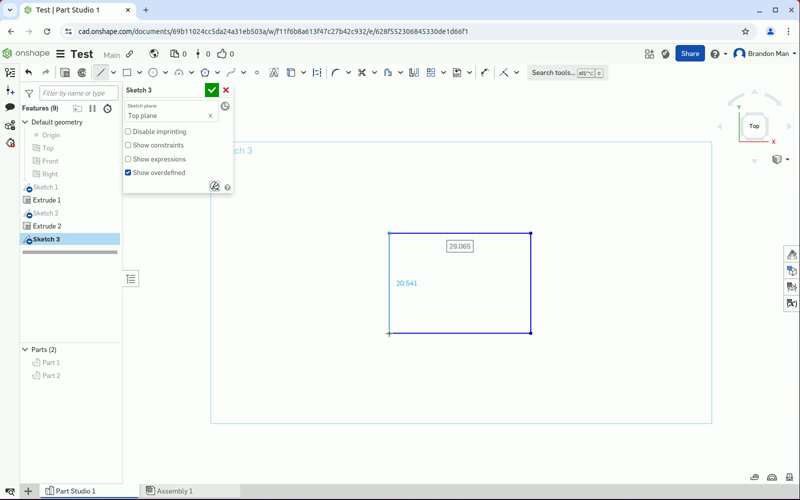
click(389, 333)
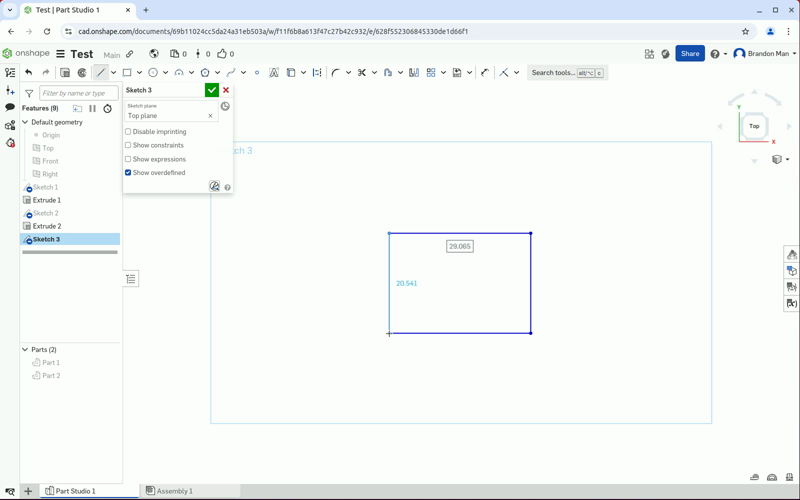
key(esc)
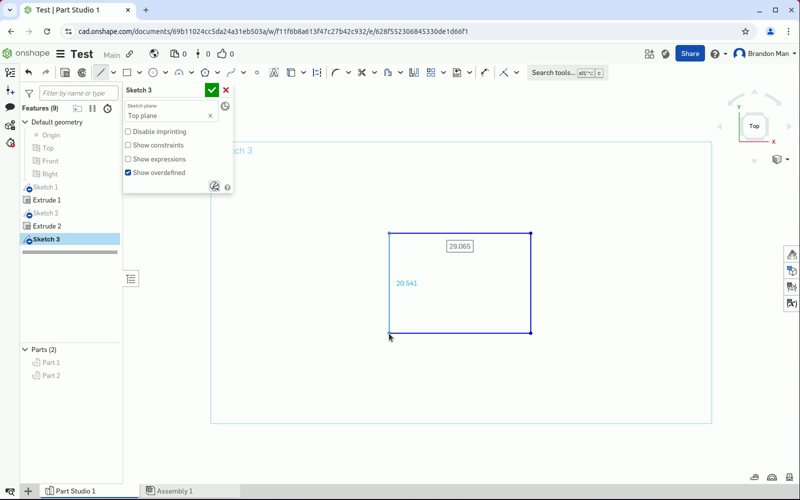
key(c)
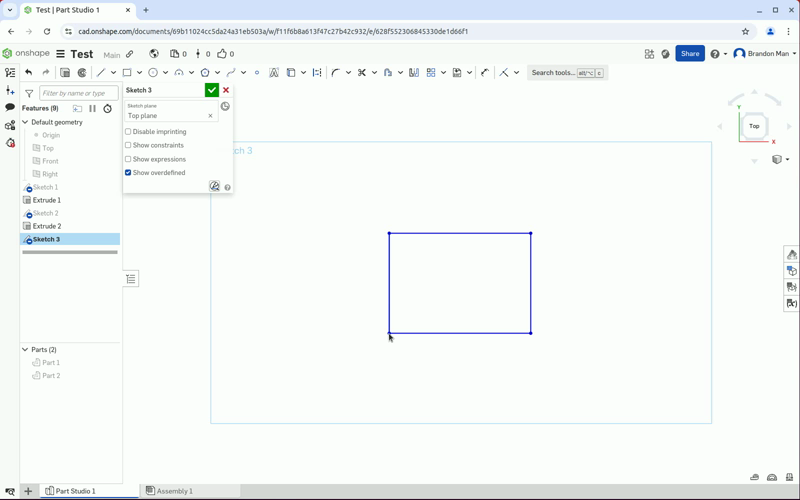
key_down(shift)
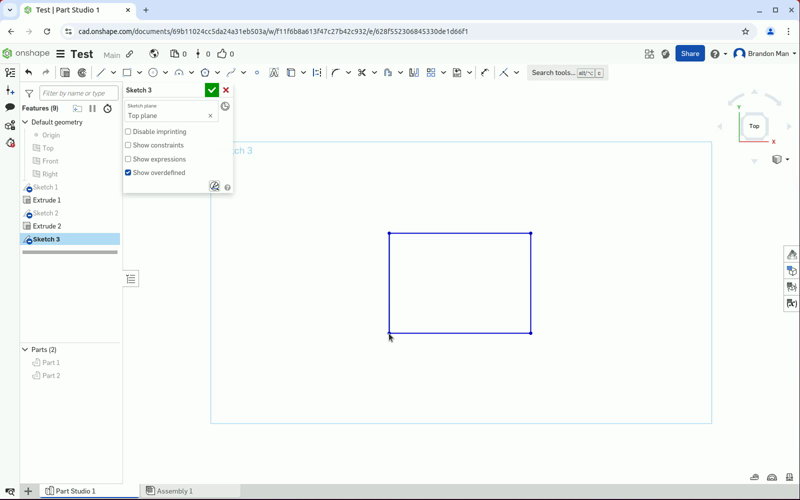
mouse_move(402, 319)
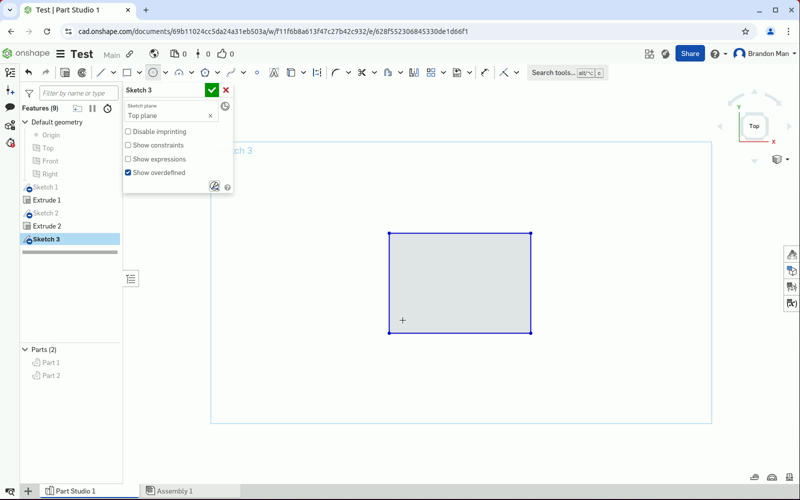
click(402, 319)
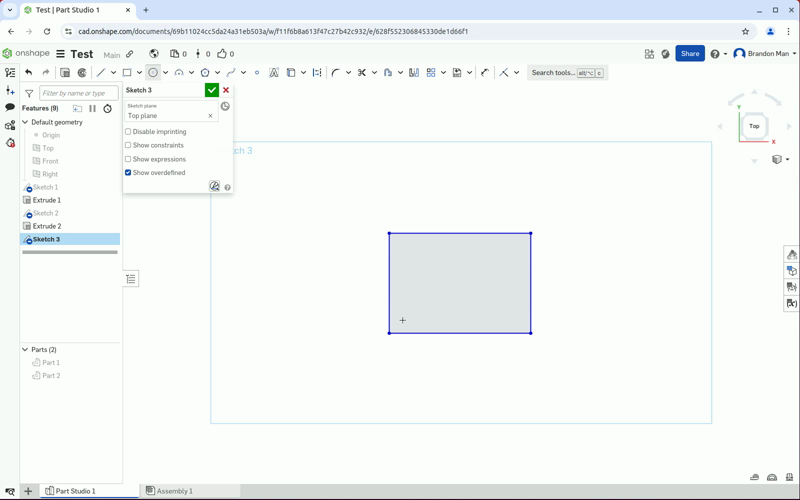
key_up(shift)
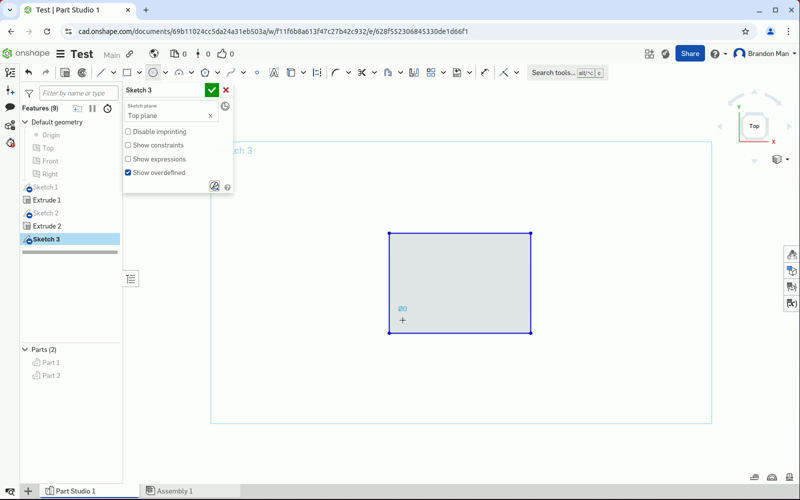
mouse_move(408, 319)
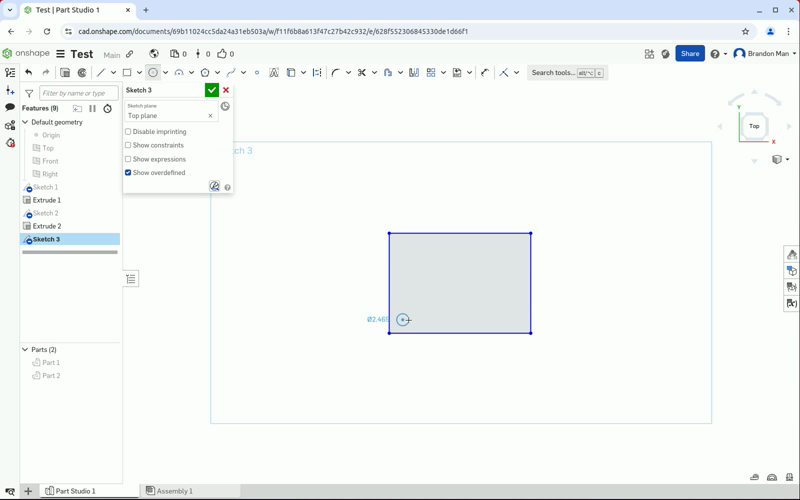
click(408, 319)
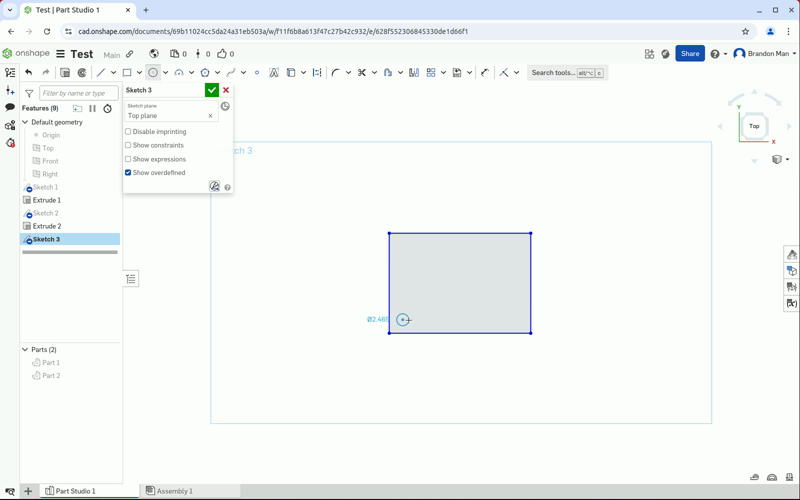
key(esc)
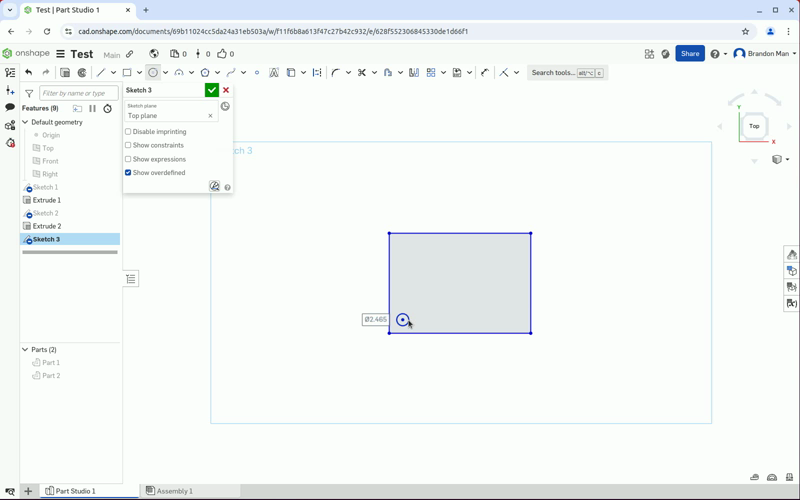
key(c)
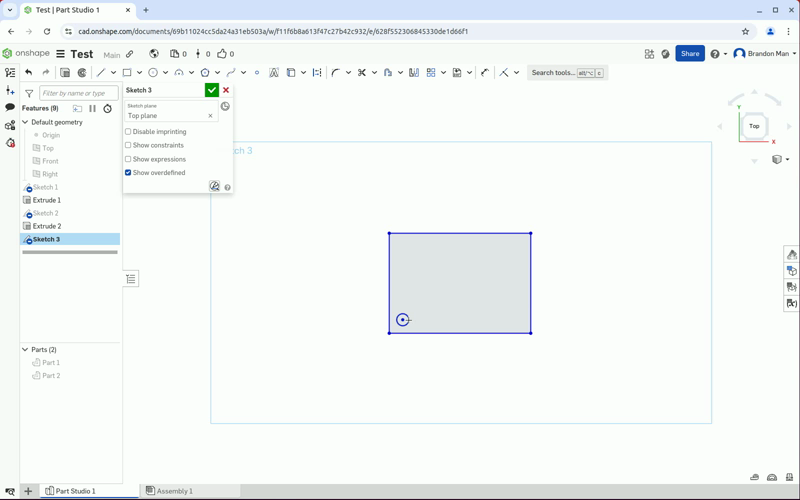
key_down(shift)
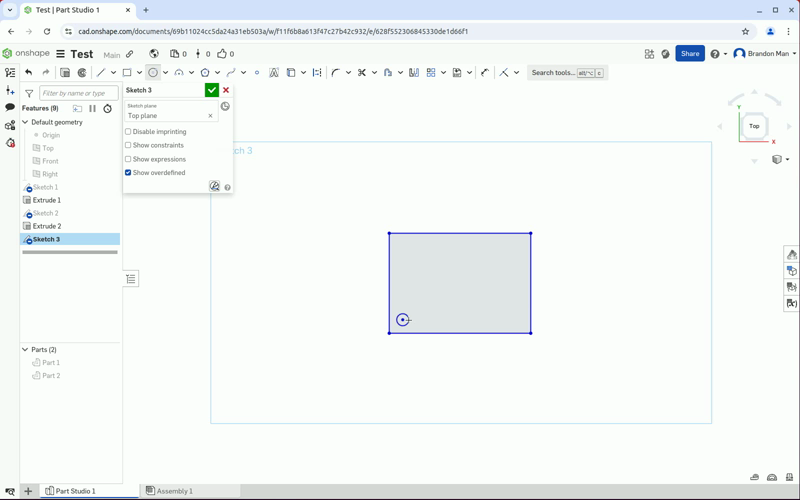
mouse_move(402, 248)
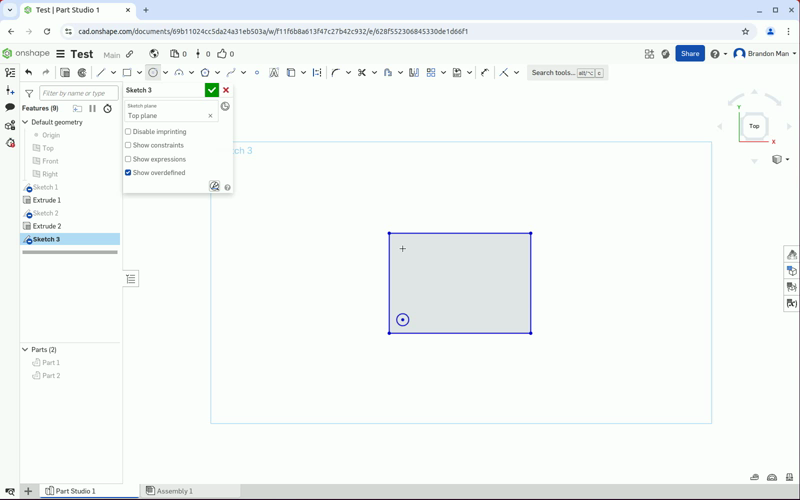
click(402, 248)
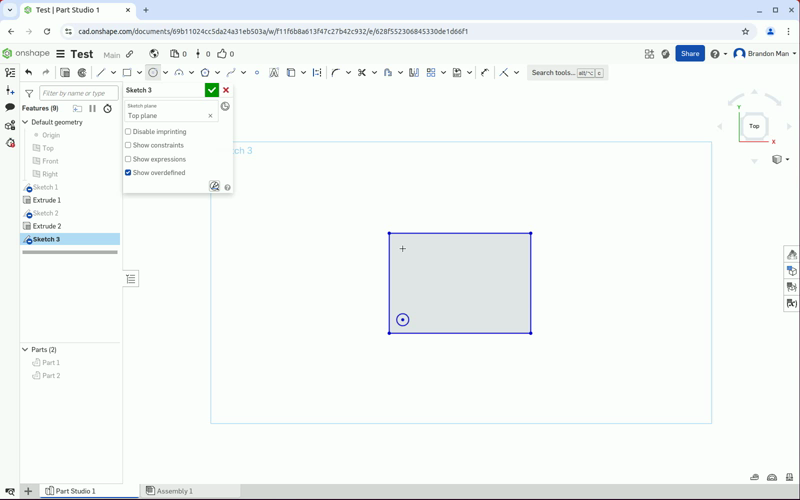
key_up(shift)
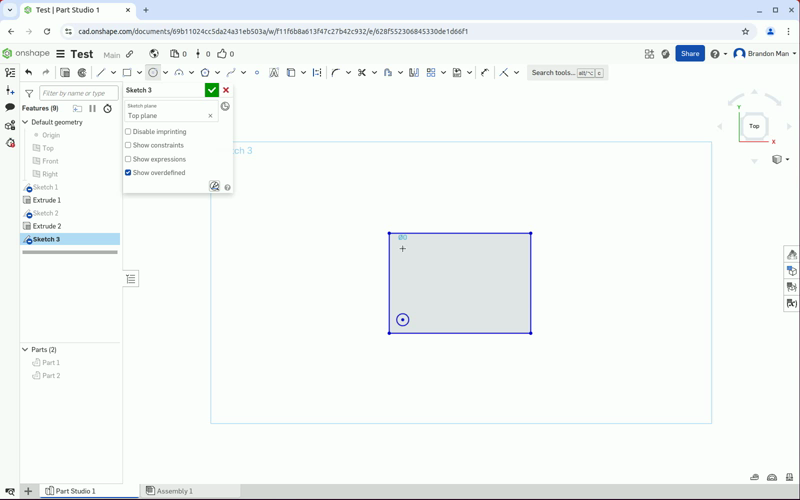
mouse_move(408, 248)
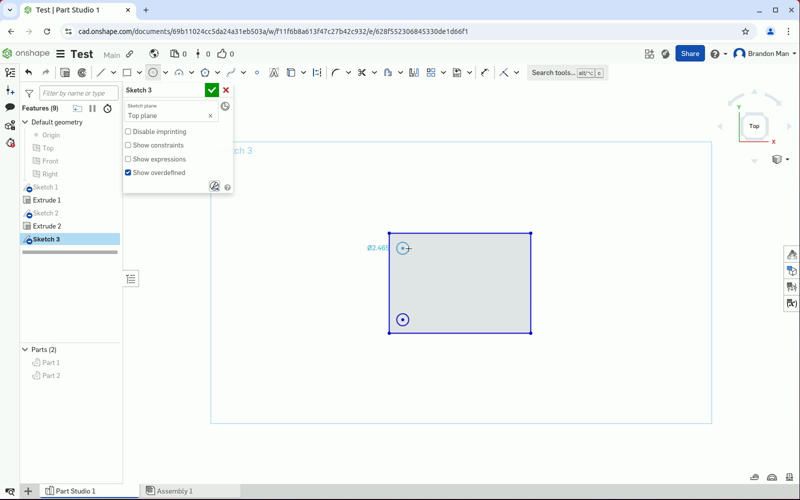
click(408, 248)
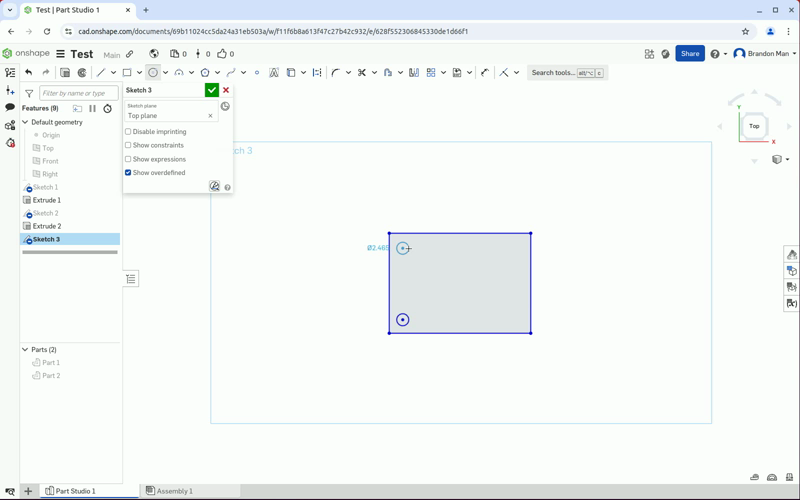
key(esc)
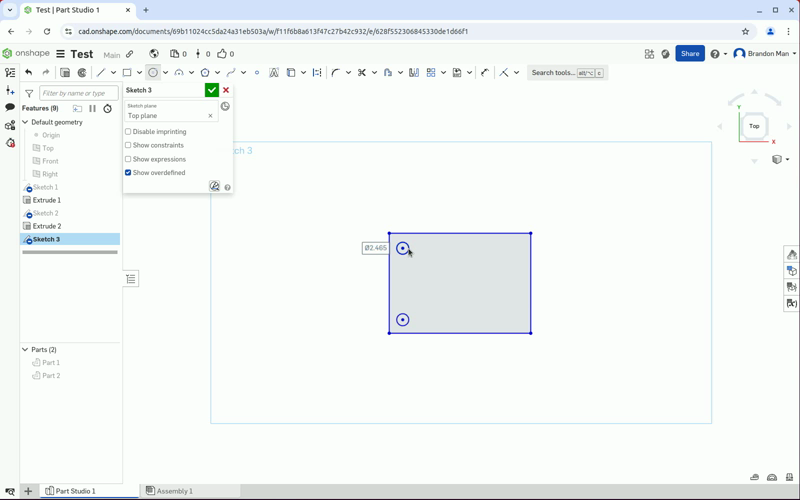
key(c)
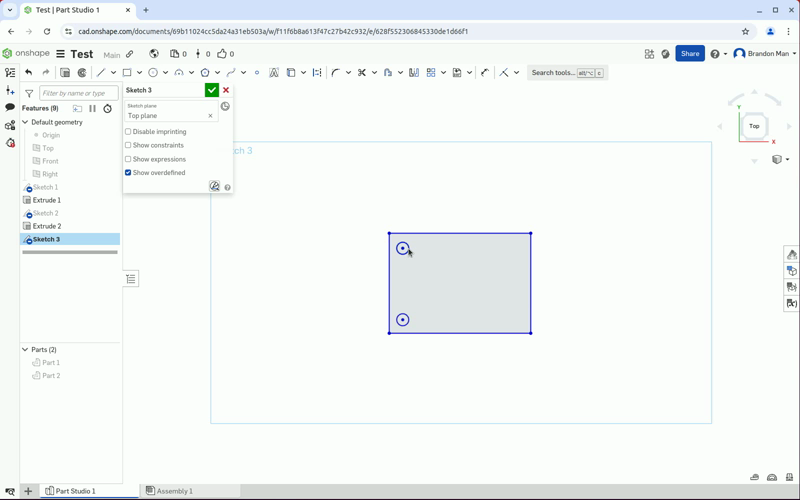
key_down(shift)
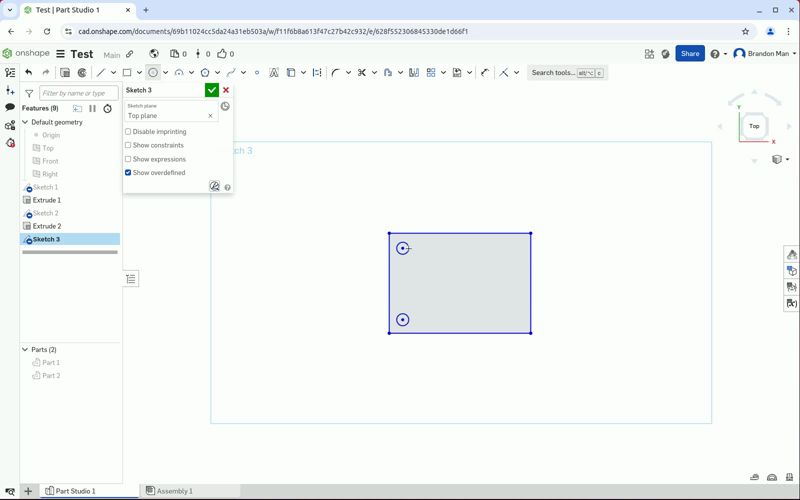
mouse_move(460, 284)
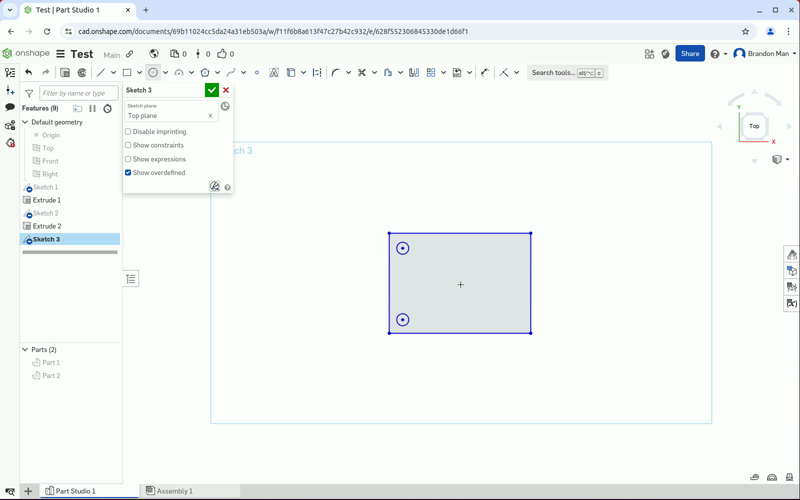
click(460, 284)
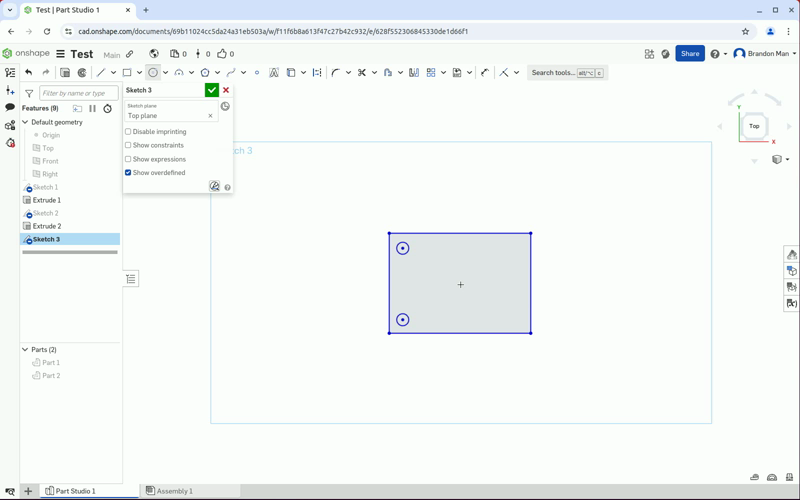
key_up(shift)
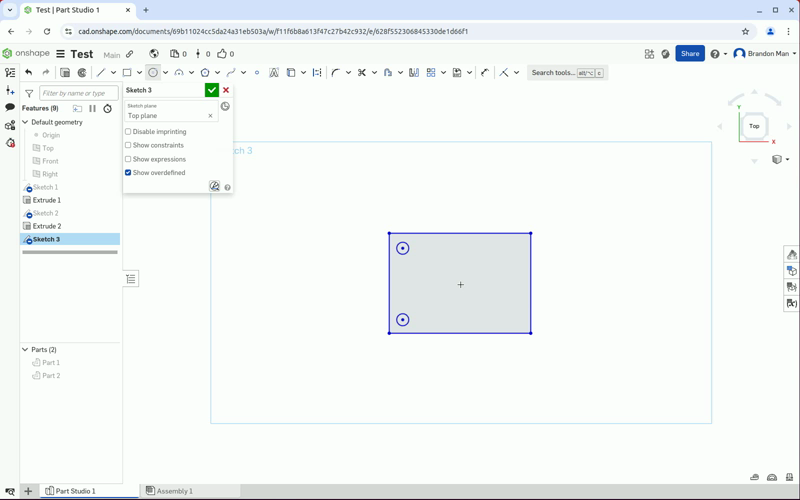
mouse_move(463, 284)
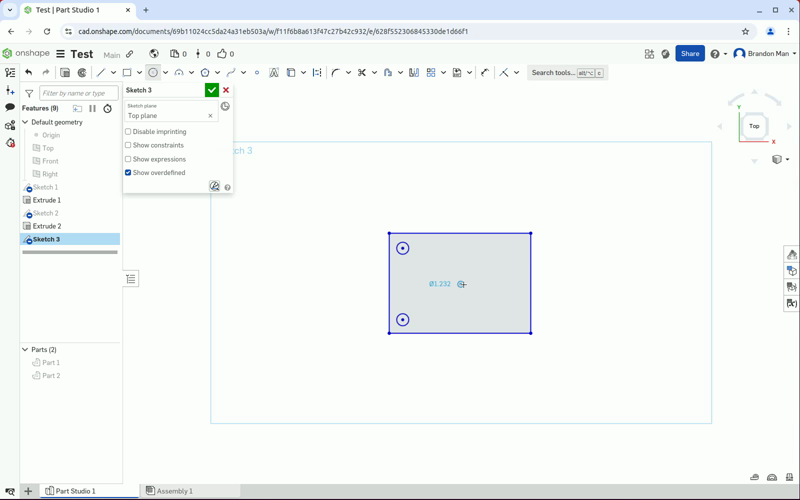
click(463, 284)
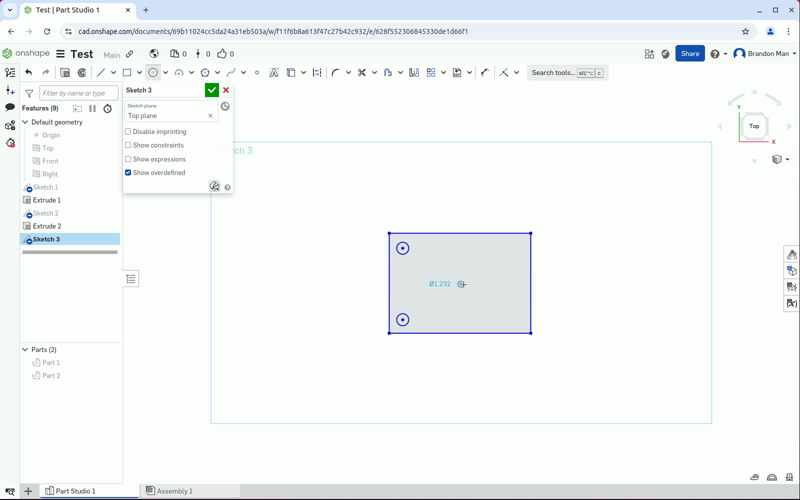
key(esc)
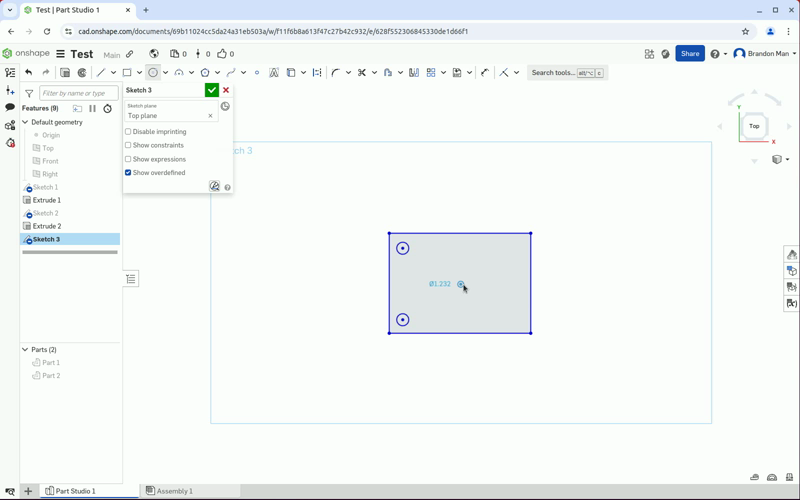
key(c)
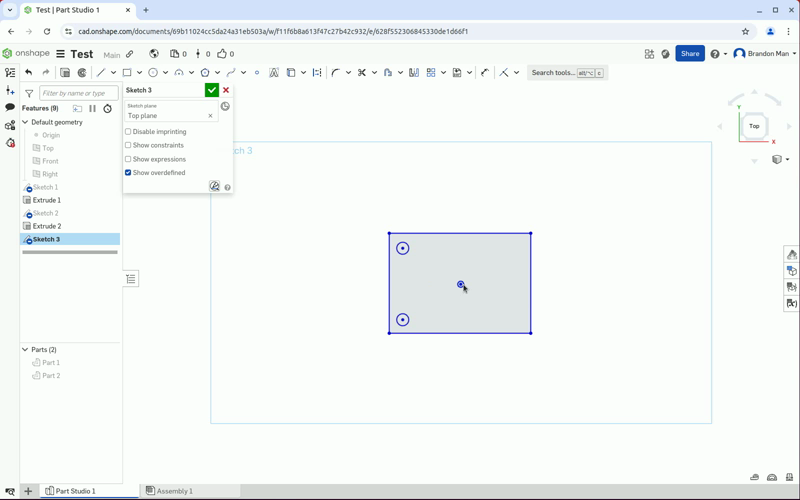
key_down(shift)
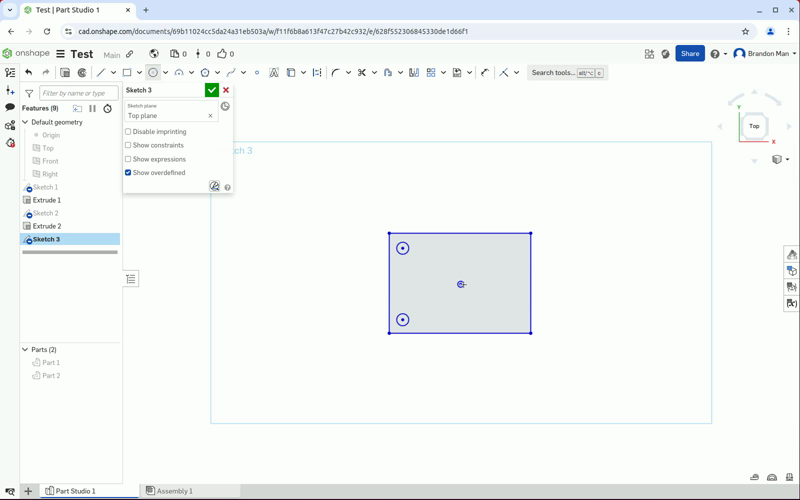
mouse_move(517, 319)
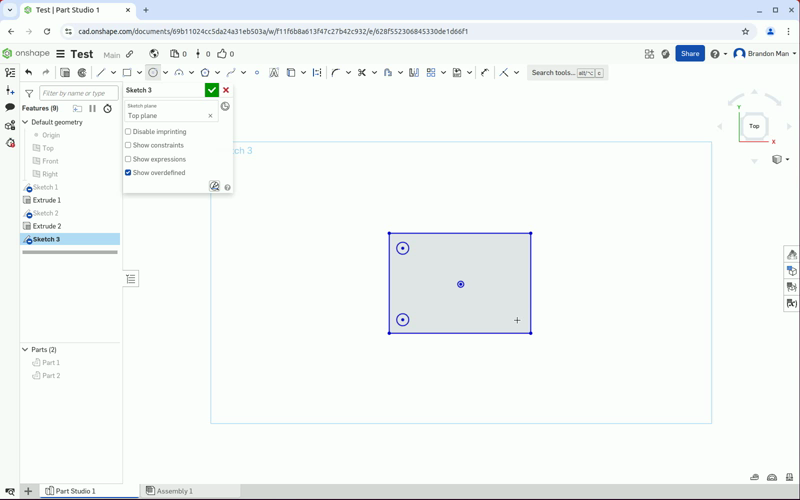
click(517, 319)
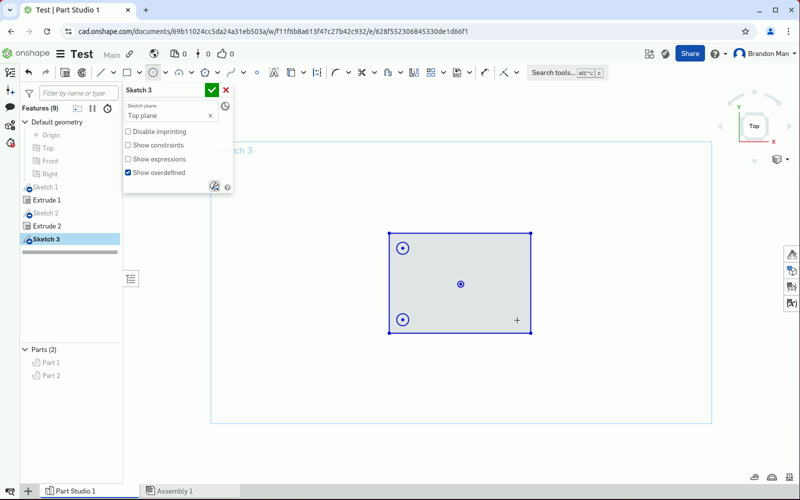
key_up(shift)
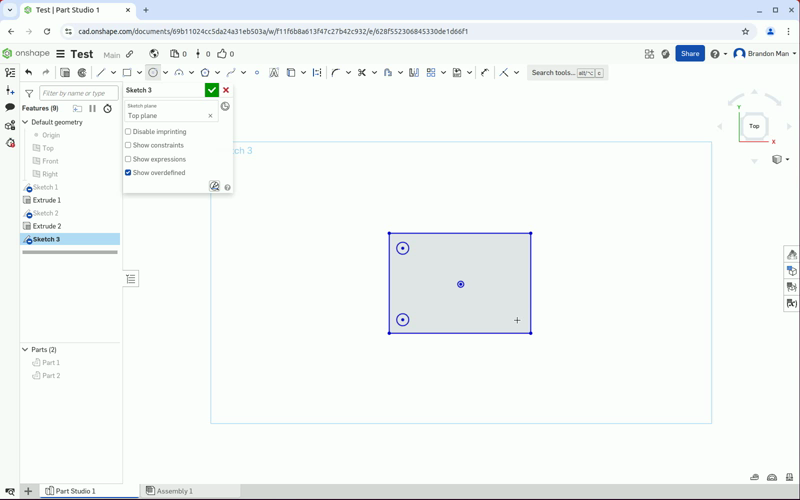
mouse_move(523, 319)
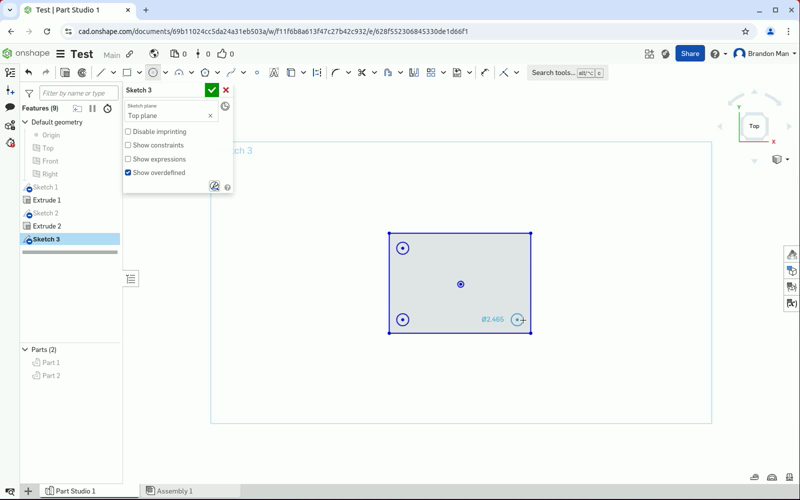
click(523, 319)
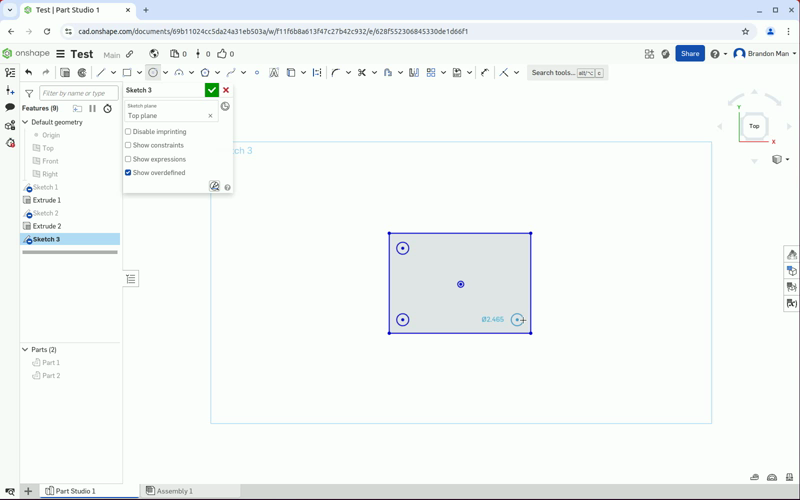
key(esc)
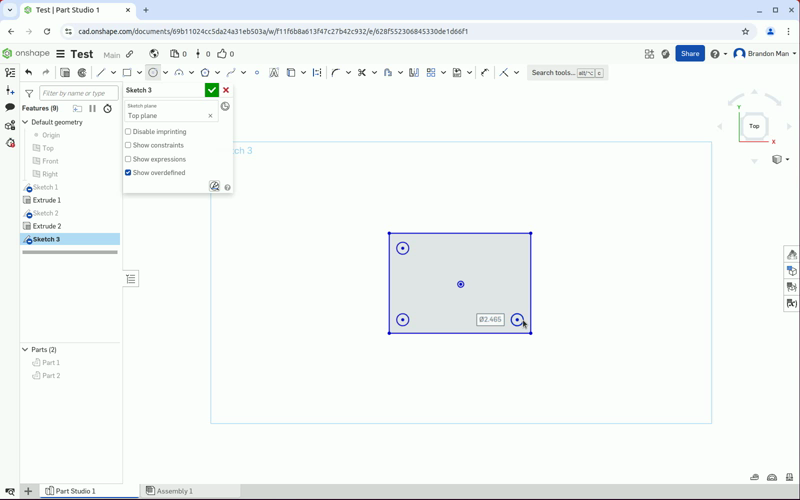
key(c)
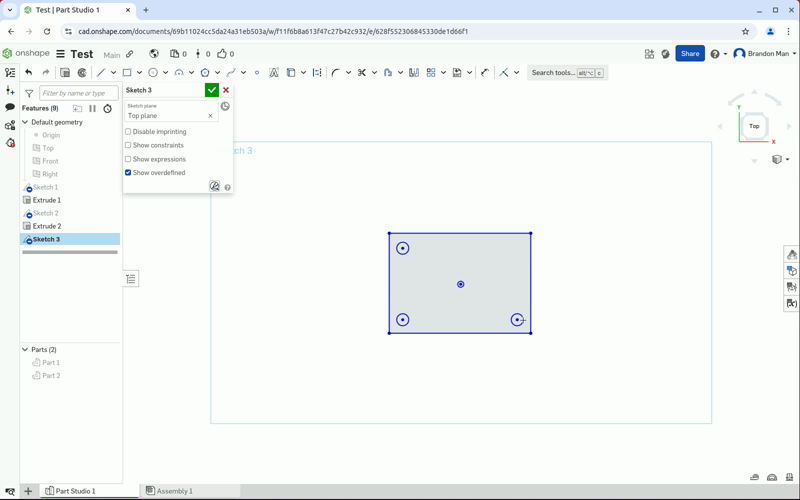
key_down(shift)
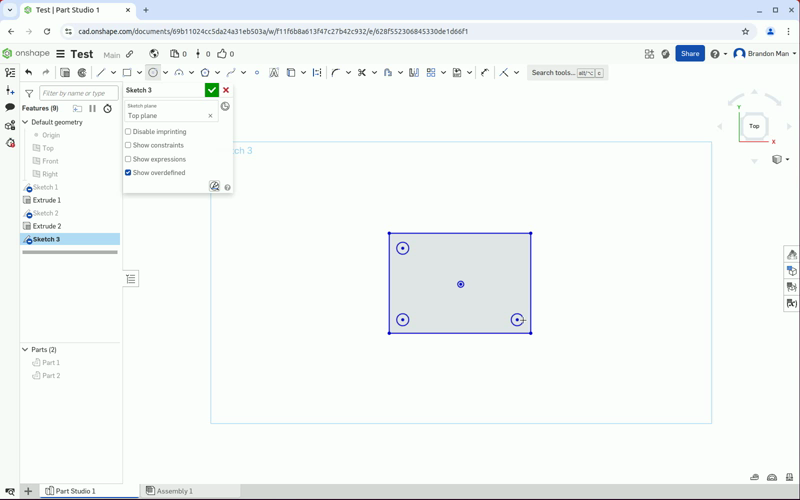
mouse_move(517, 248)
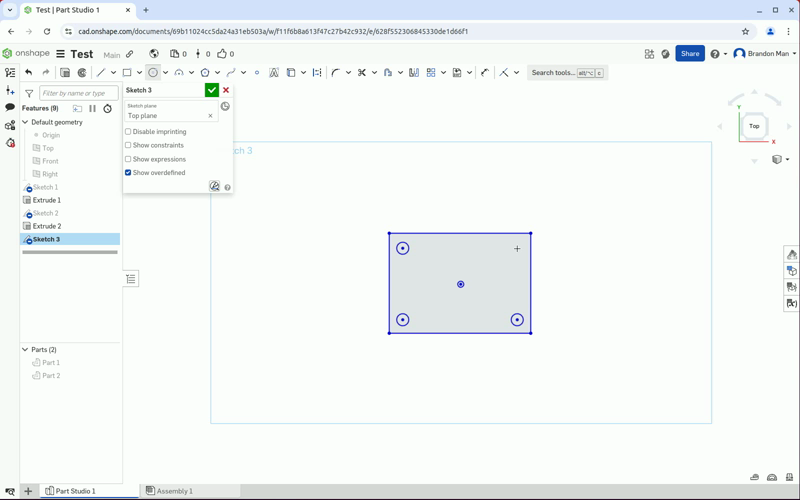
click(517, 248)
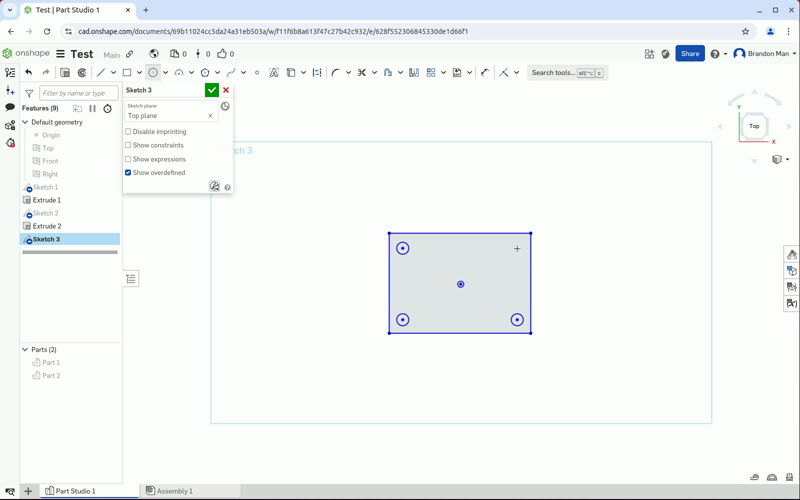
key_up(shift)
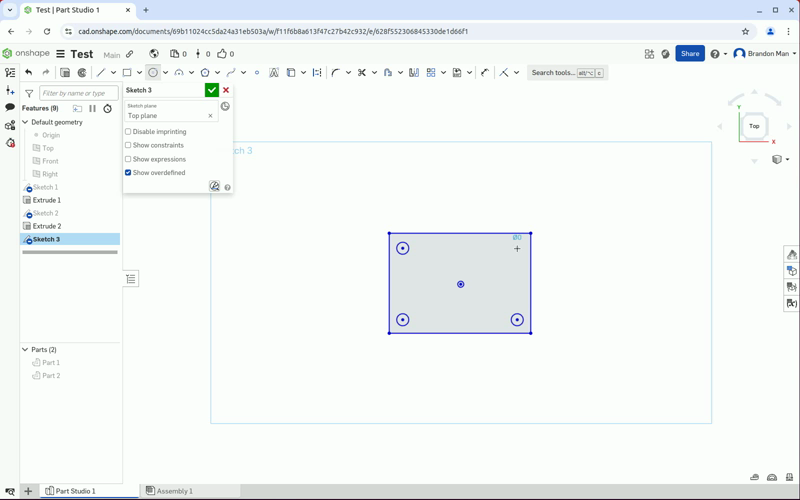
mouse_move(523, 248)
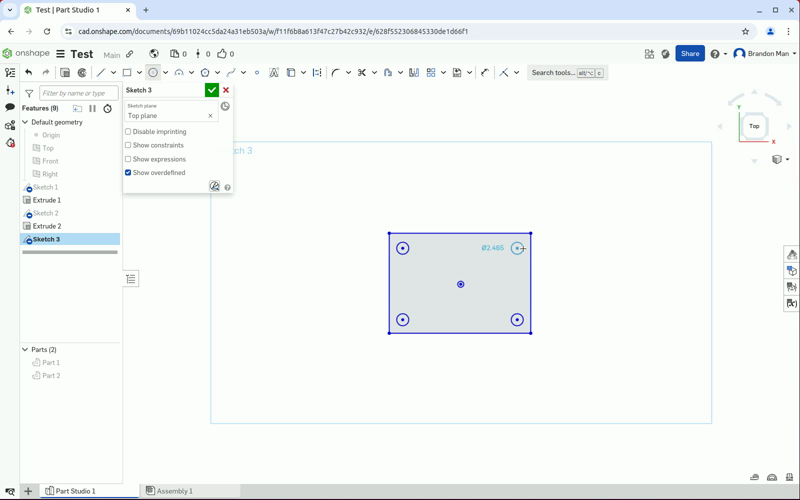
click(523, 248)
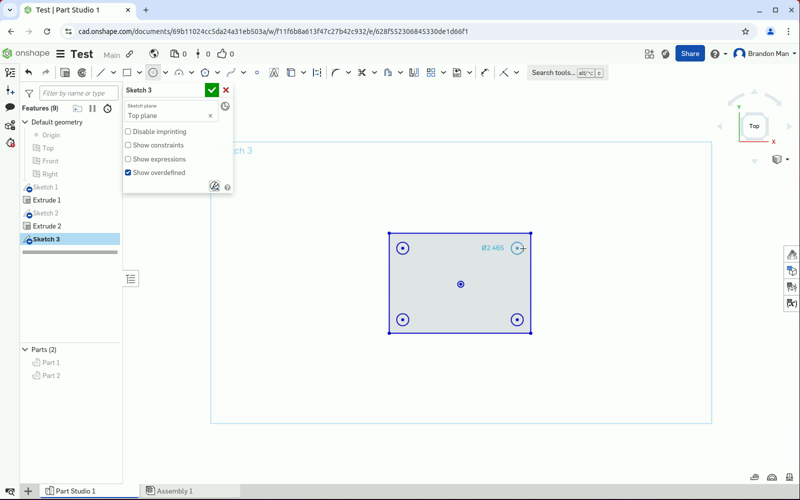
key(esc)
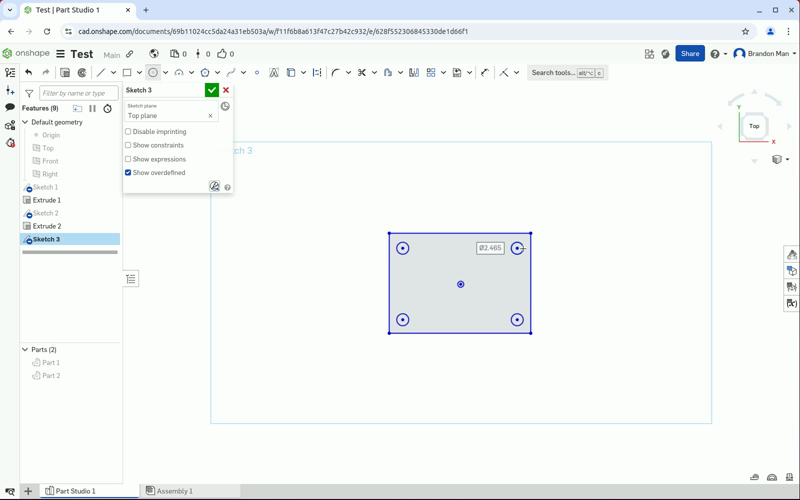
mouse_move(455, 246)
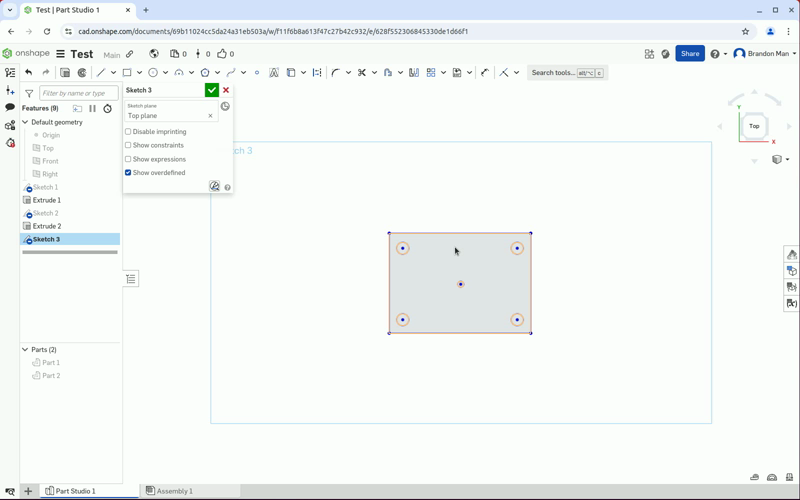
click(455, 246)
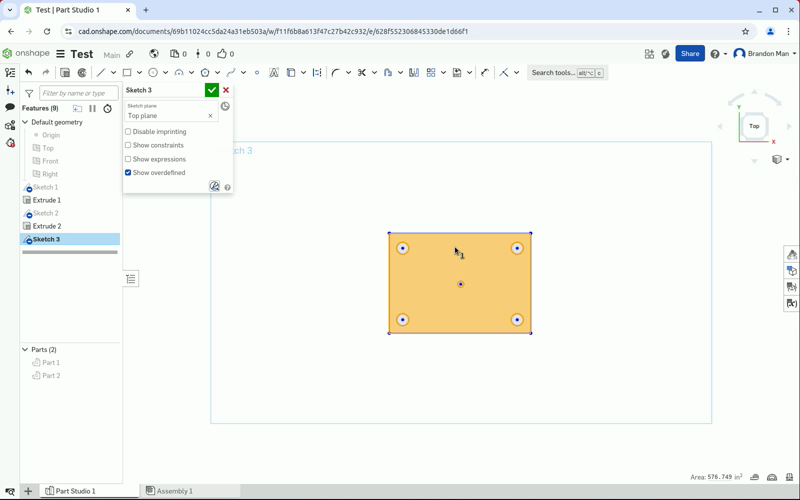
mouse_move(73, 352)
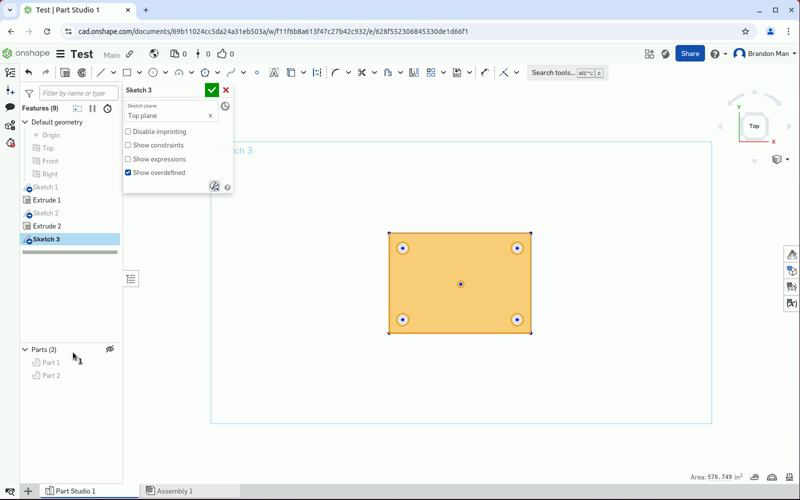
key(shift+y)
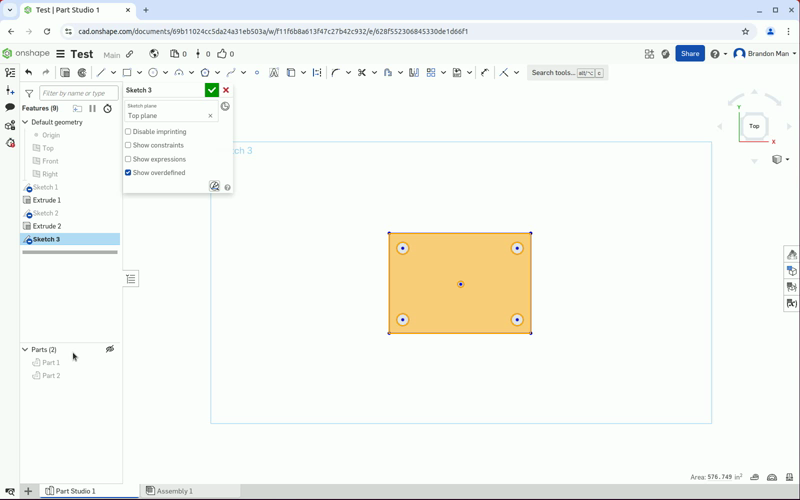
key(shift+e)
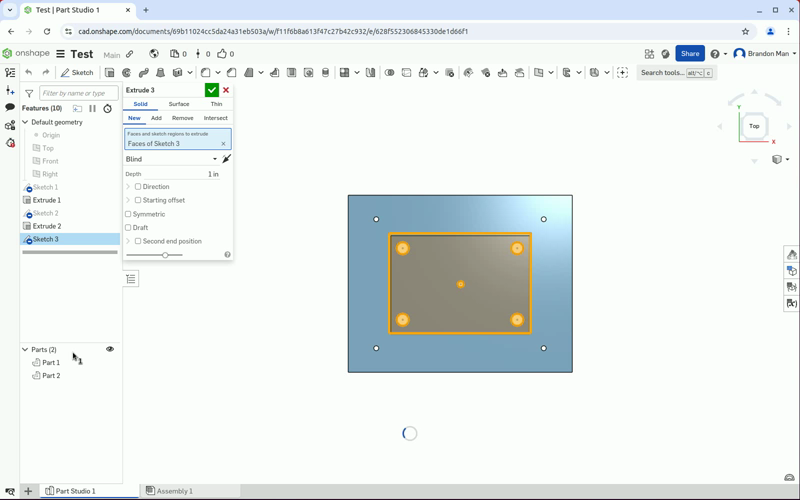
mouse_move(143, 106)
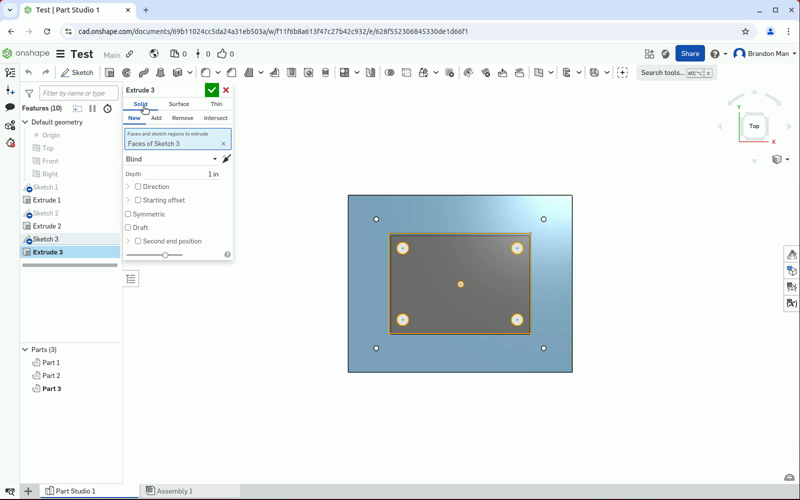
click(143, 106)
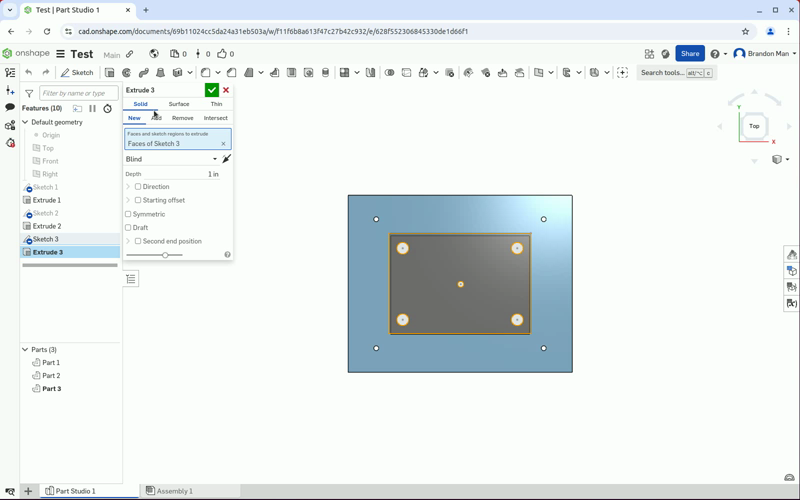
mouse_move(186, 120)
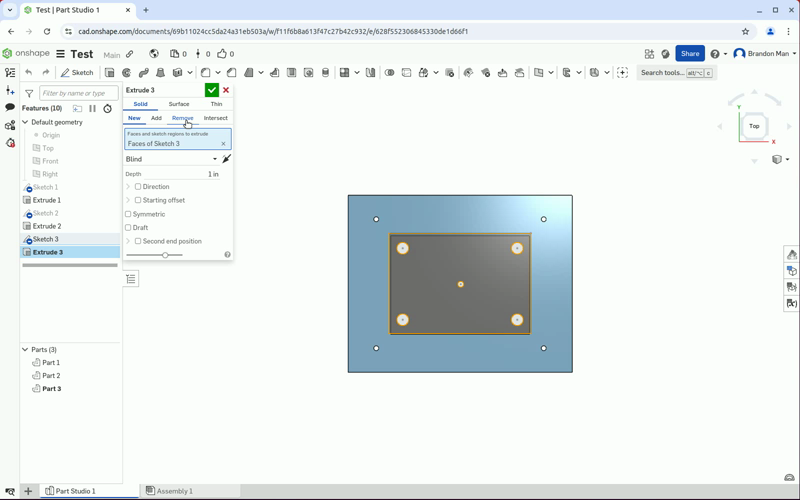
click(186, 120)
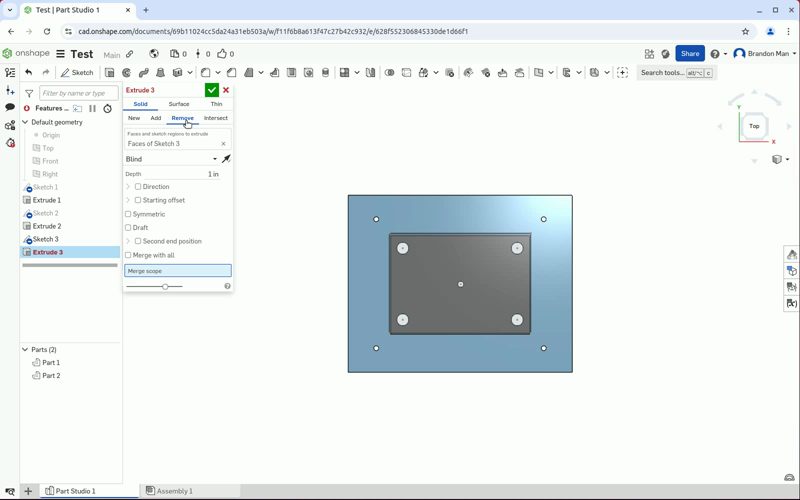
key(tab, 4)
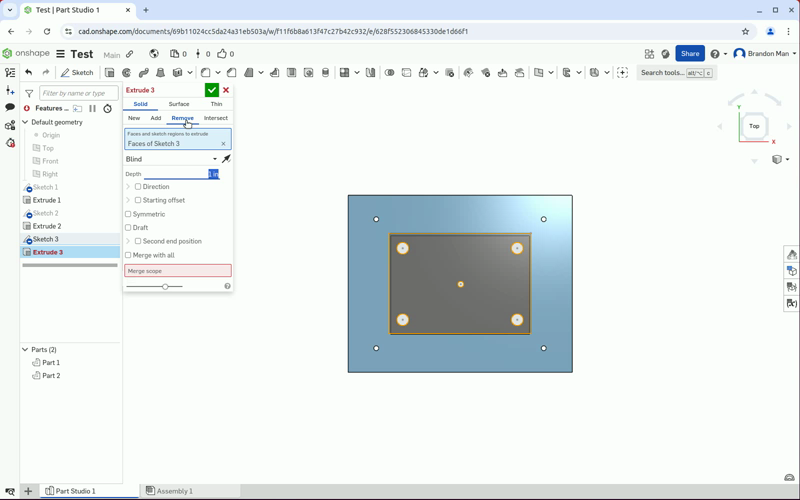
text(-0.963)
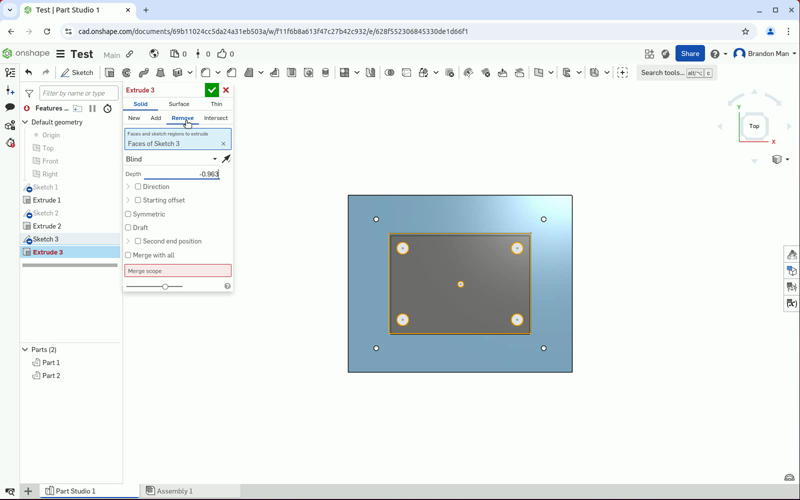
key(tab, 6)
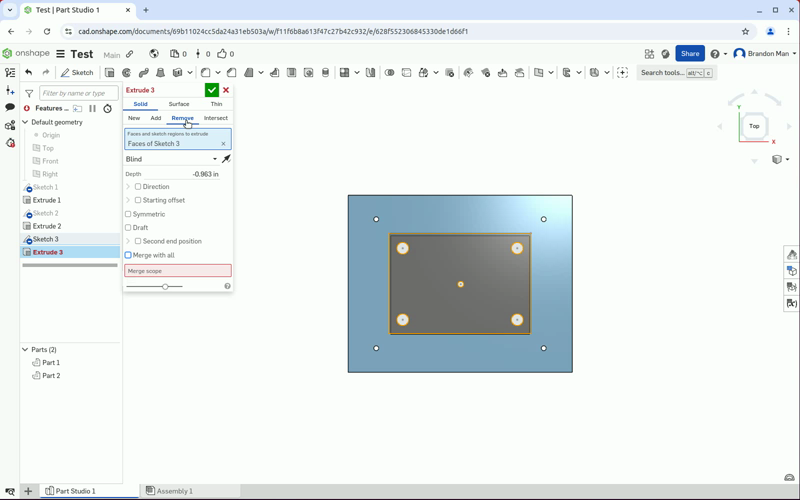
key(space)
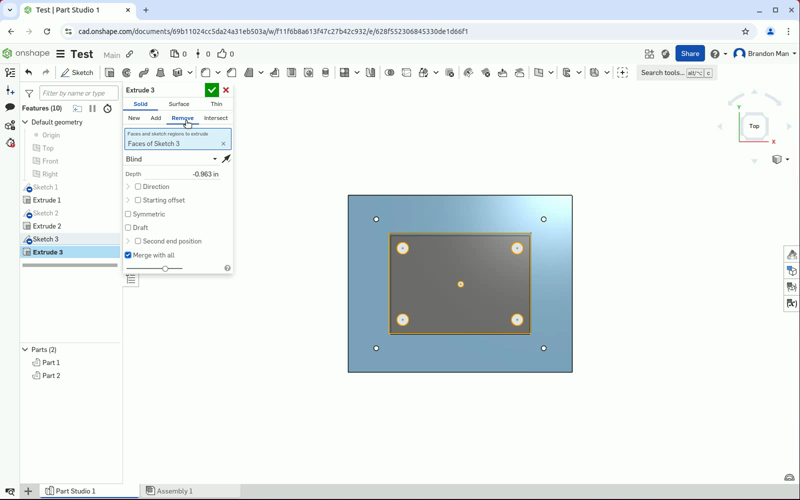
key(enter)
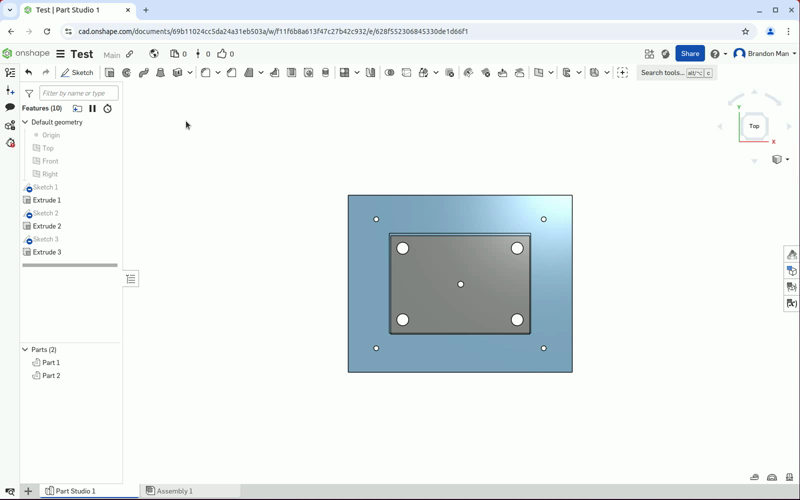
key(shift+h)
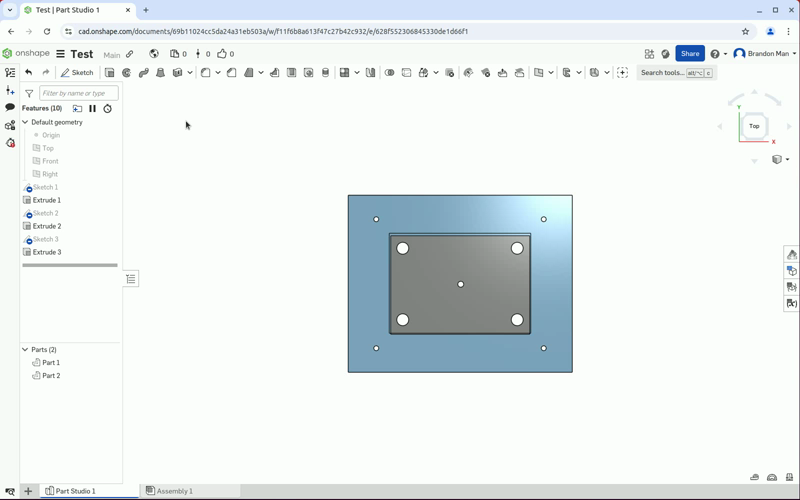
key(shift+h)
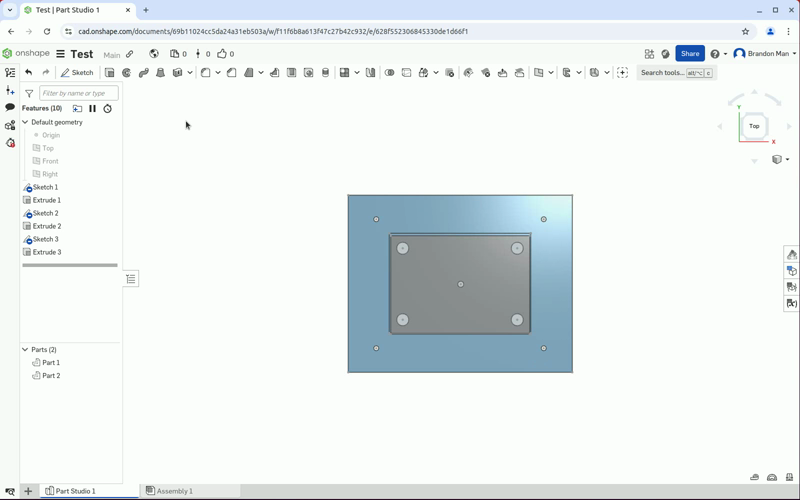
key(shift+7)
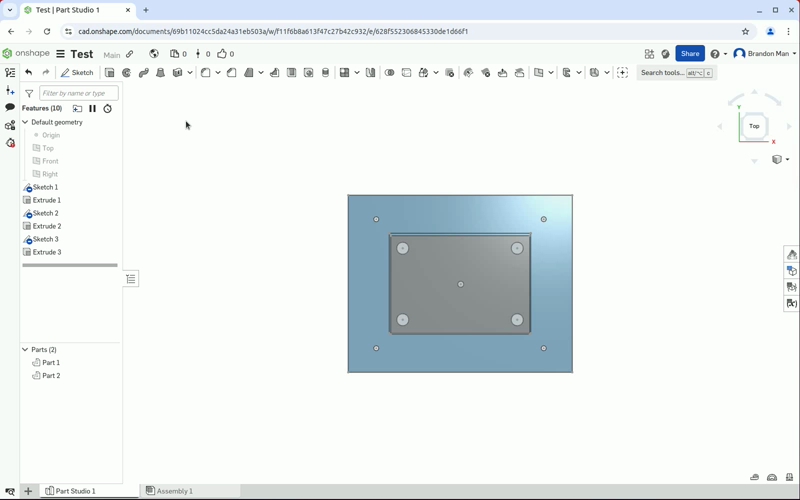
key(up, 3)
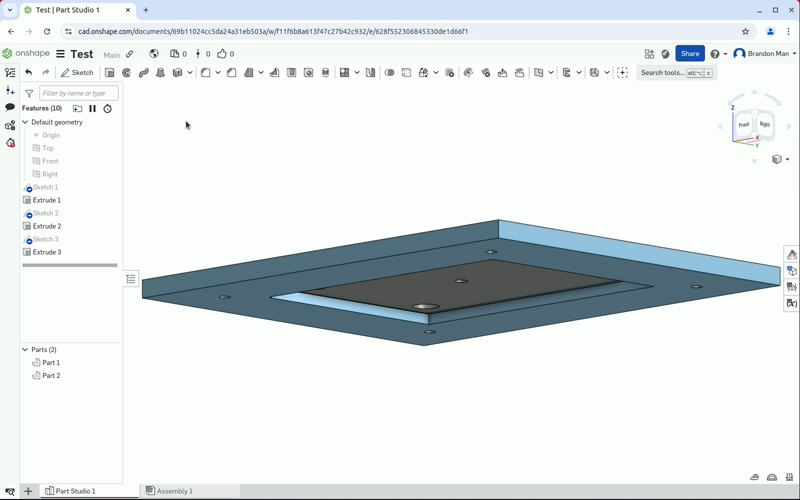
key(left, 3)
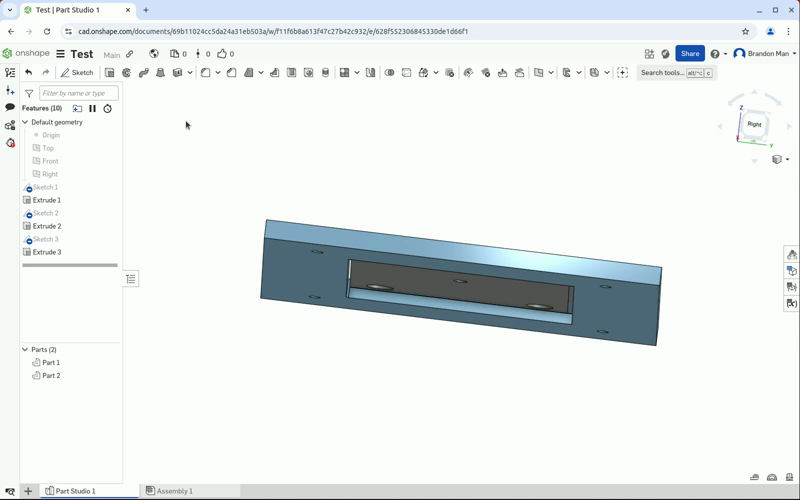
key(right, 3)
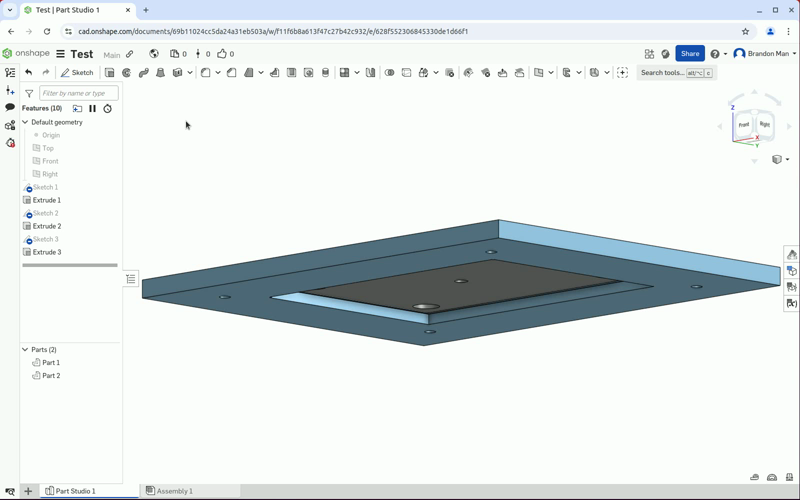
key(down, 3)
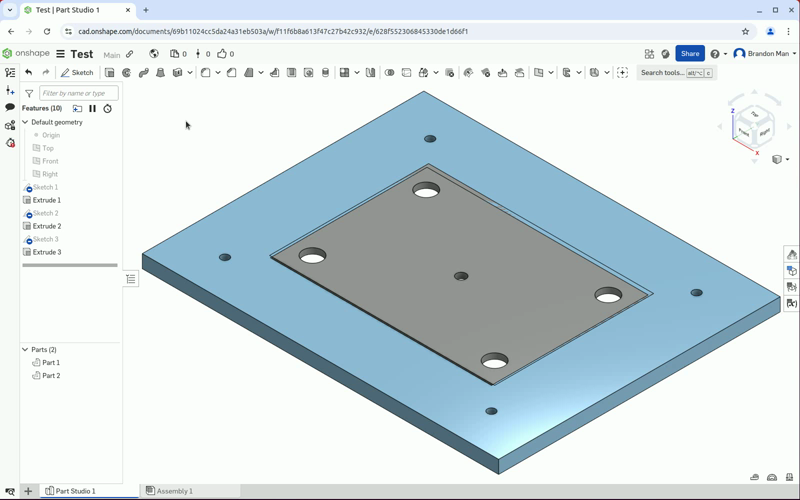
mouse_move(73, 189)
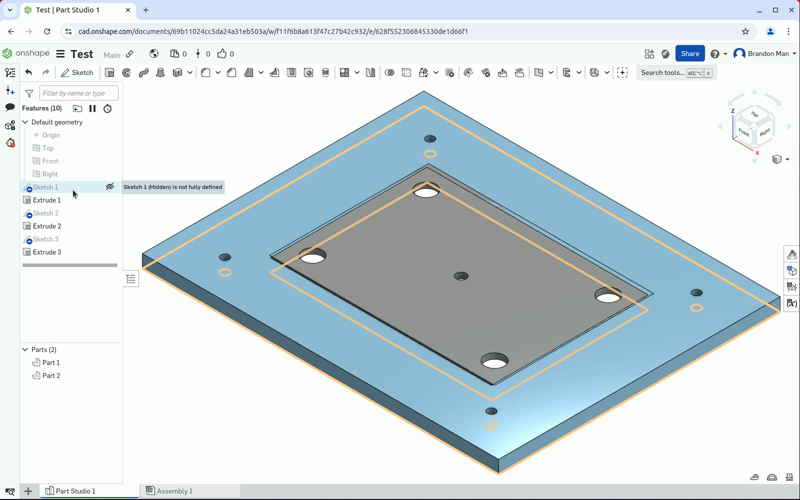
click(73, 189)